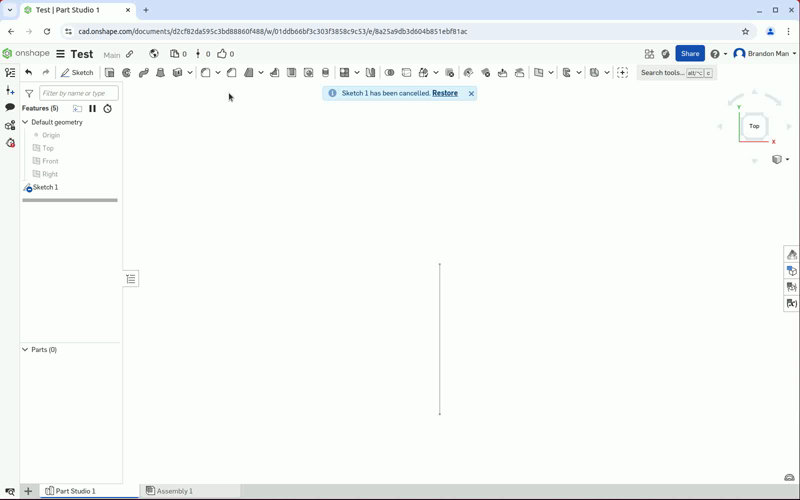
key(shift+h)
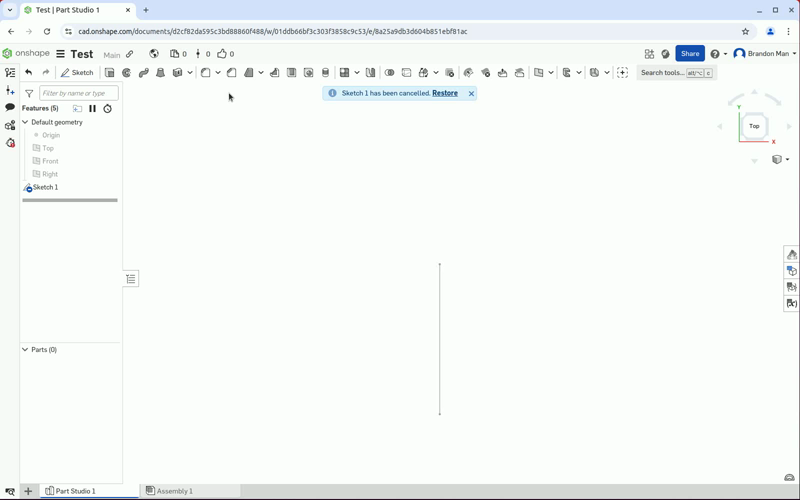
key(shift+s)
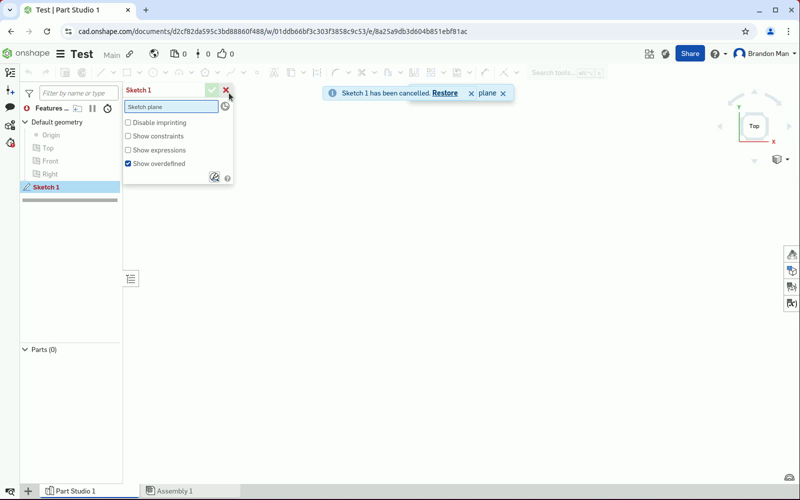
mouse_move(73, 150)
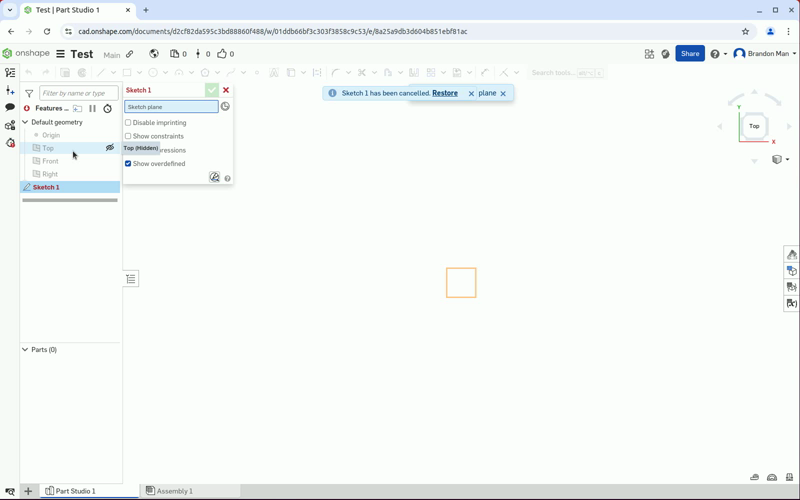
click(73, 150)
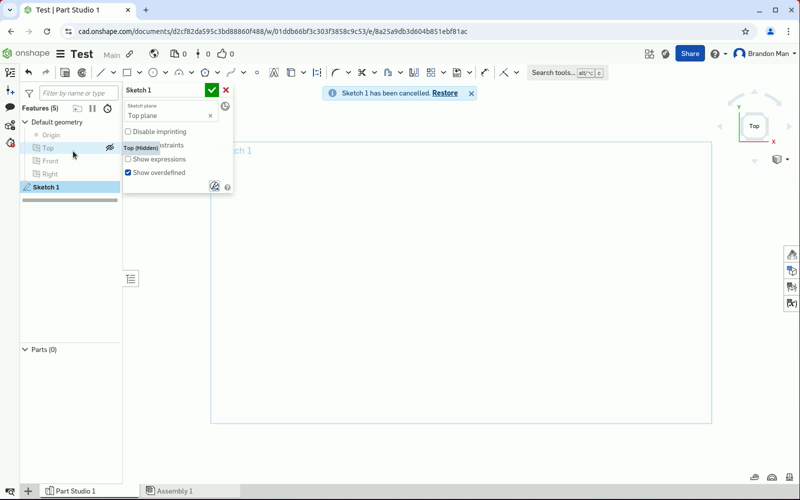
mouse_move(73, 352)
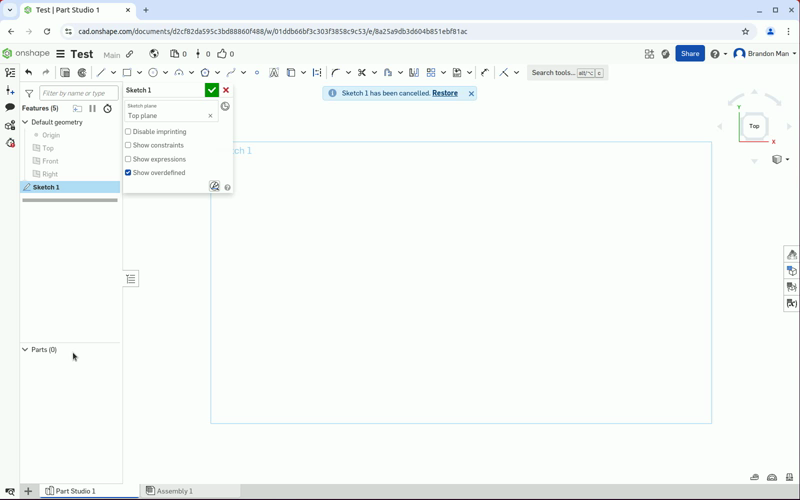
key(y)
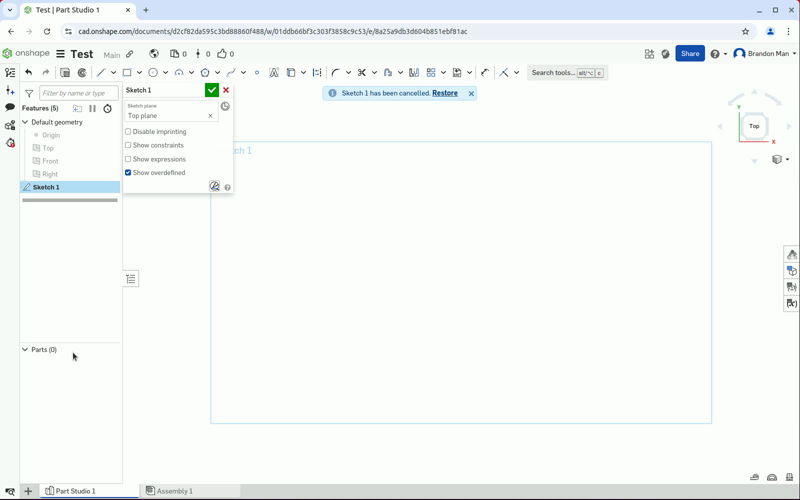
key(c)
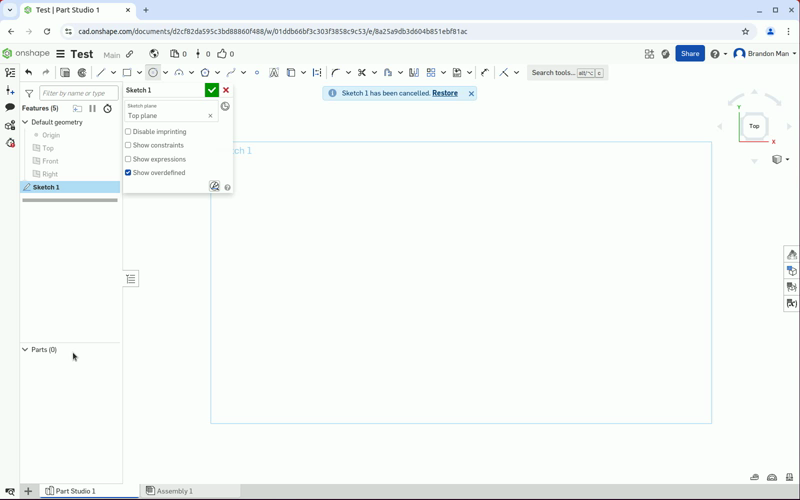
key_down(shift)
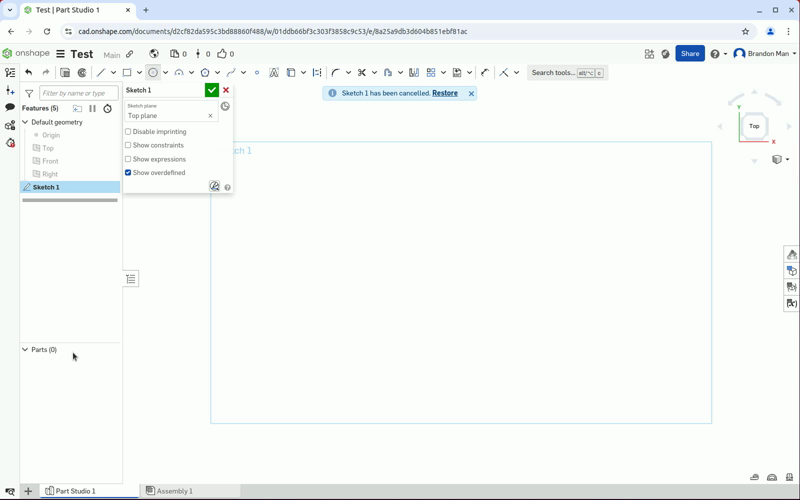
mouse_move(461, 282)
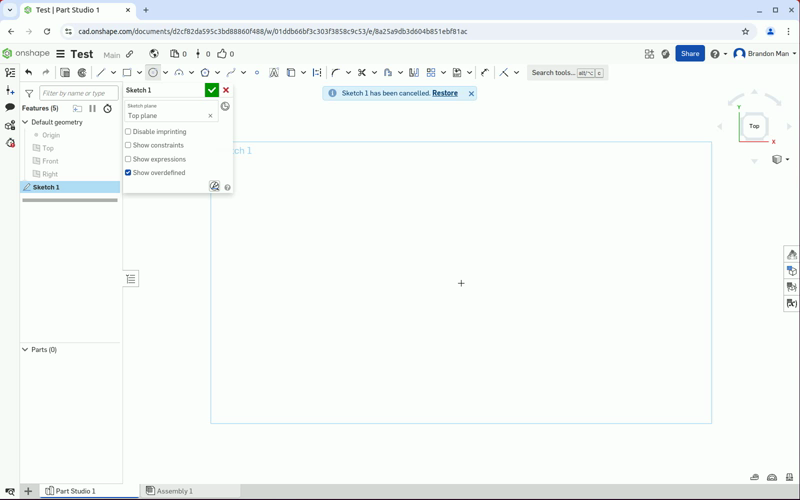
click(461, 282)
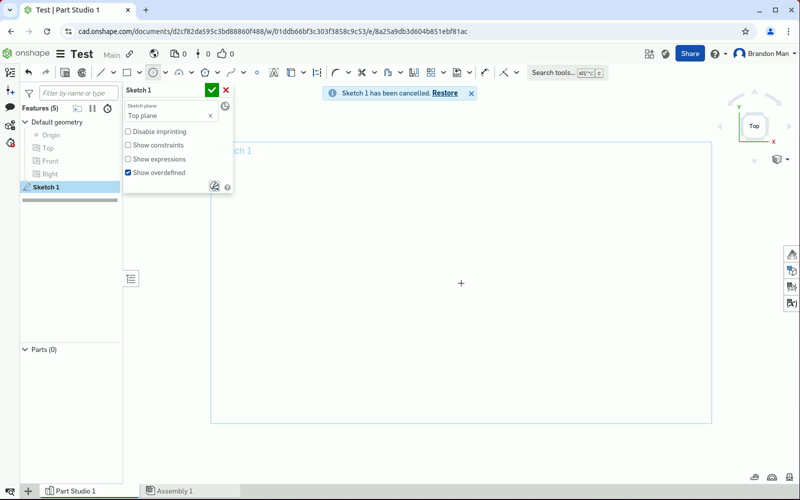
key_up(shift)
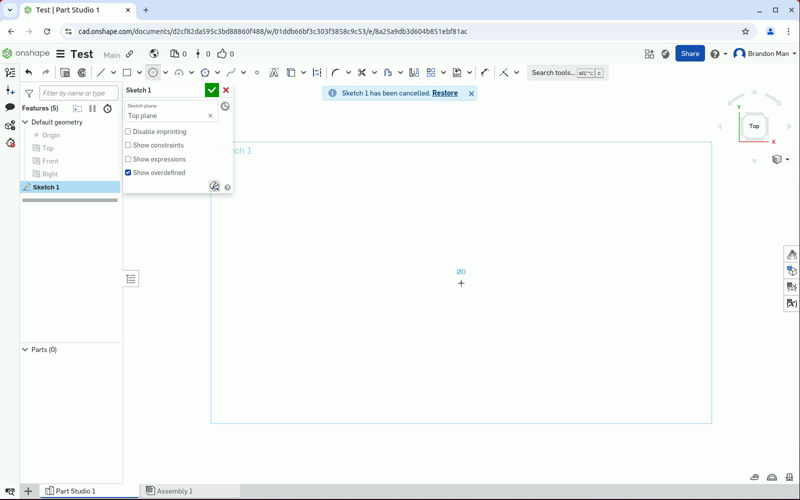
mouse_move(468, 282)
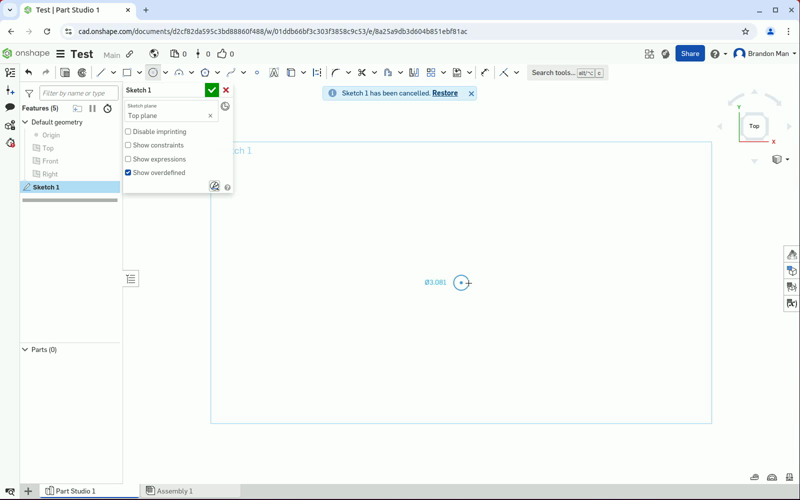
click(468, 282)
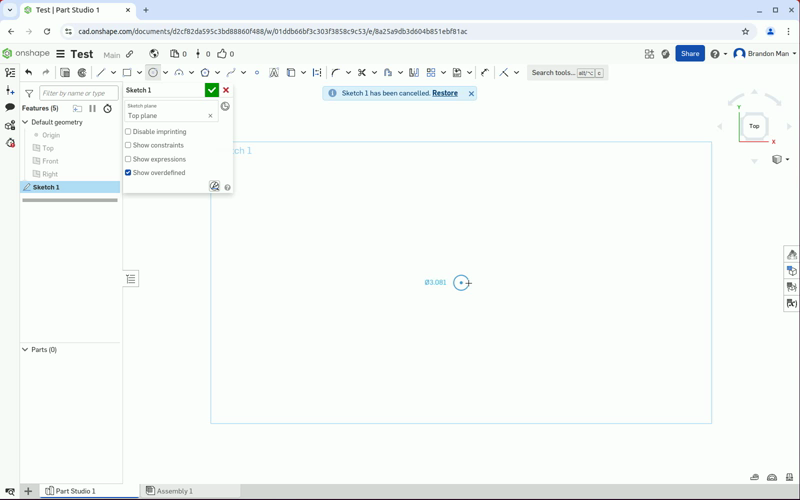
key(esc)
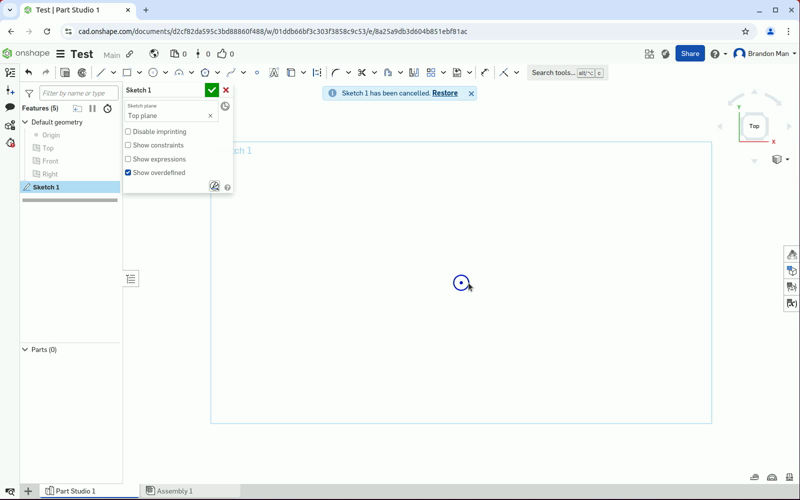
mouse_move(460, 279)
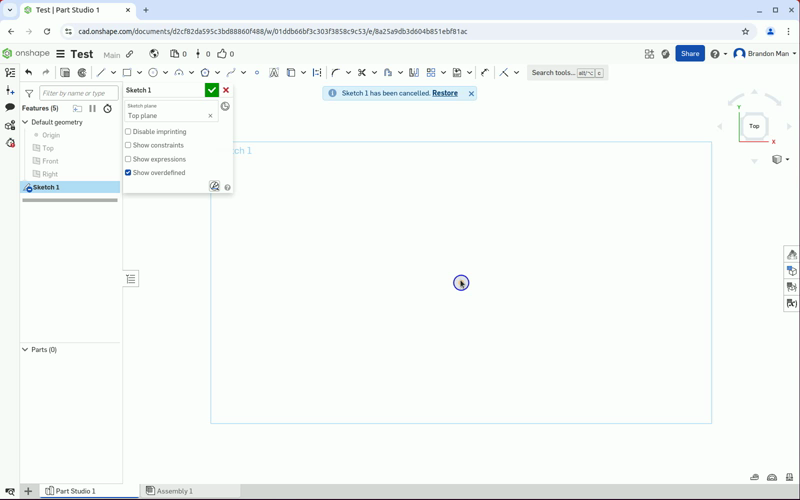
scroll(6)
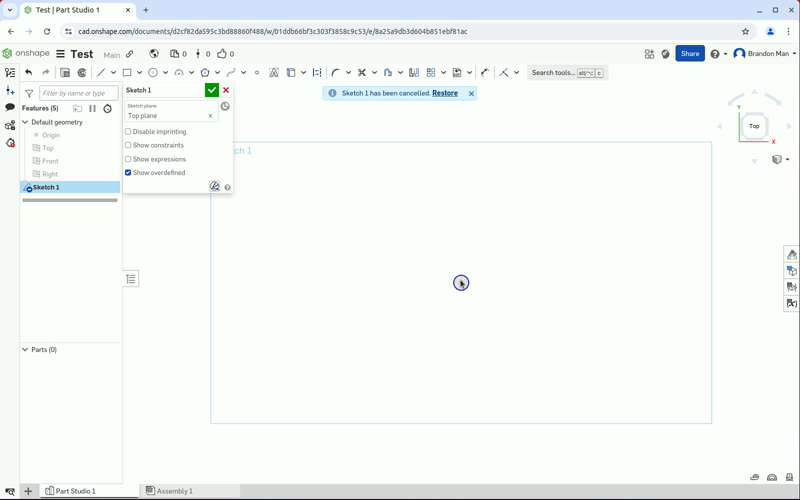
scroll(6)
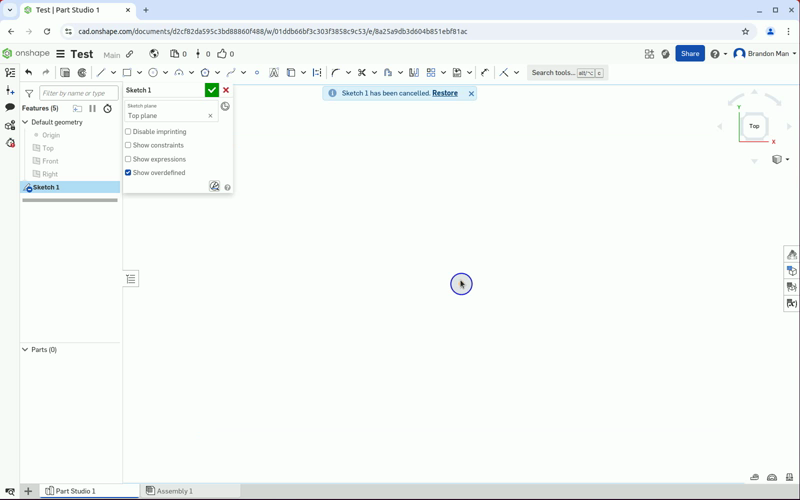
scroll(6)
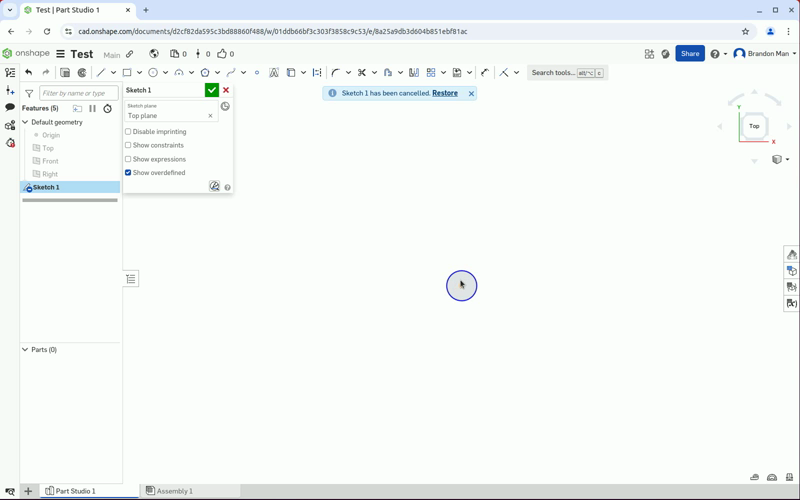
scroll(6)
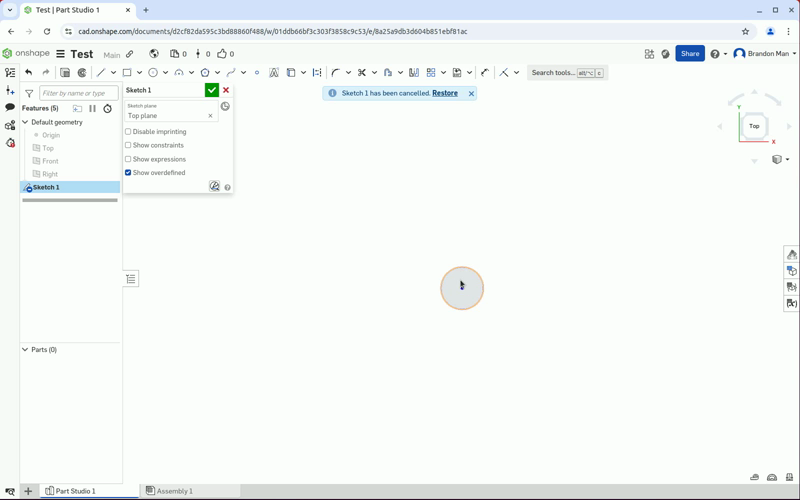
scroll(6)
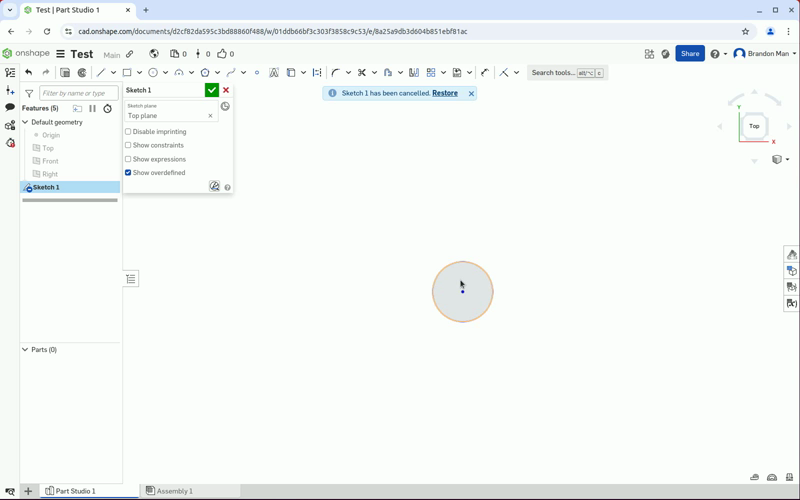
scroll(6)
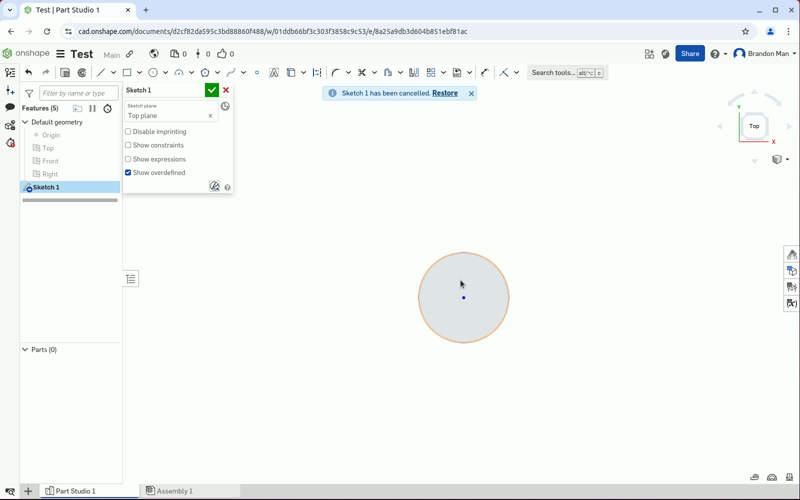
scroll(6)
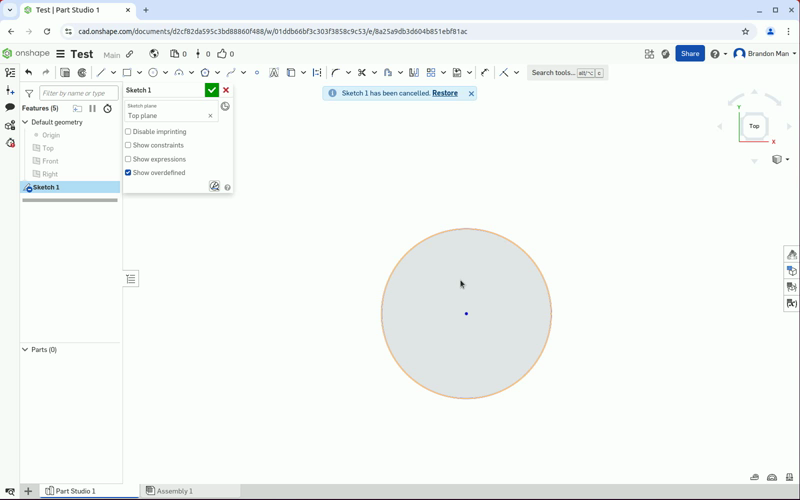
click(460, 279)
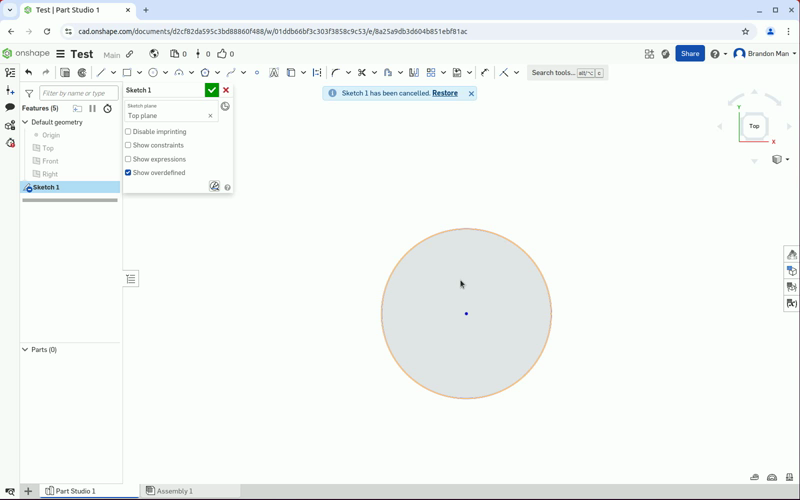
scroll(-6)
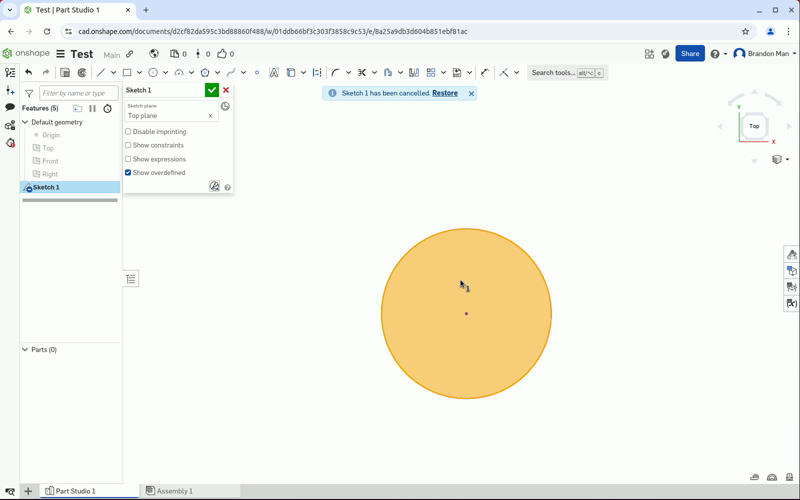
scroll(-6)
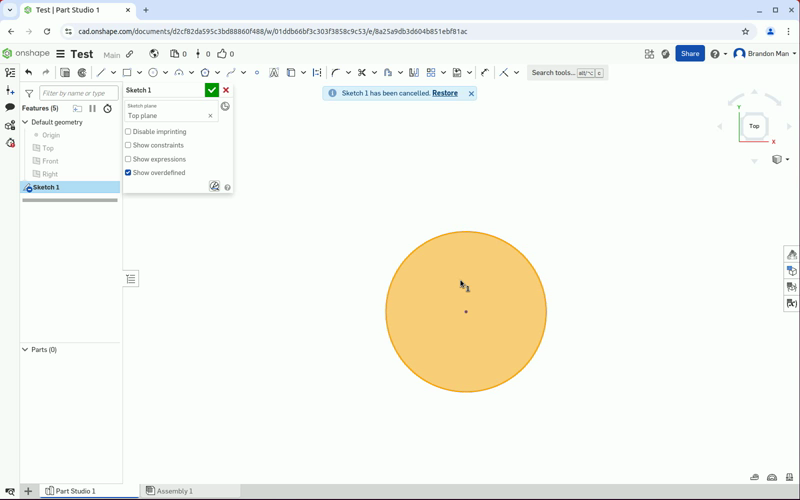
scroll(-6)
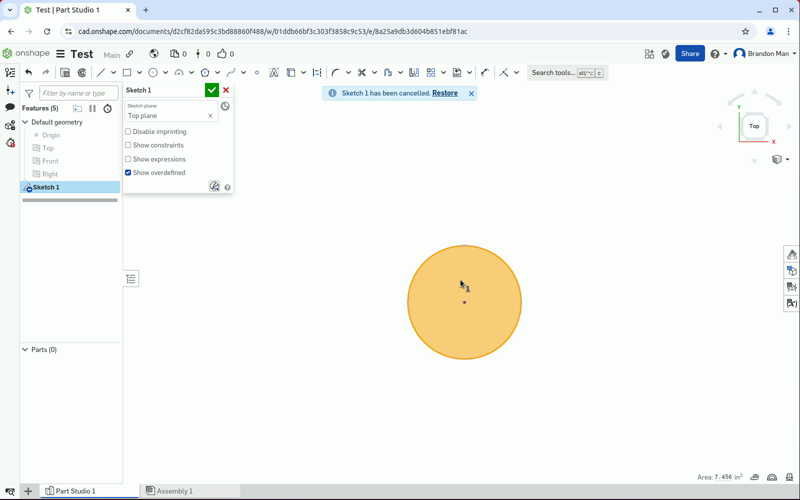
scroll(-6)
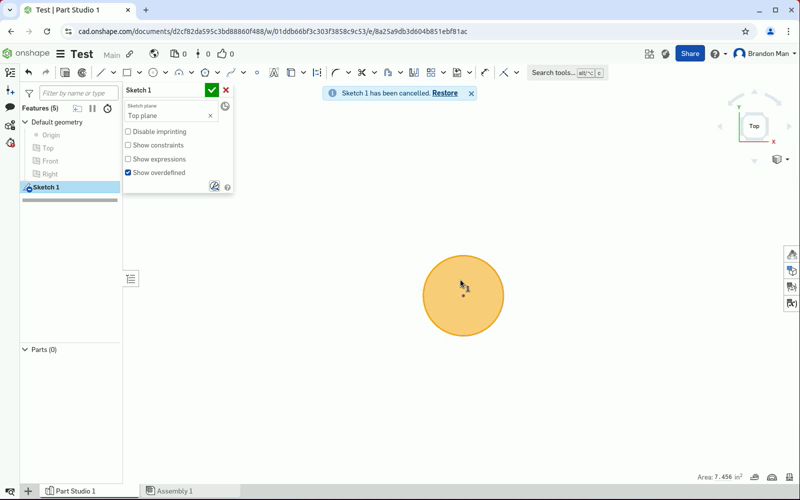
scroll(-6)
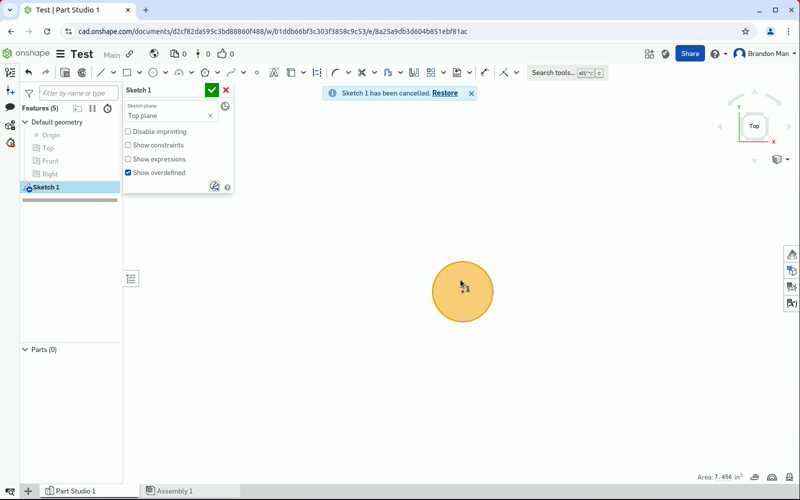
scroll(-6)
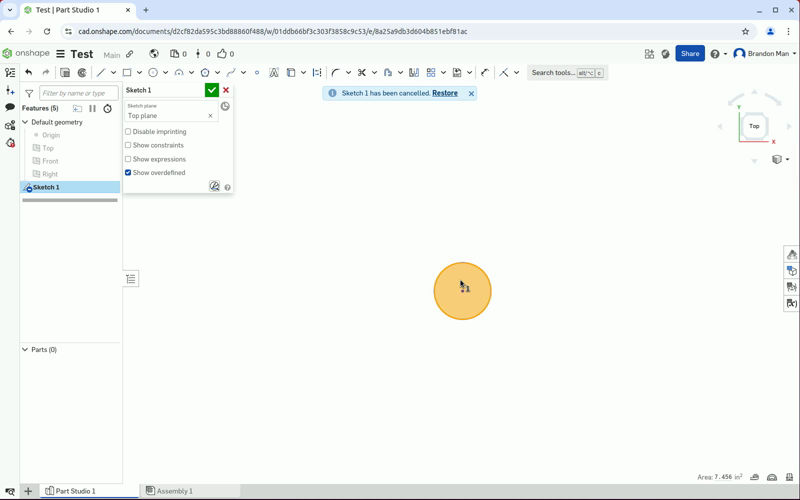
scroll(-6)
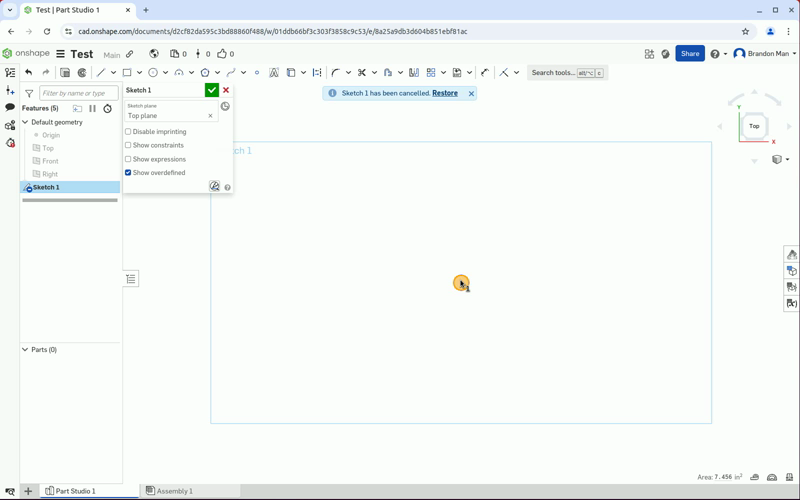
mouse_move(73, 352)
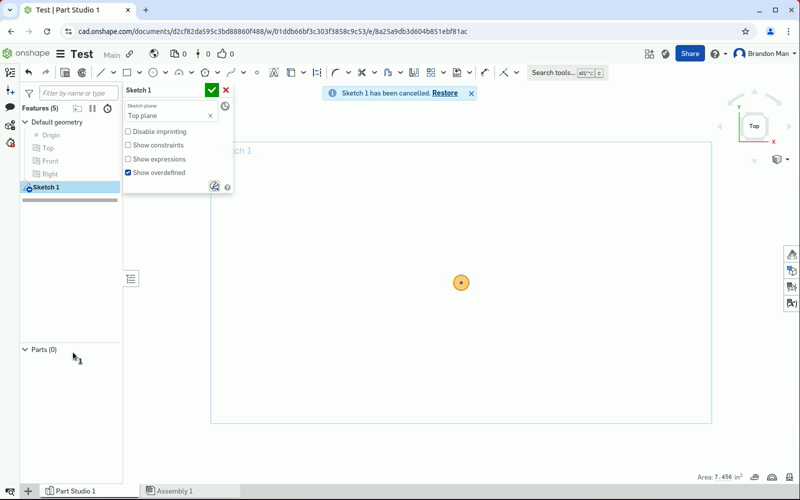
key(shift+y)
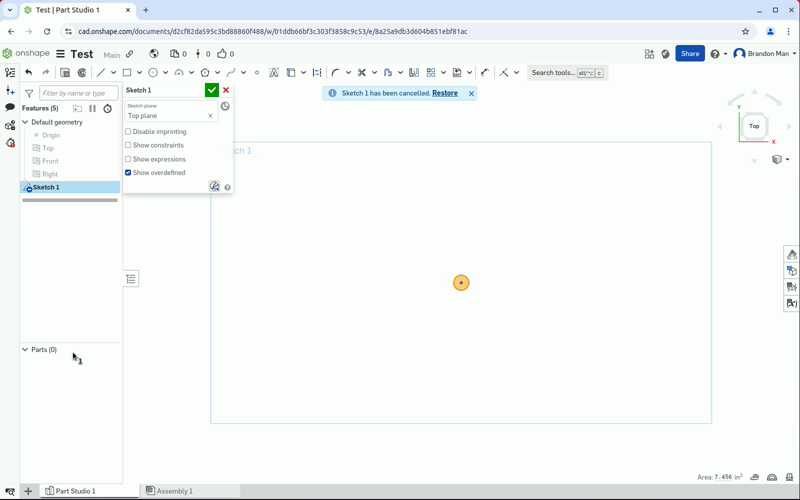
key(shift+e)
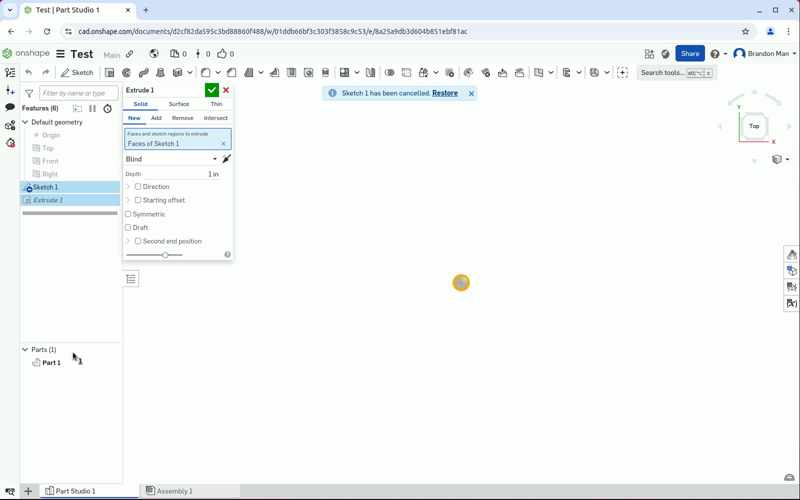
mouse_move(143, 106)
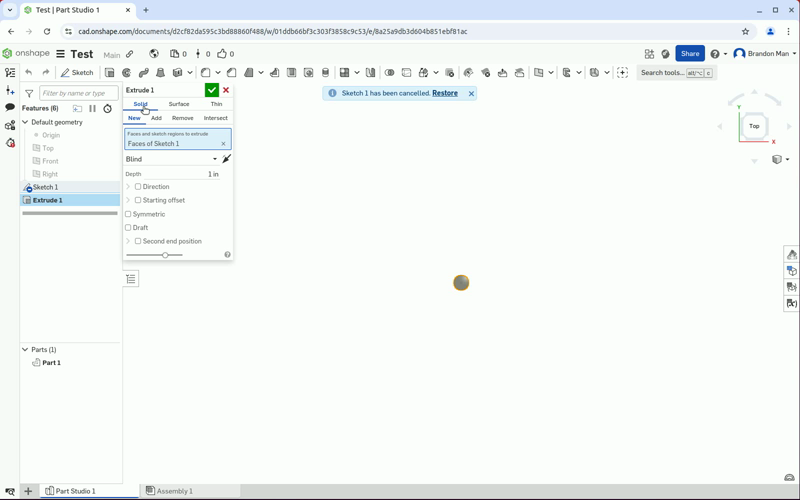
click(143, 106)
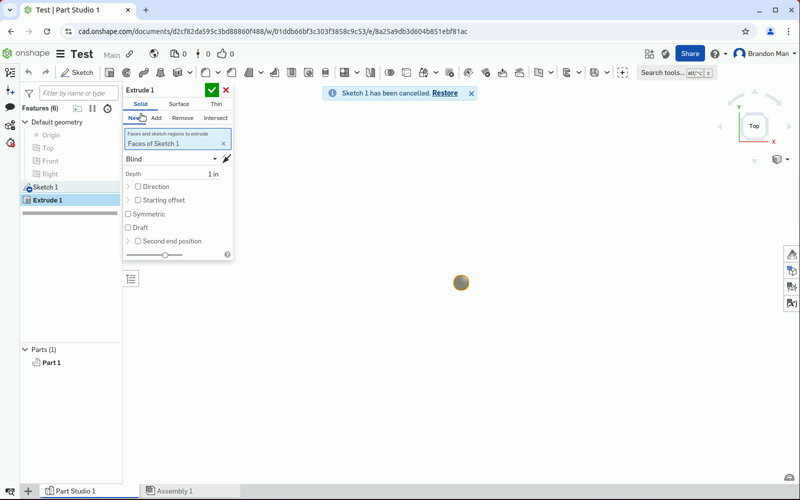
mouse_move(137, 120)
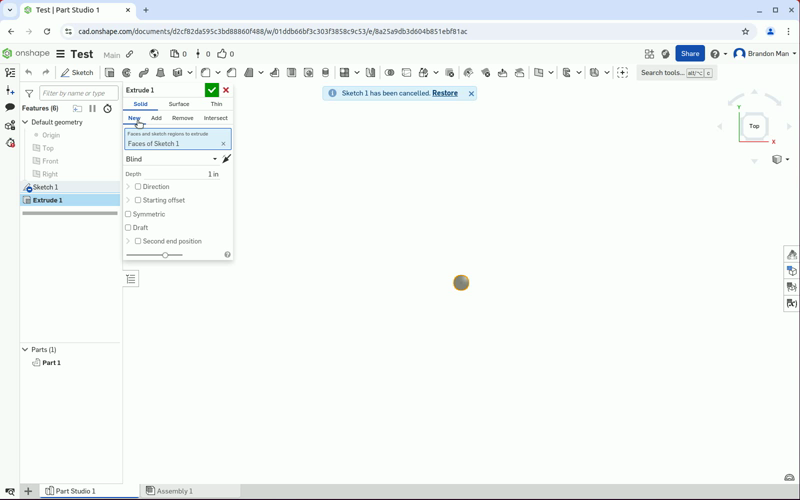
click(137, 120)
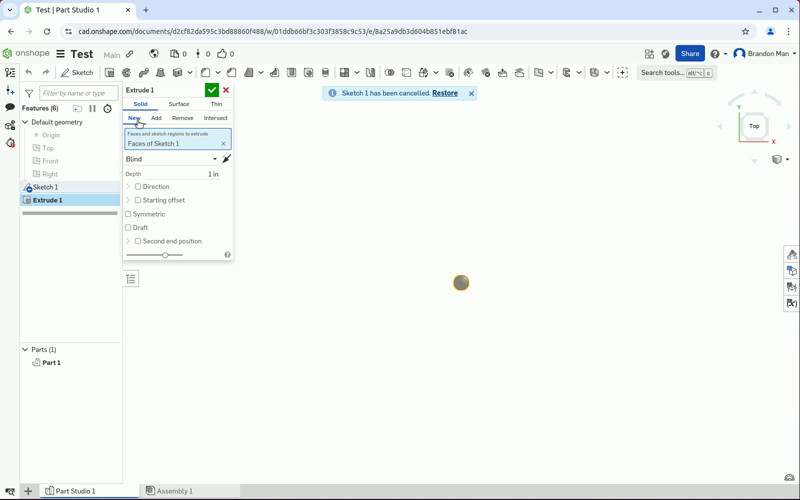
key(tab, 4)
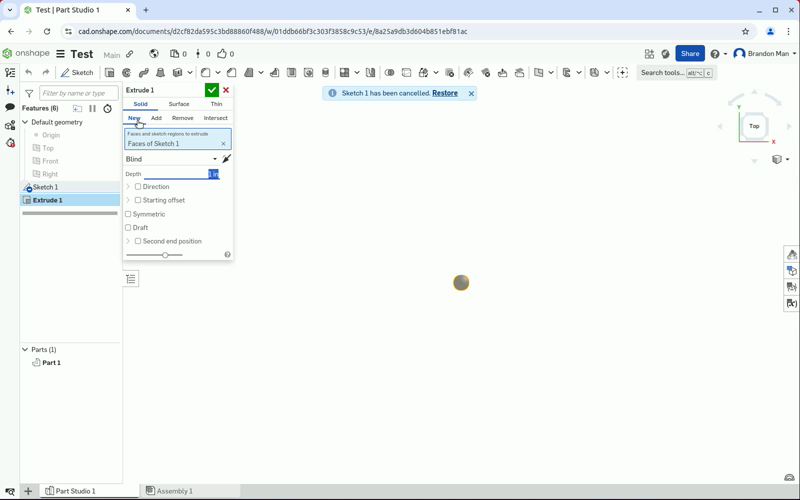
text(0.722)
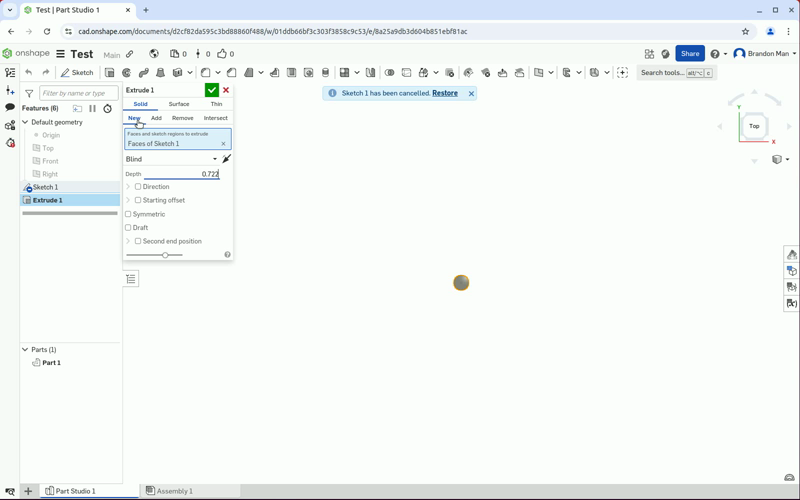
key(enter)
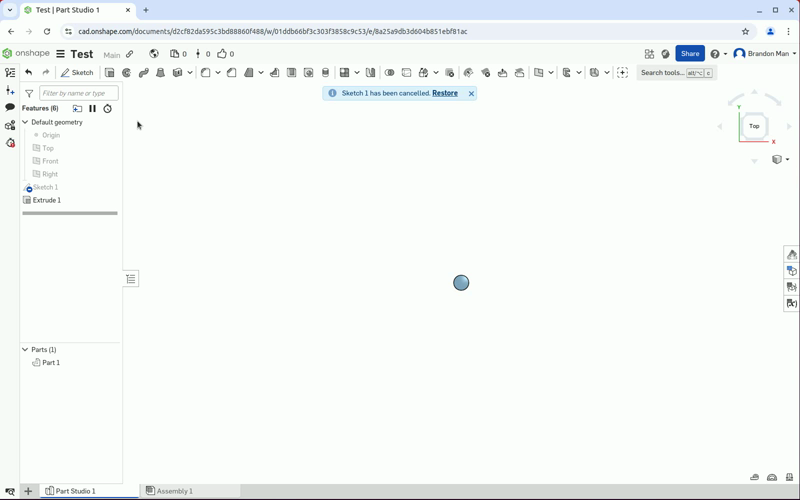
key(shift+h)
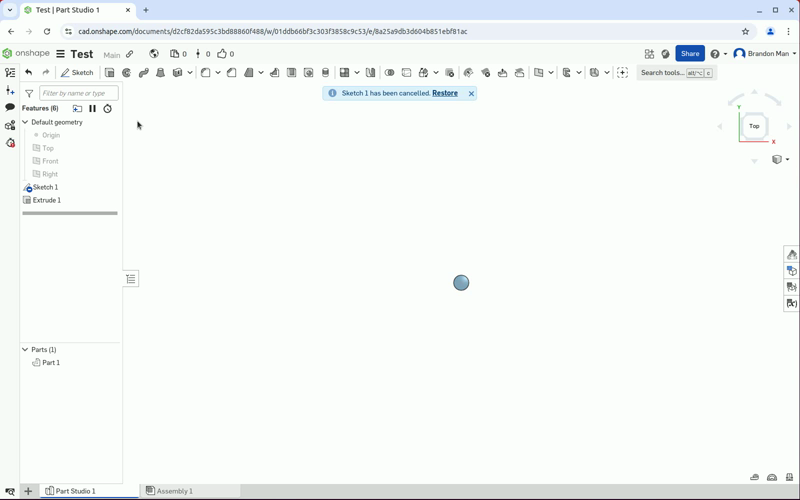
key(shift+h)
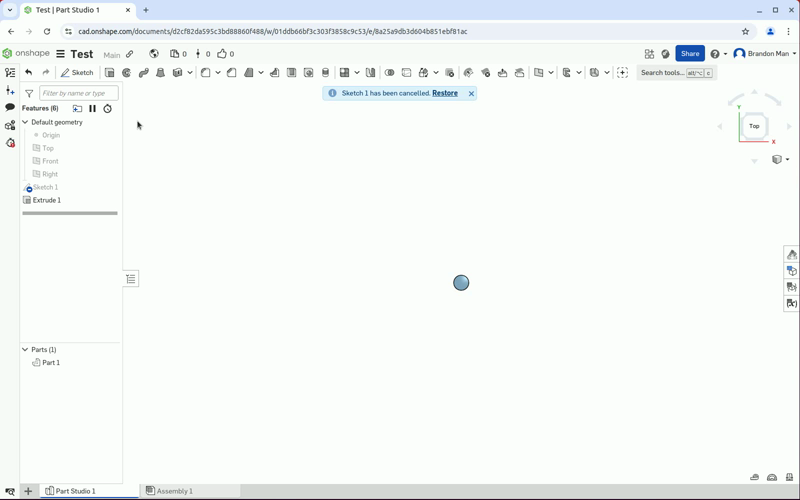
mouse_move(73, 189)
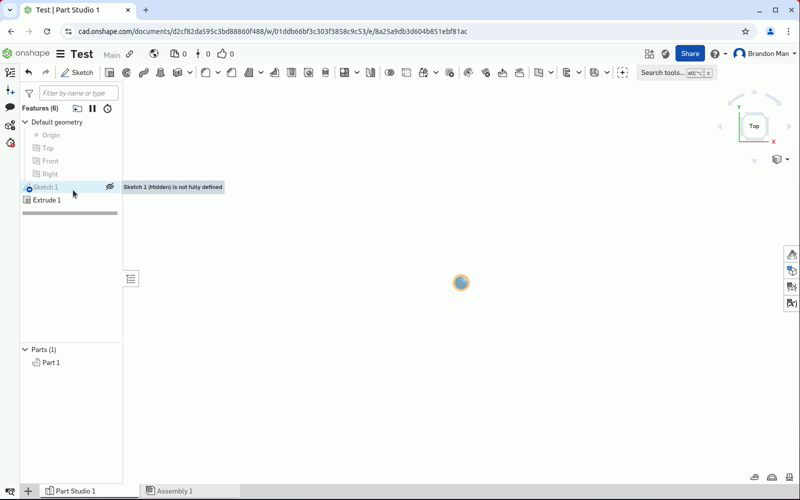
click(73, 189)
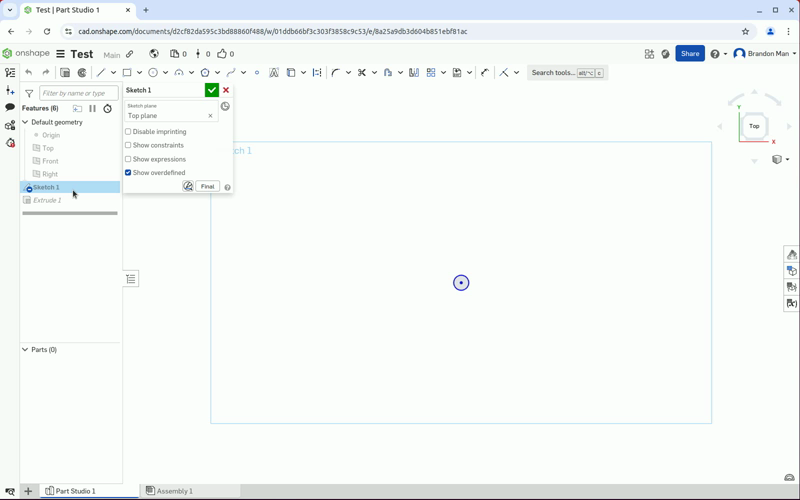
mouse_move(229, 92)
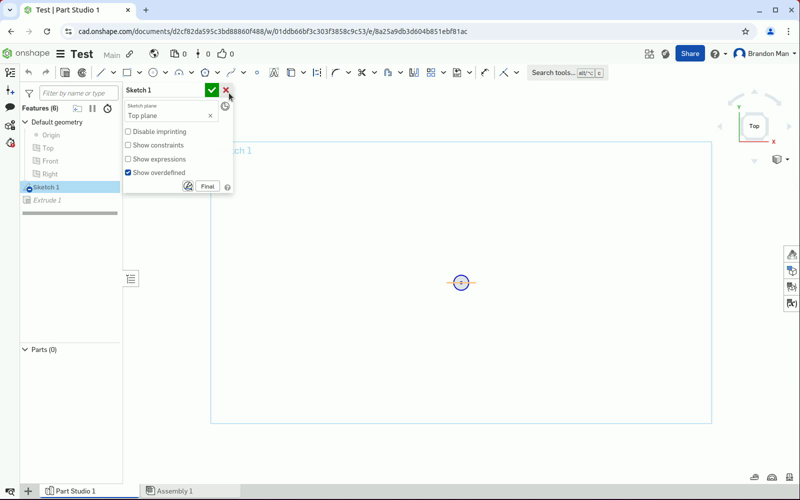
click(229, 92)
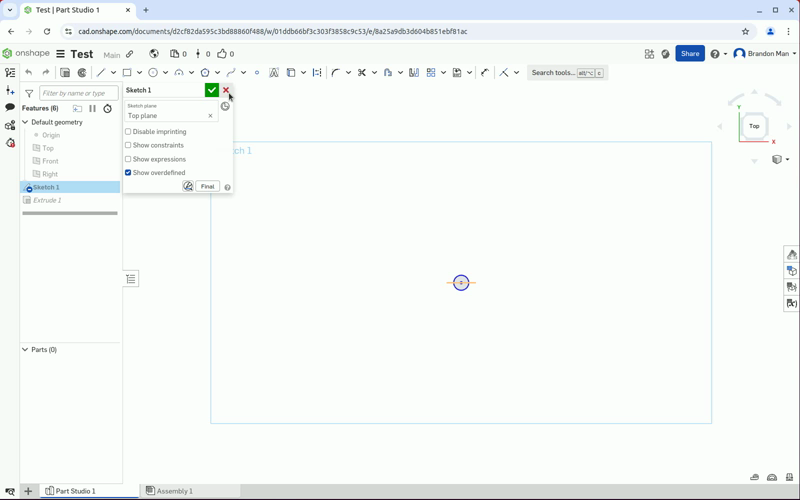
key(shift+s)
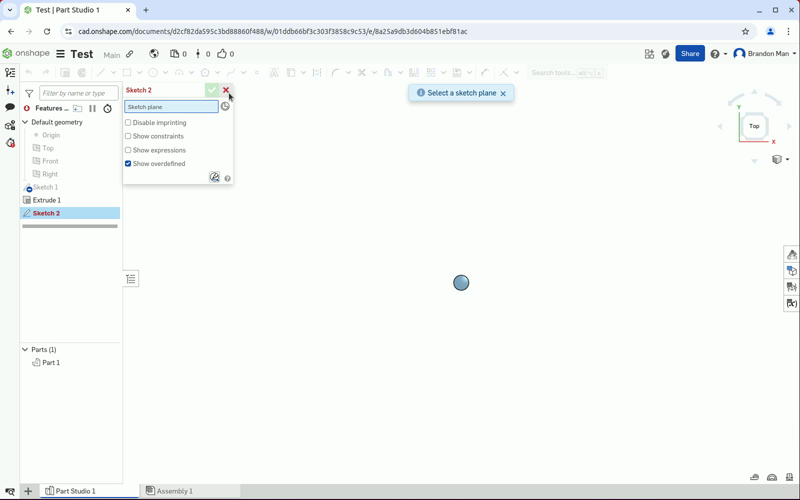
mouse_move(73, 150)
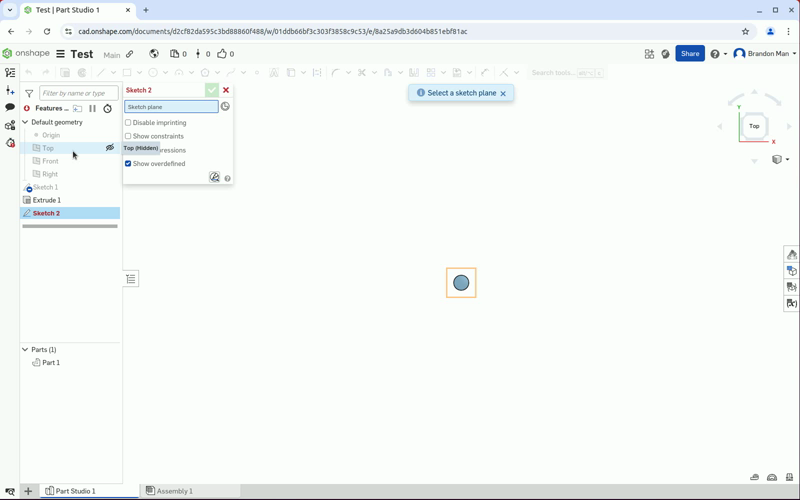
click(73, 150)
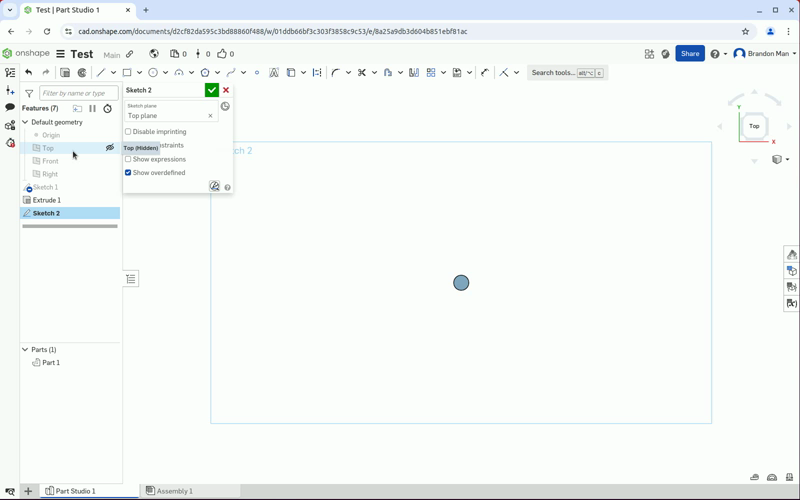
mouse_move(73, 352)
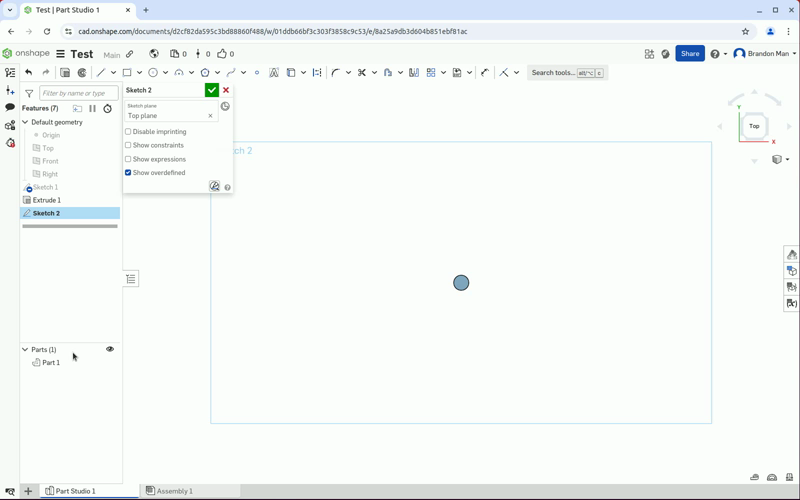
key(y)
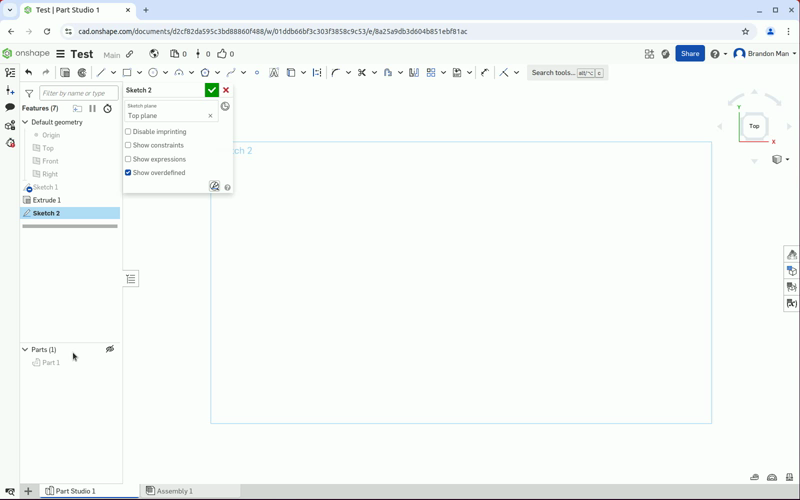
key(c)
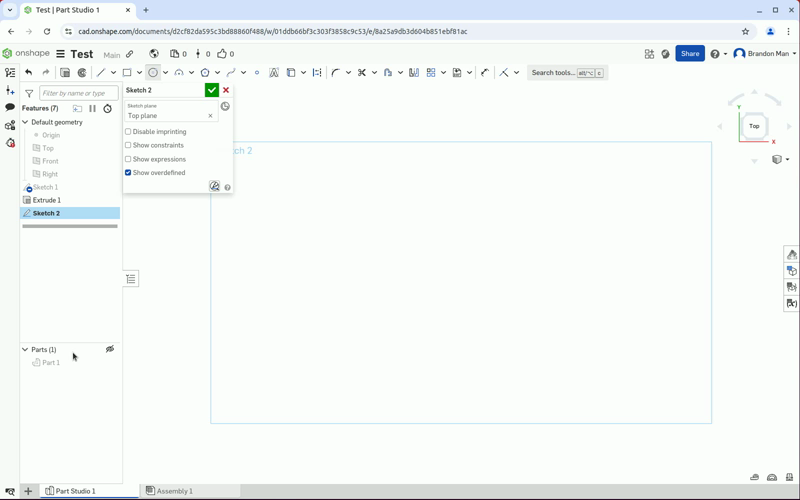
key_down(shift)
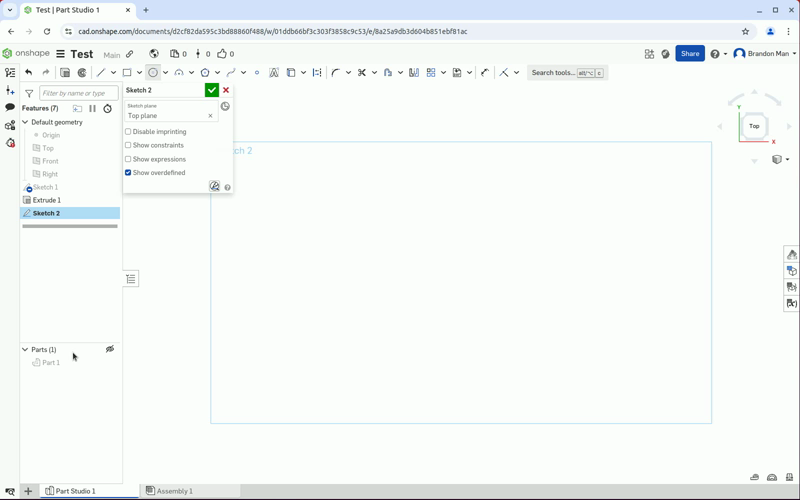
mouse_move(461, 282)
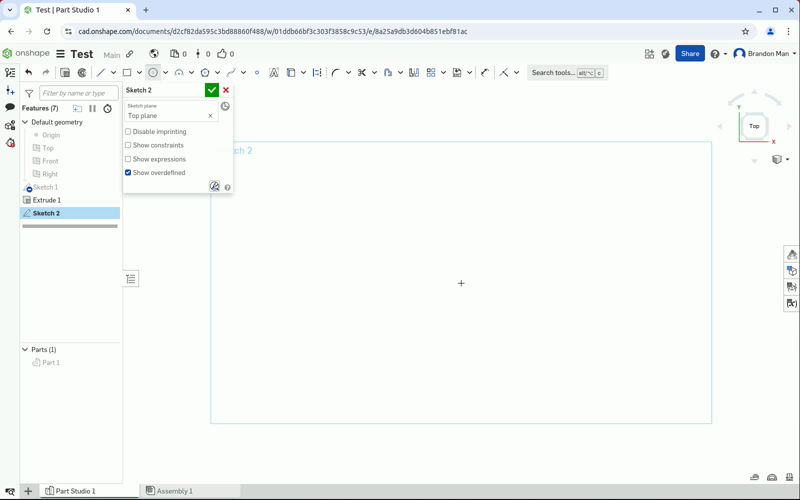
click(461, 282)
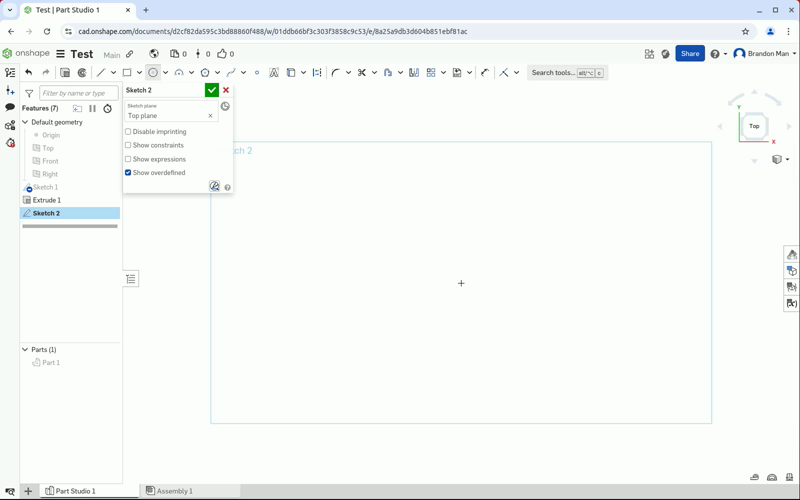
key_up(shift)
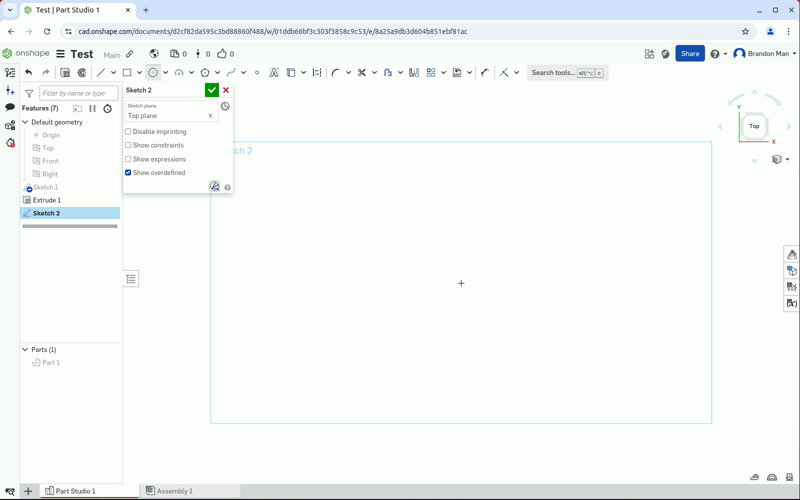
mouse_move(466, 282)
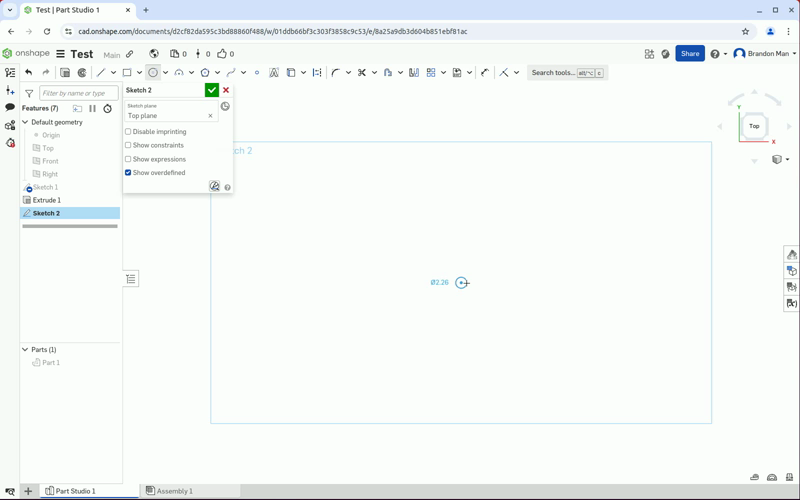
click(466, 282)
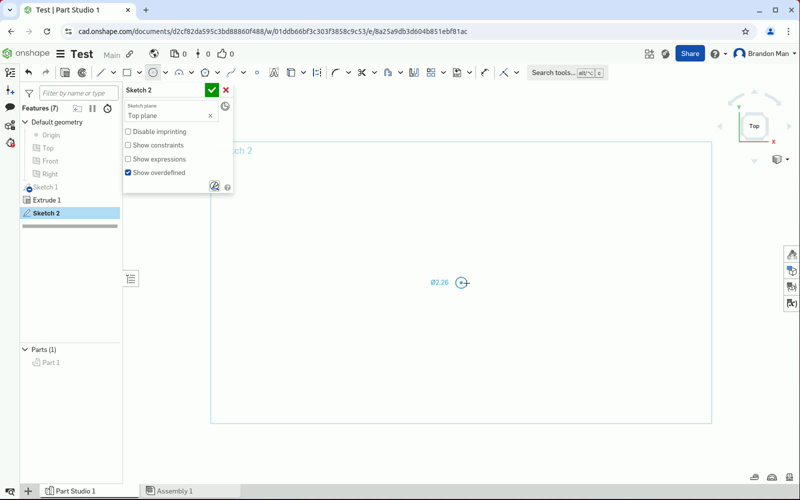
key(esc)
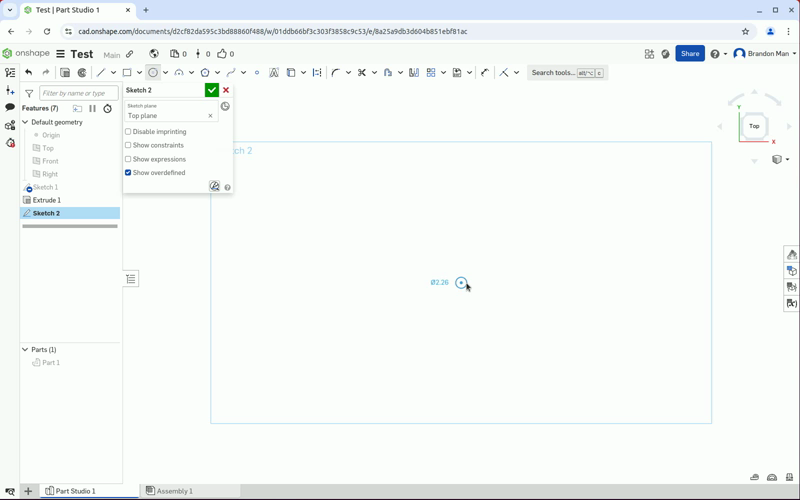
mouse_move(461, 278)
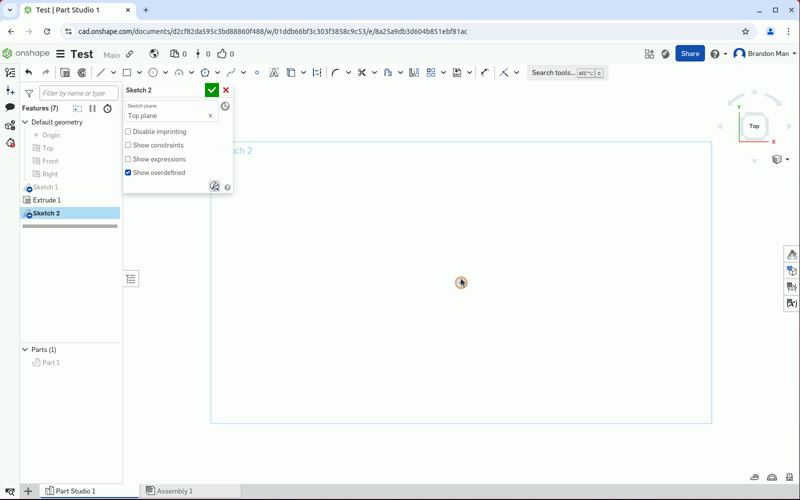
scroll(6)
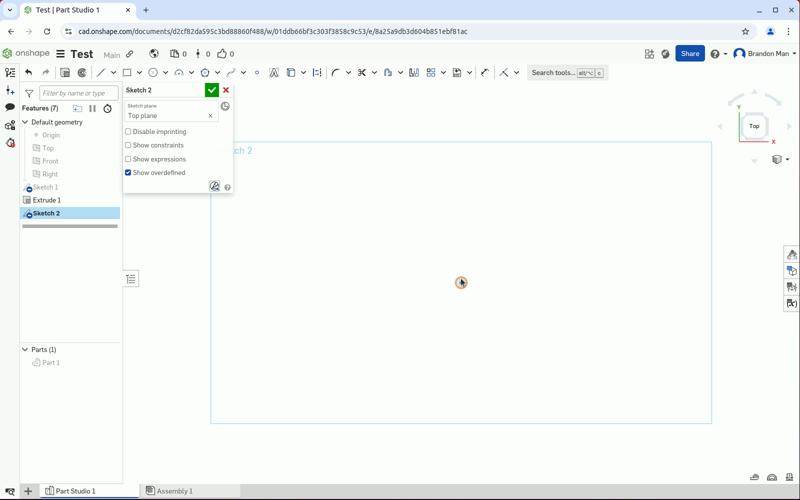
scroll(6)
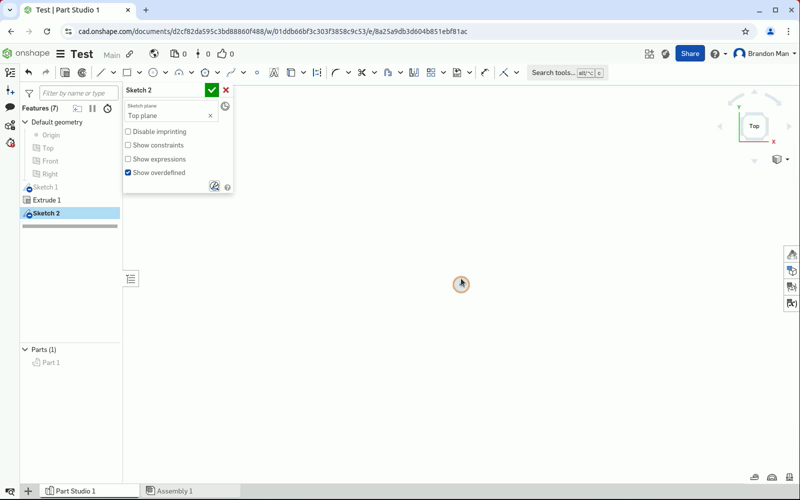
scroll(6)
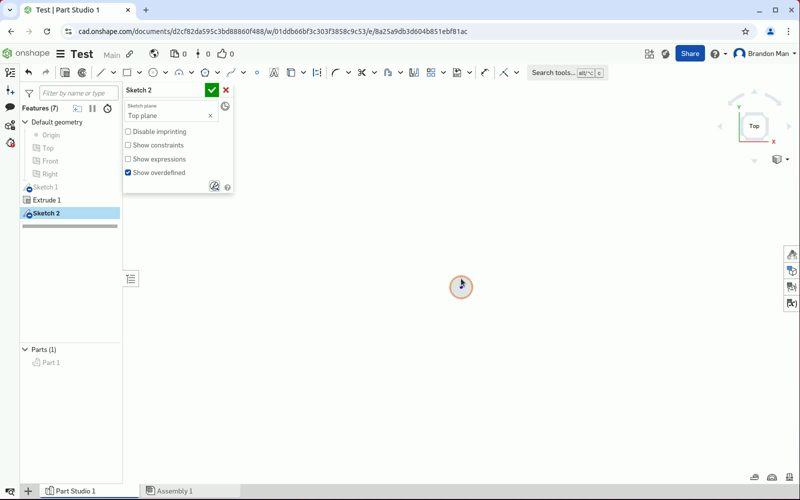
scroll(6)
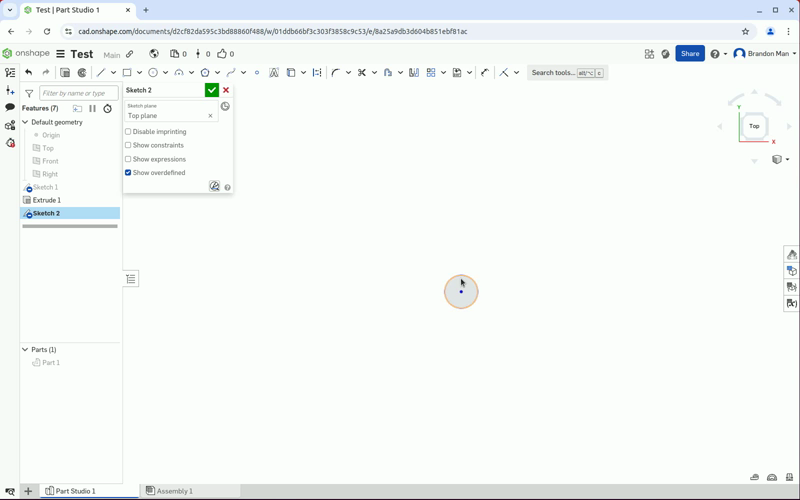
scroll(6)
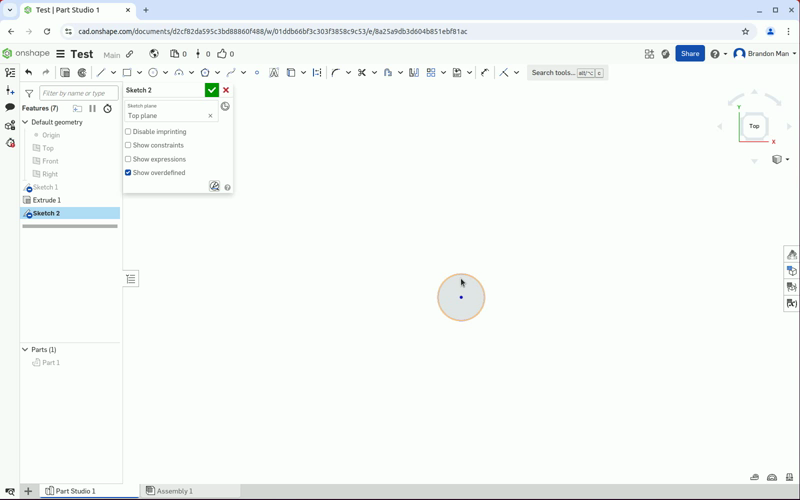
scroll(6)
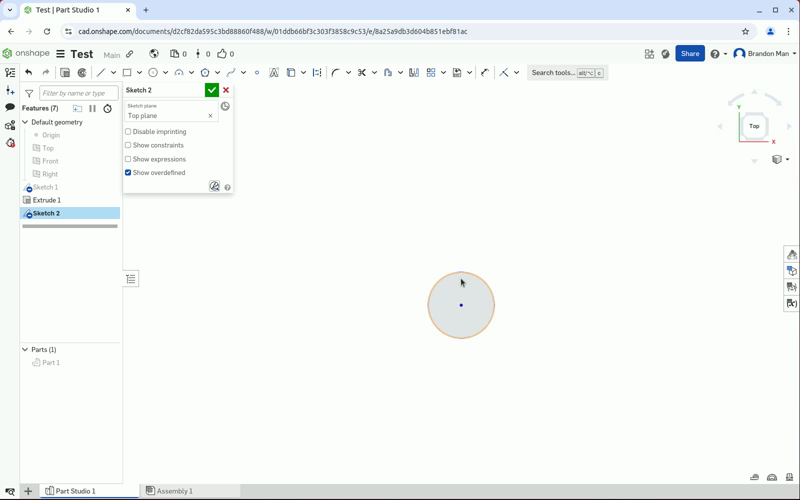
scroll(6)
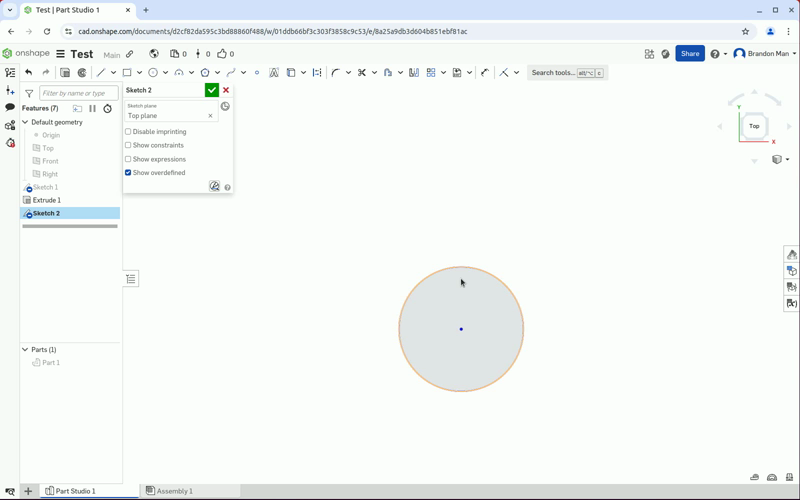
click(461, 278)
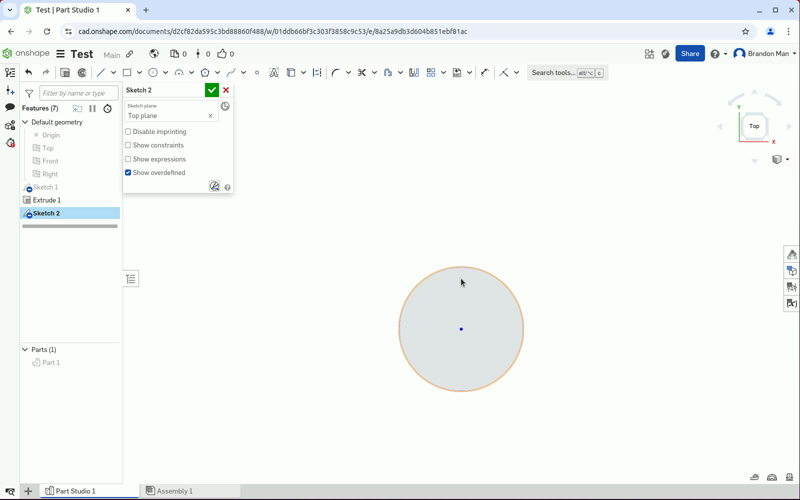
scroll(-6)
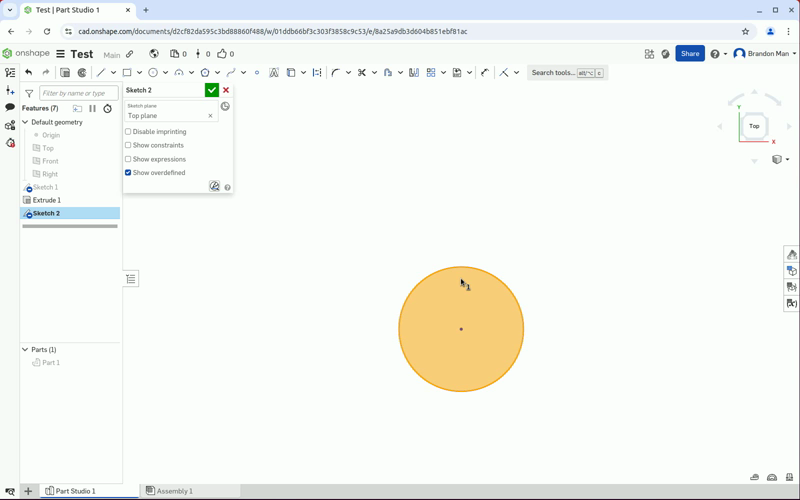
scroll(-6)
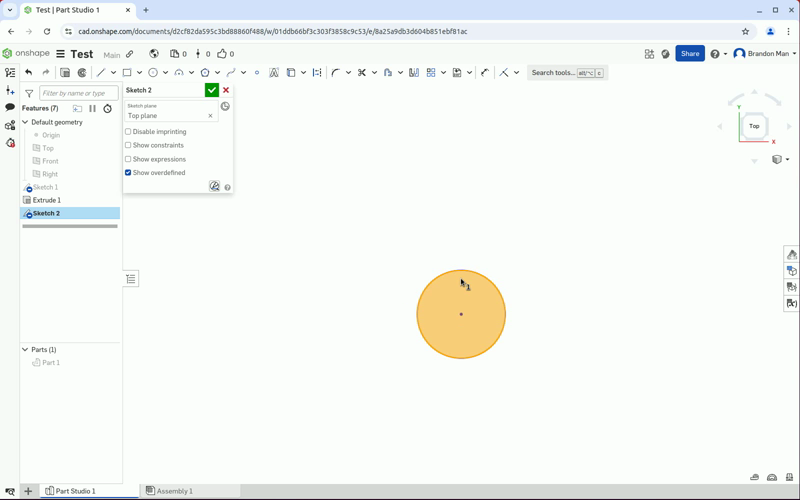
scroll(-6)
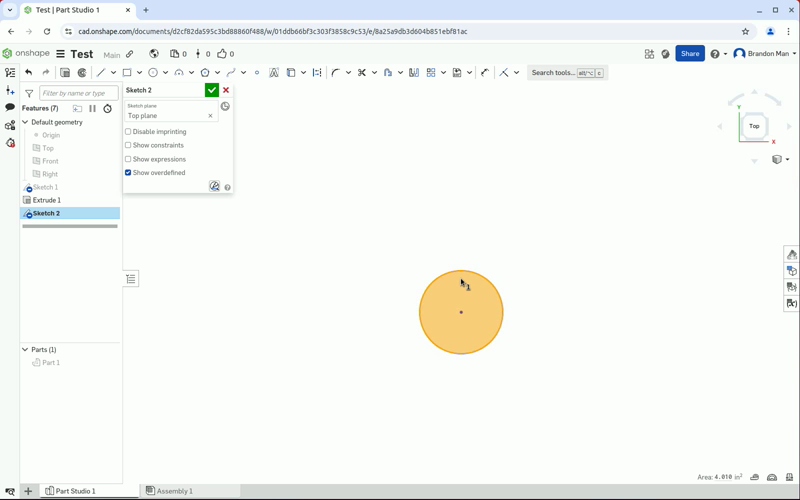
scroll(-6)
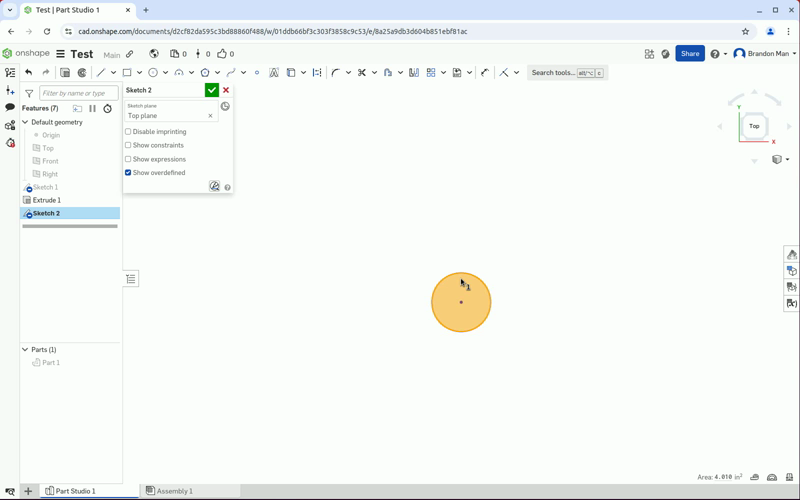
scroll(-6)
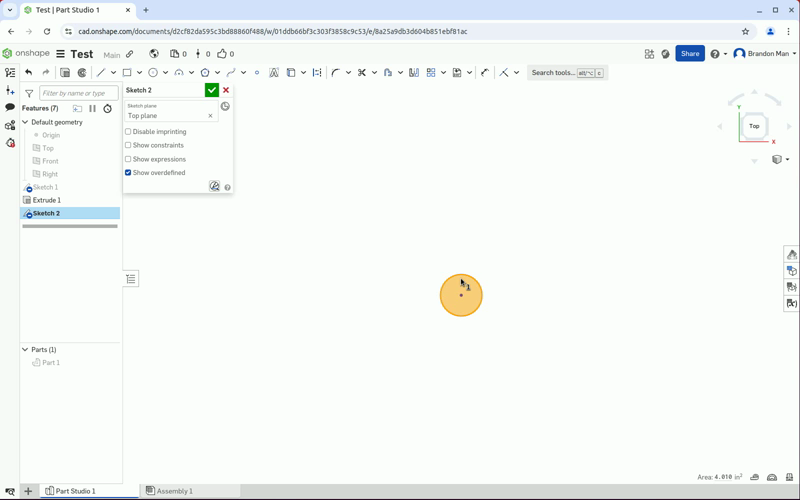
scroll(-6)
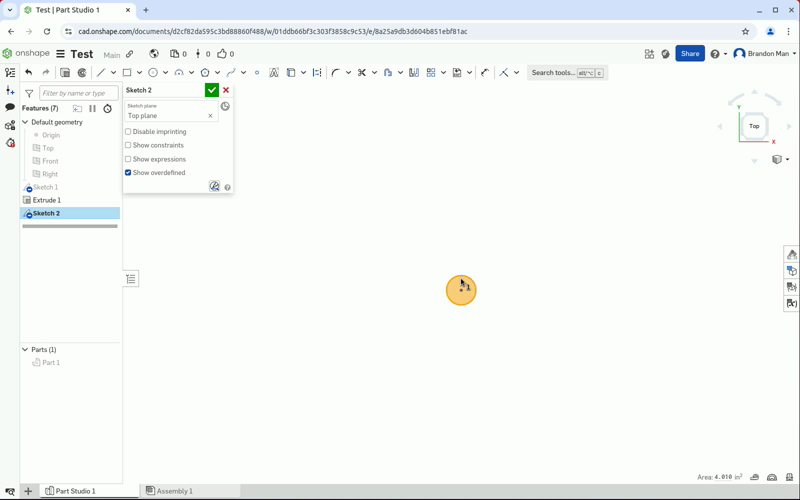
scroll(-6)
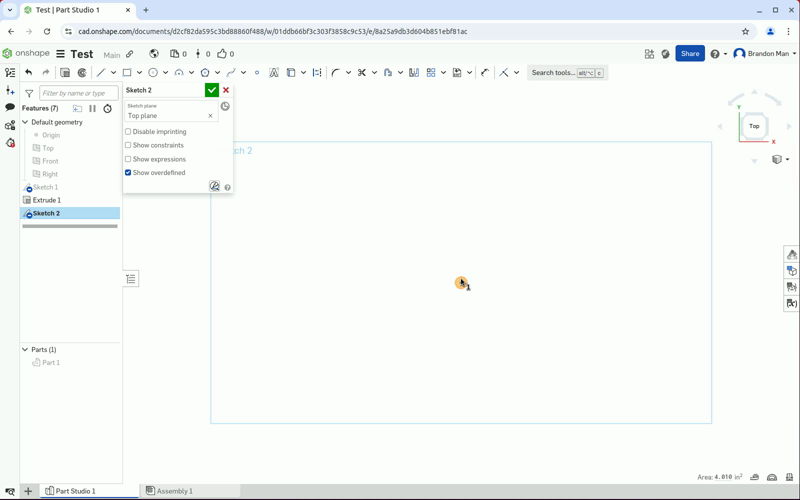
mouse_move(73, 352)
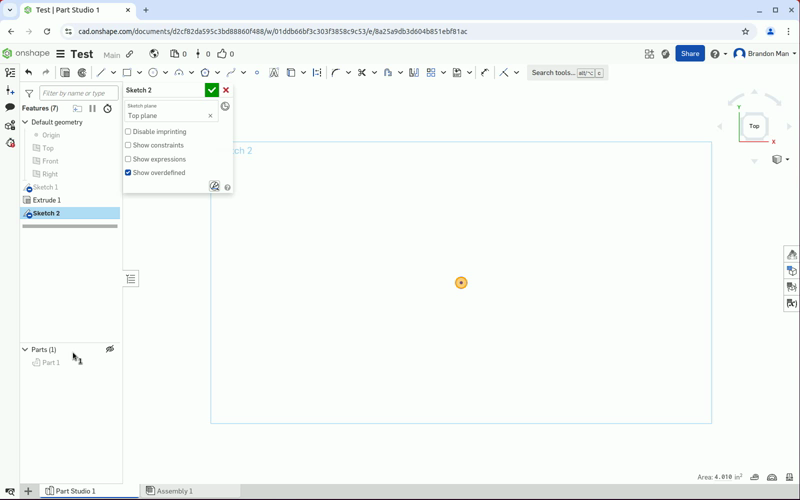
key(shift+y)
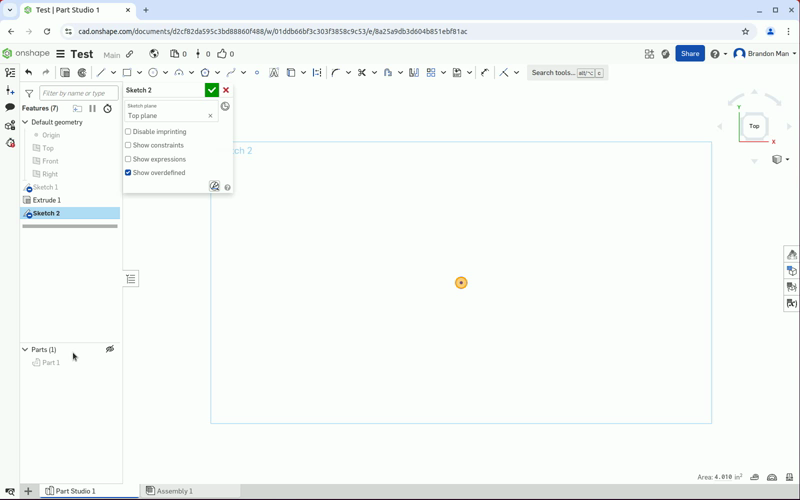
key(shift+e)
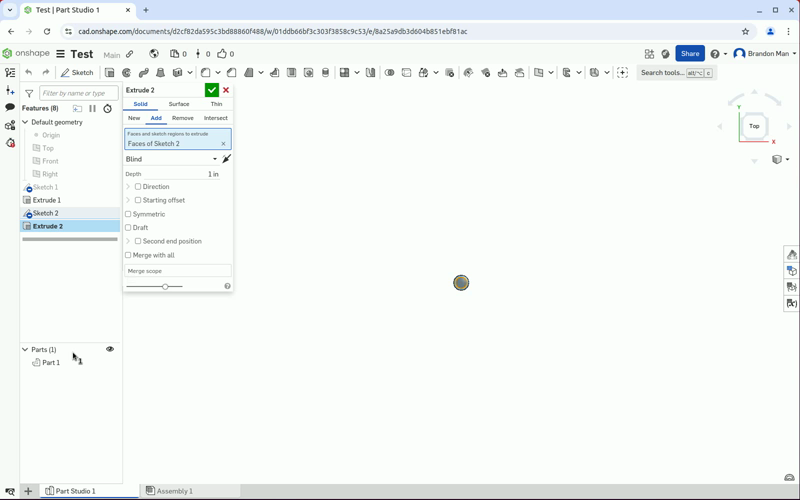
mouse_move(143, 106)
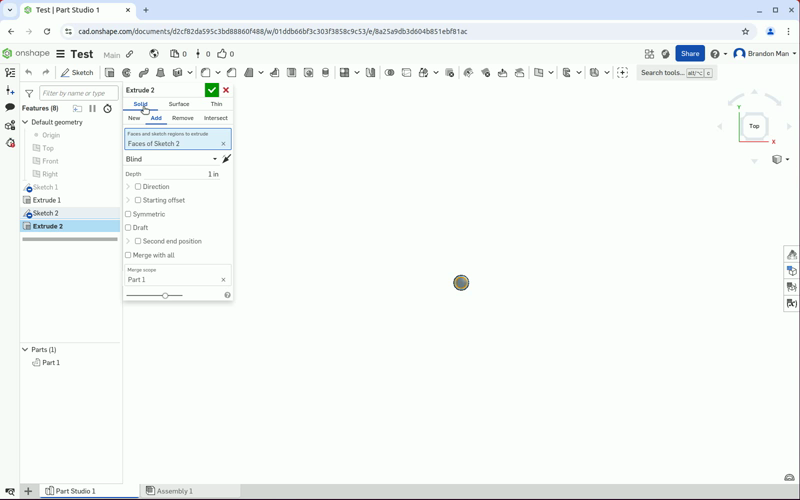
click(143, 106)
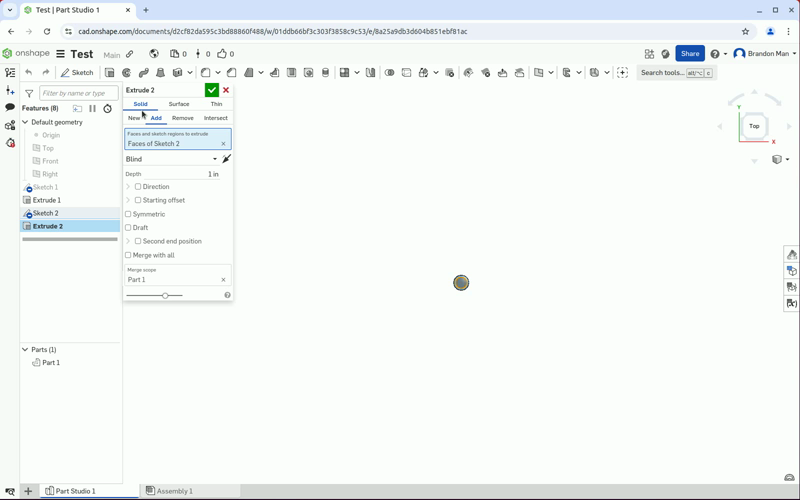
mouse_move(137, 120)
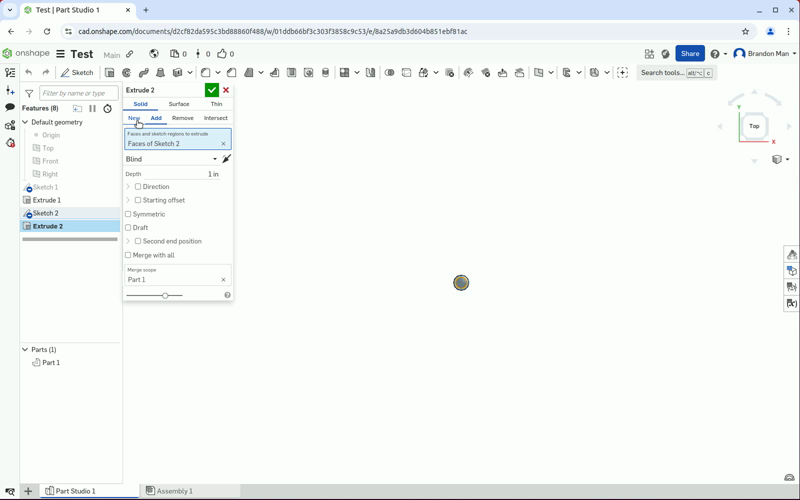
click(137, 120)
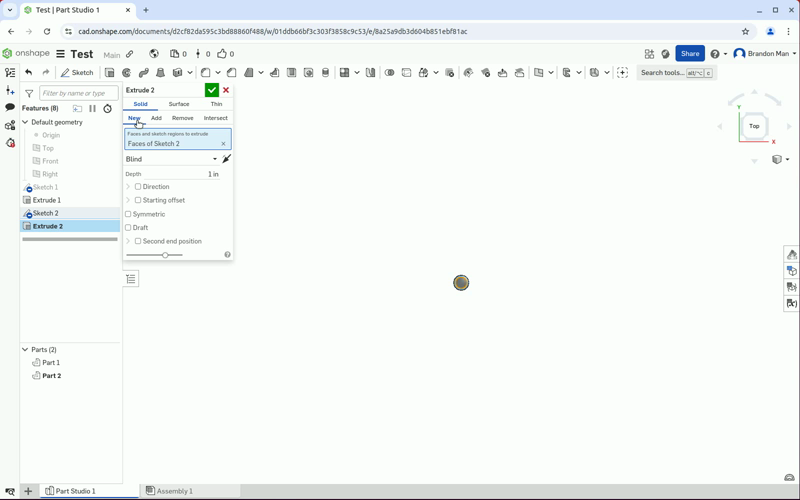
key(tab, 4)
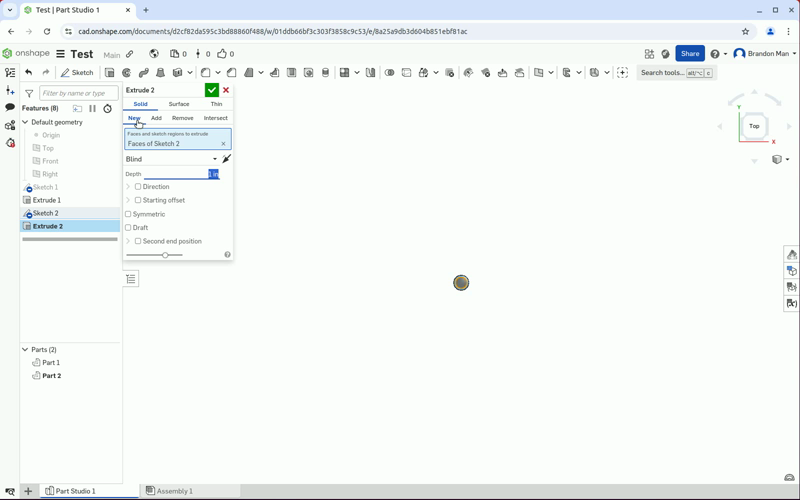
text(19.257)
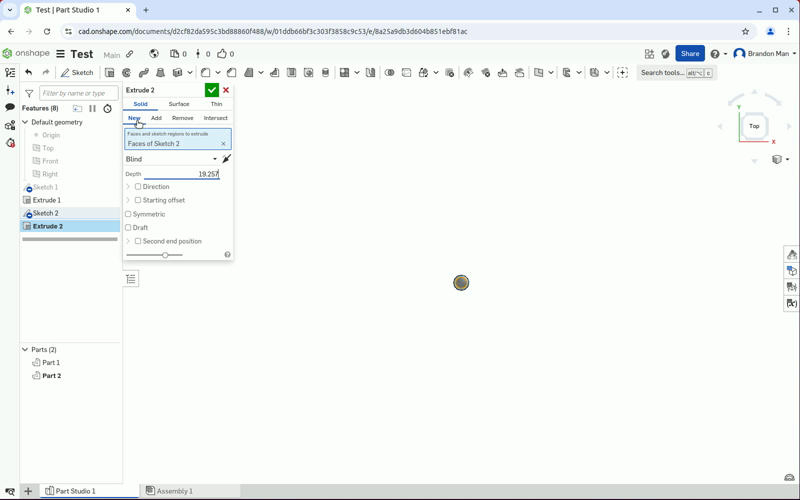
key(enter)
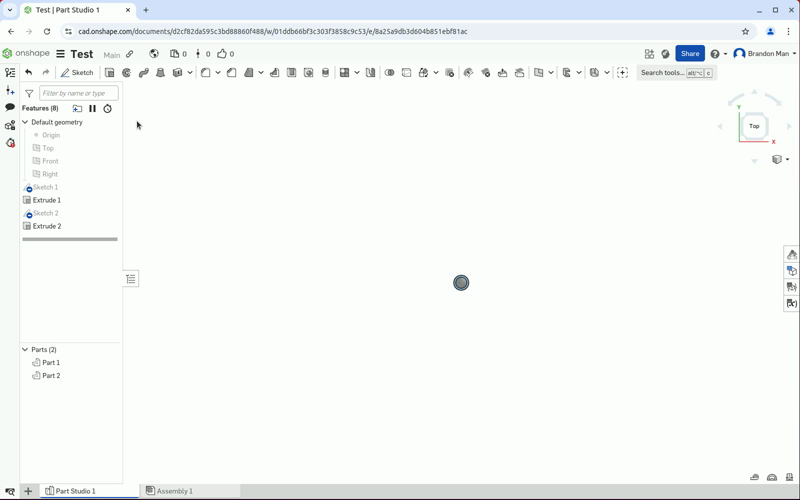
key(shift+h)
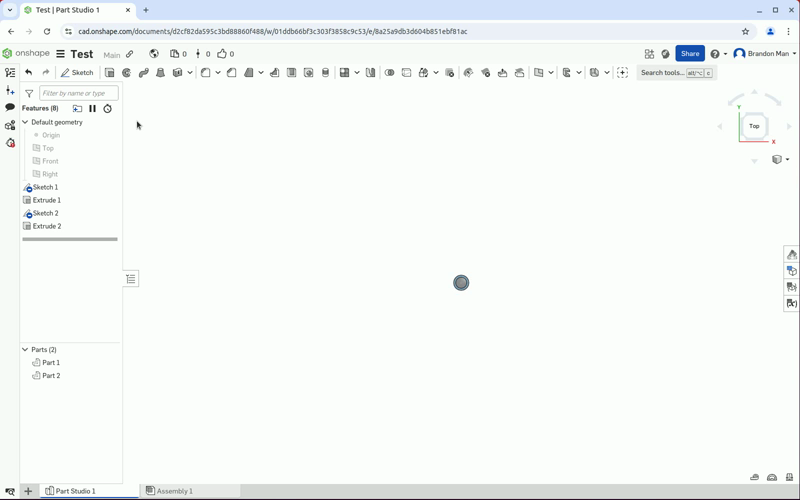
key(shift+h)
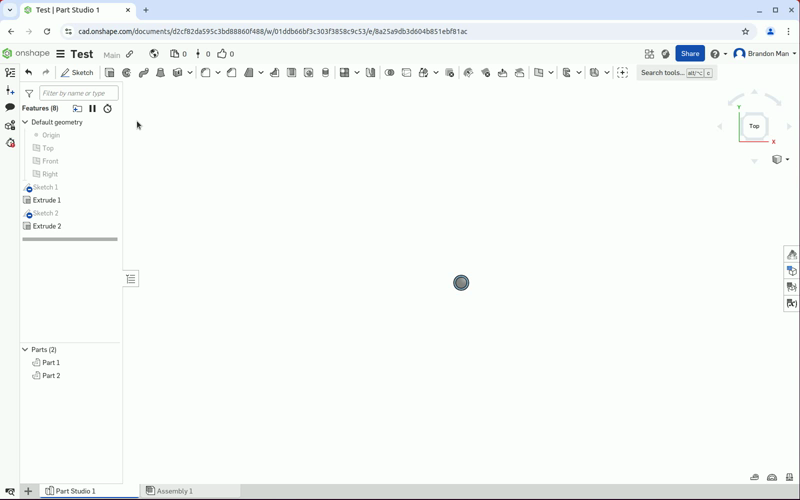
mouse_move(73, 189)
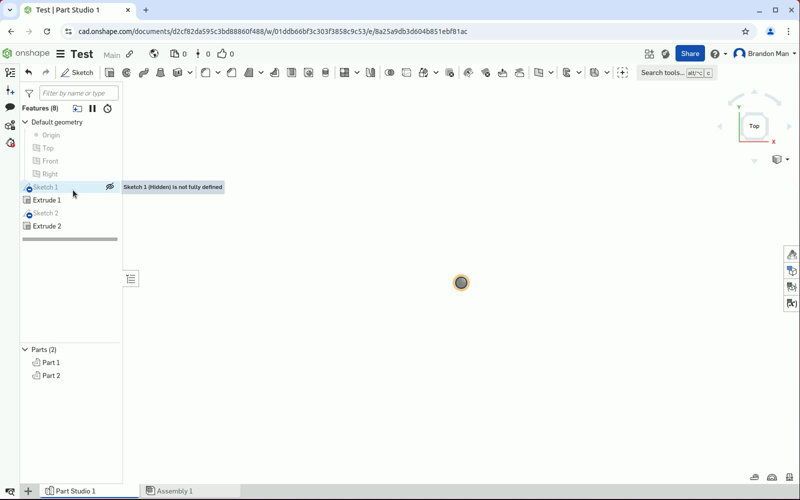
click(73, 189)
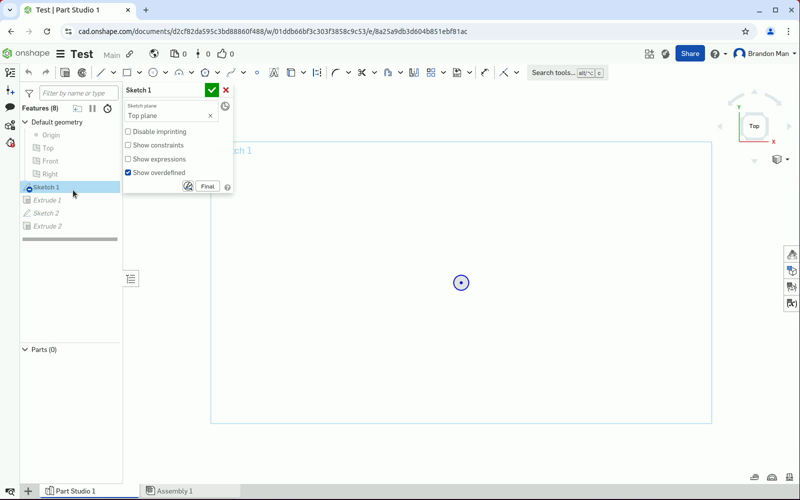
mouse_move(229, 92)
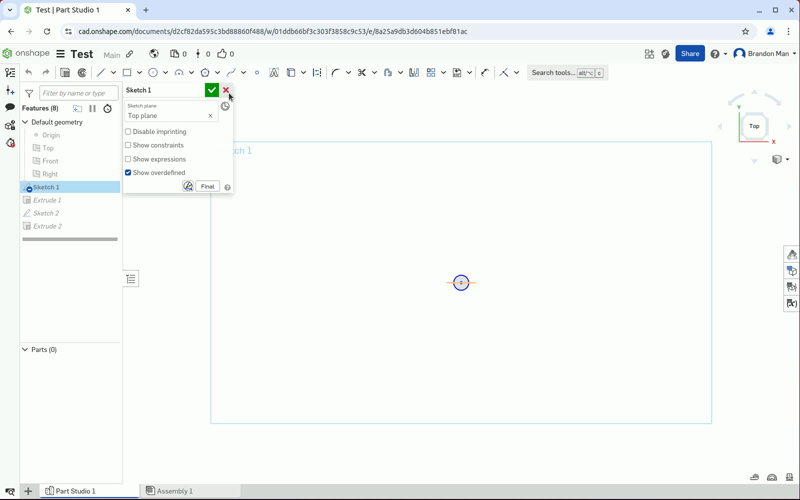
click(229, 92)
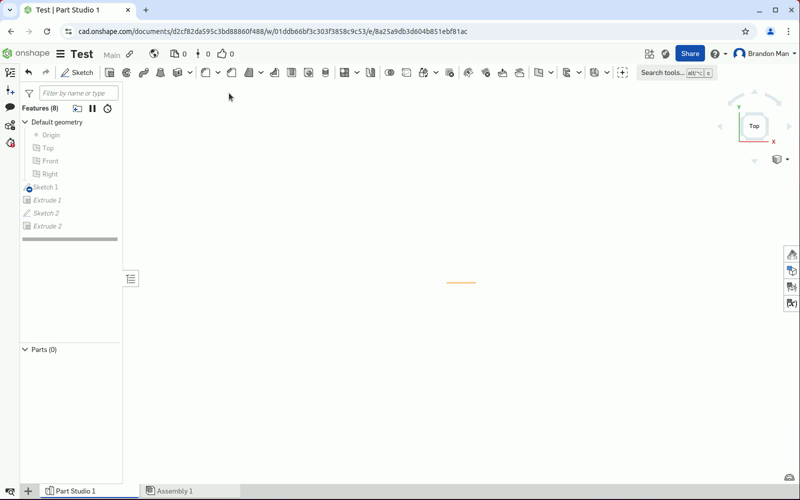
mouse_move(541, 75)
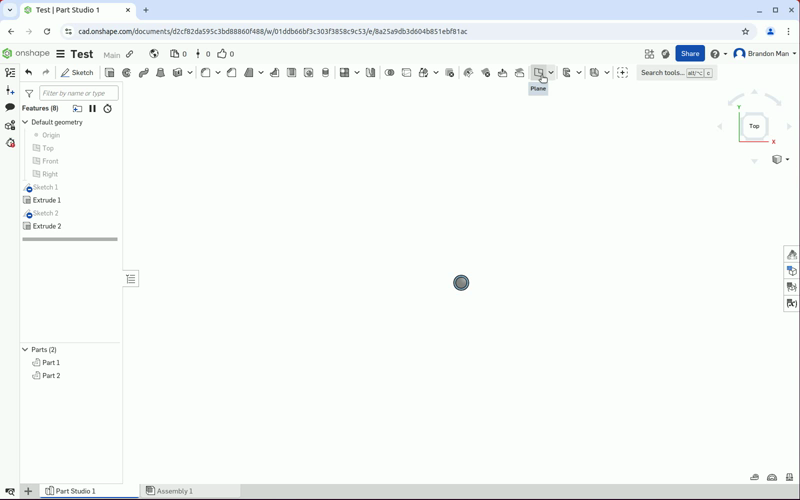
click(541, 75)
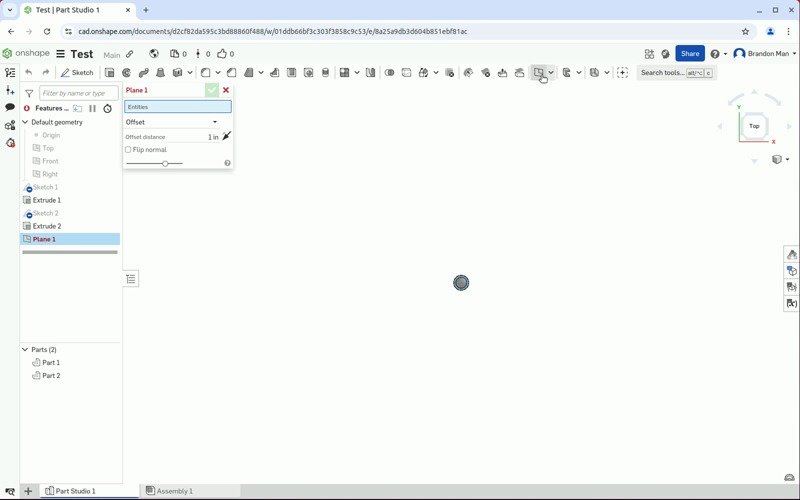
mouse_move(73, 150)
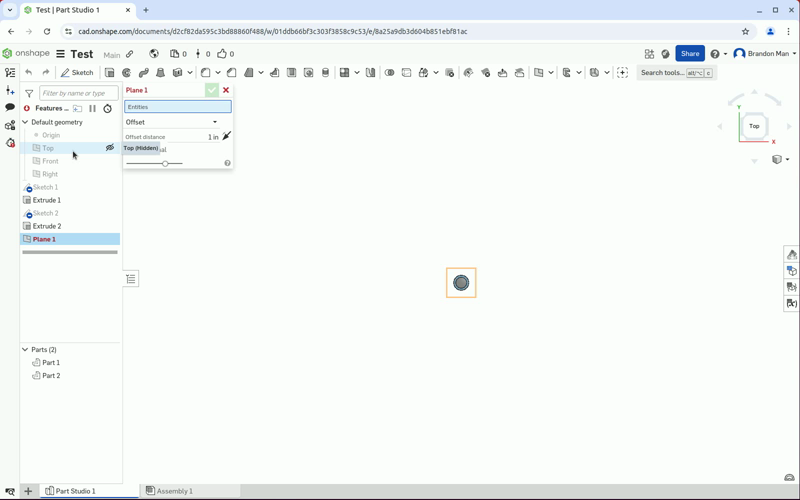
click(73, 150)
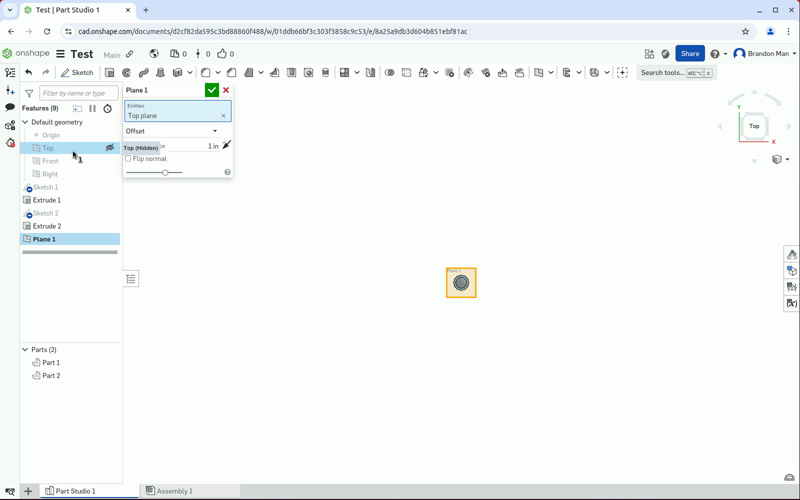
key(tab, 2)
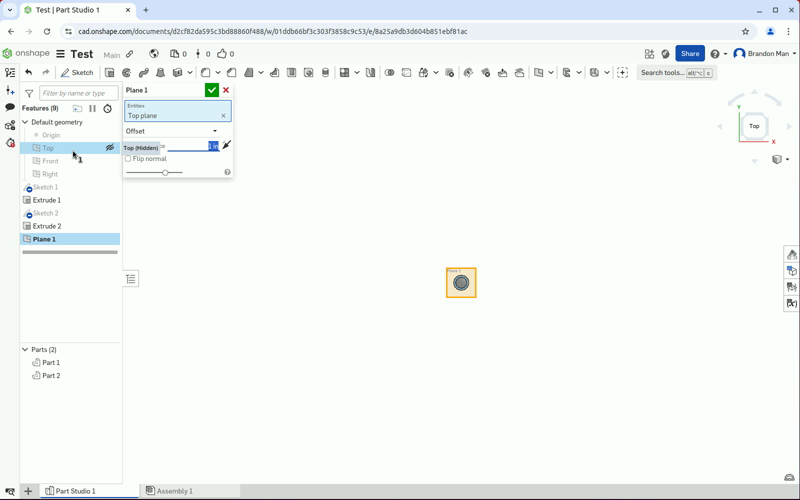
text(19.257)
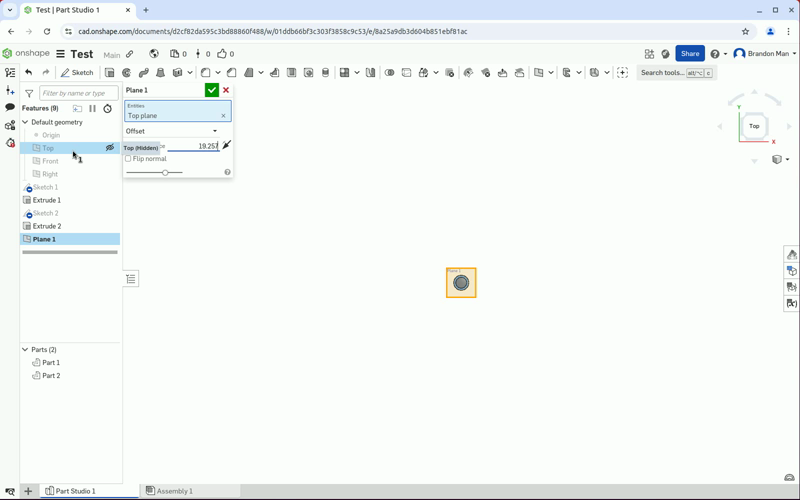
key(enter, 2)
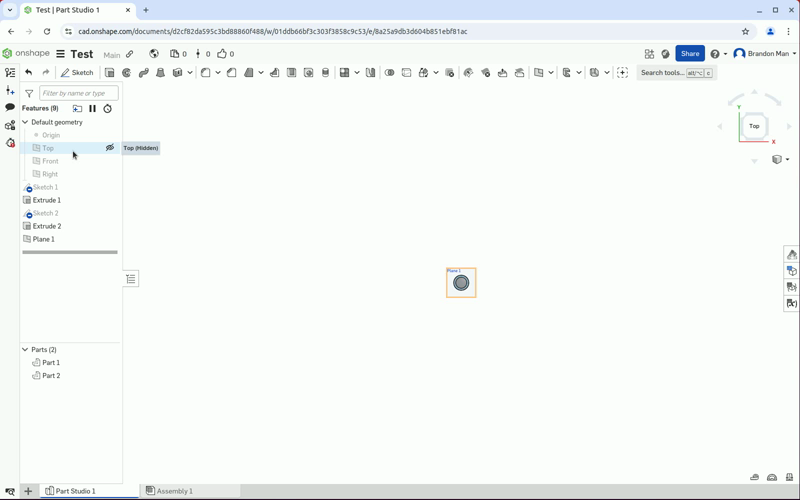
key(shift+s)
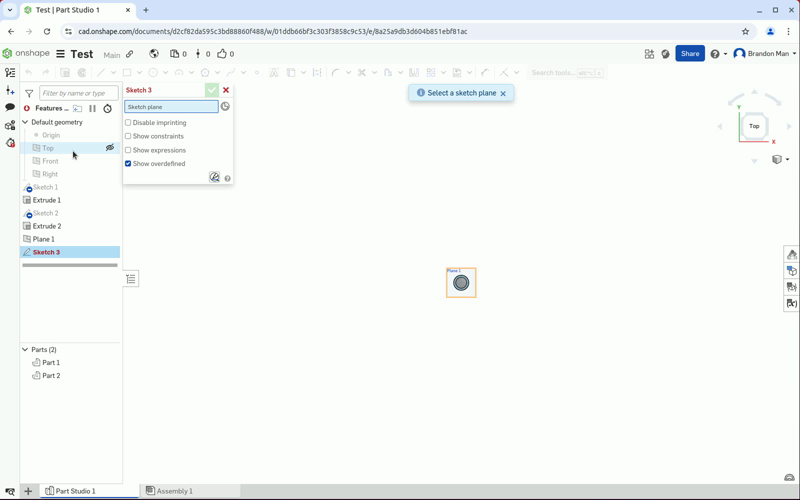
mouse_move(73, 241)
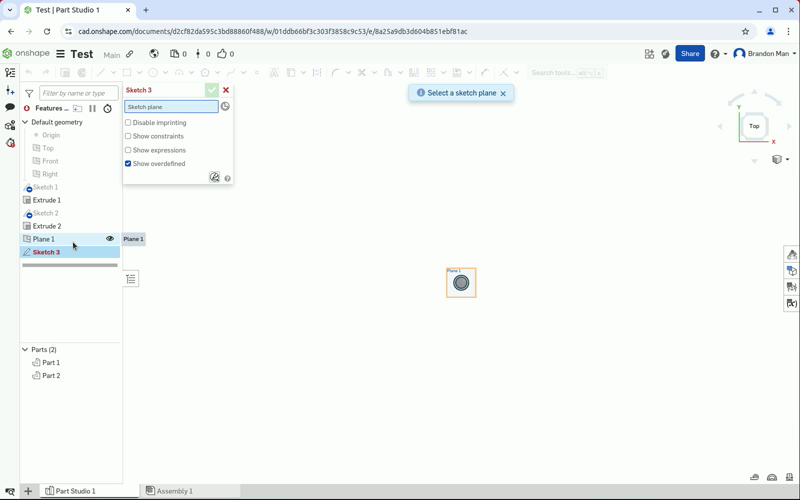
click(73, 241)
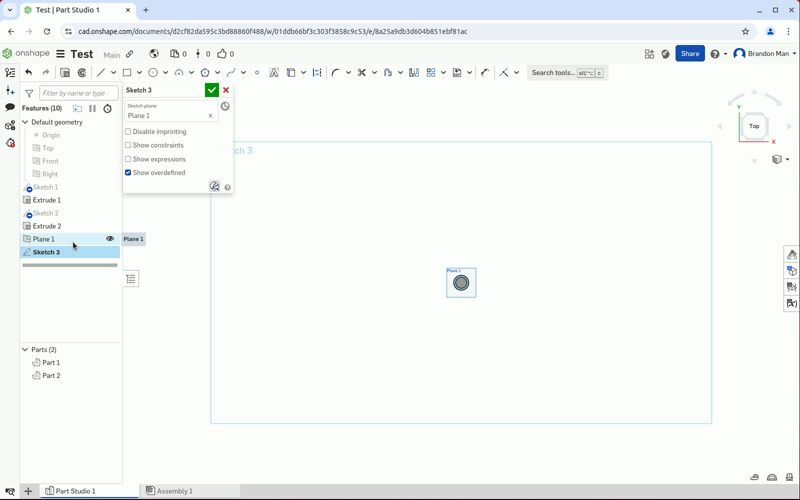
mouse_move(73, 352)
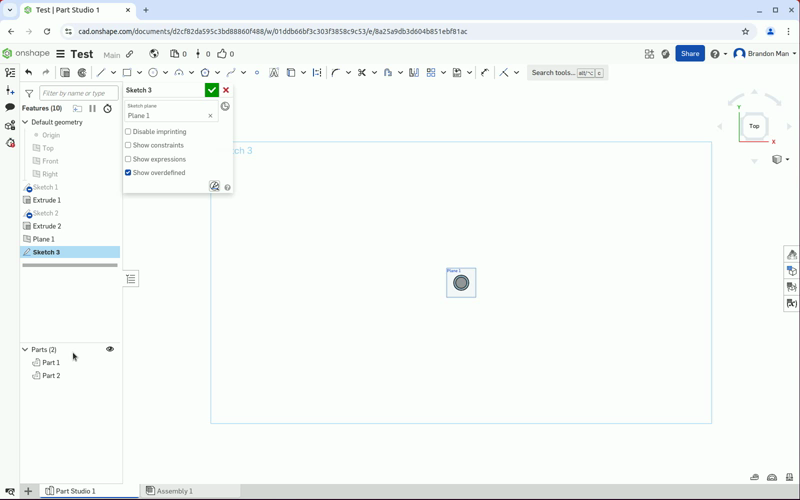
key(y)
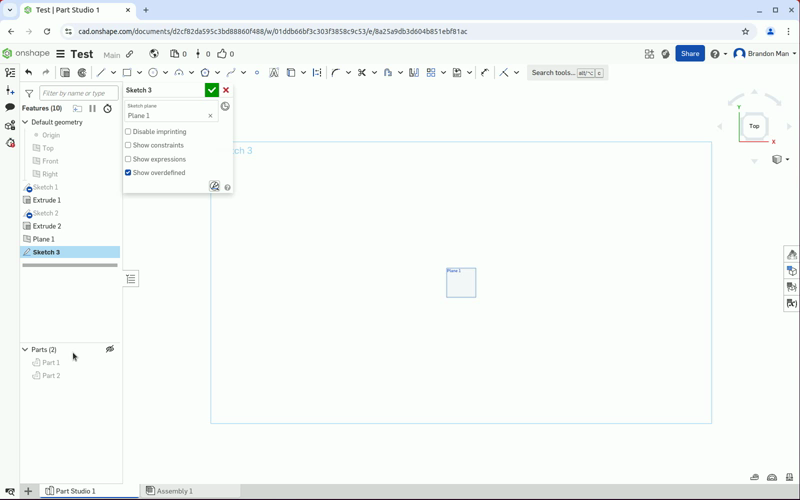
key(l)
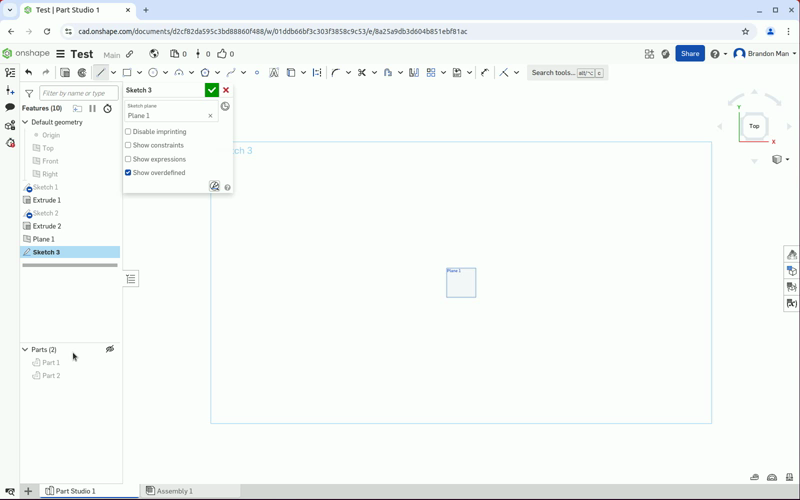
key_down(shift)
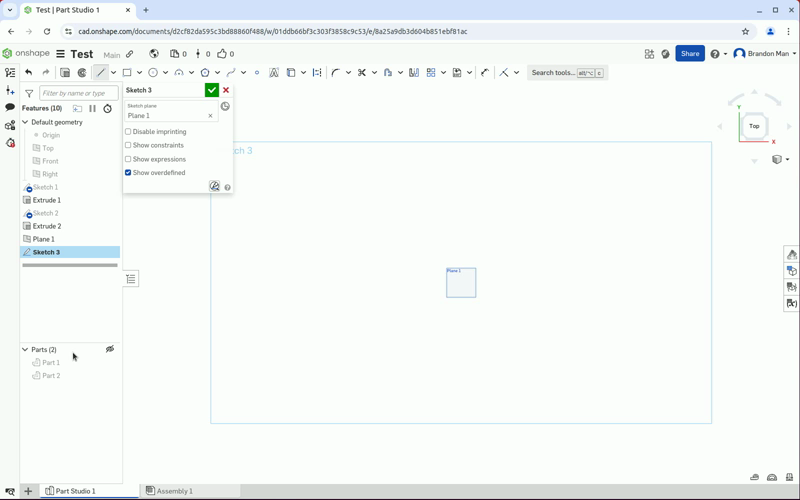
mouse_move(458, 285)
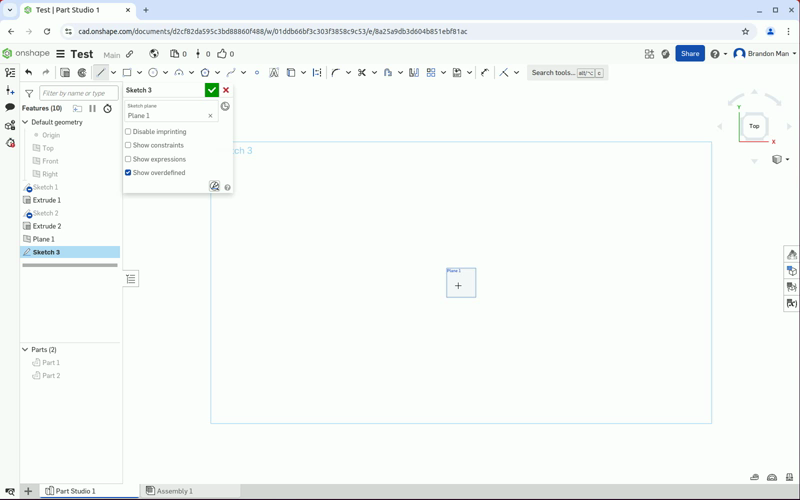
click(458, 285)
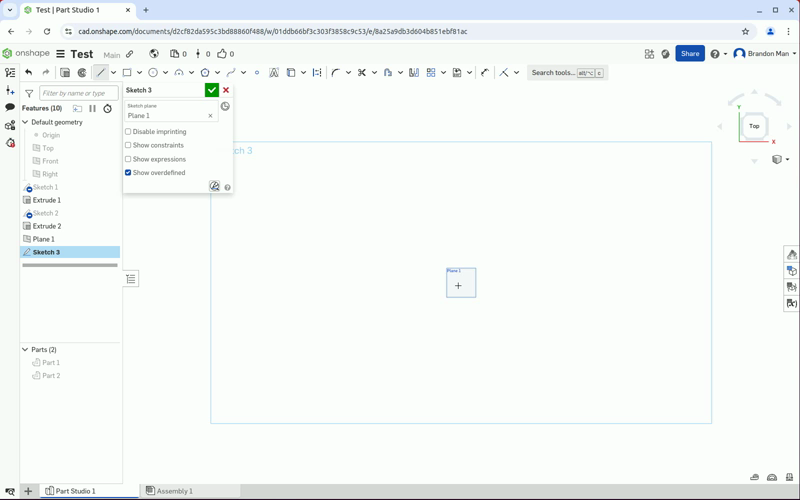
key_up(shift)
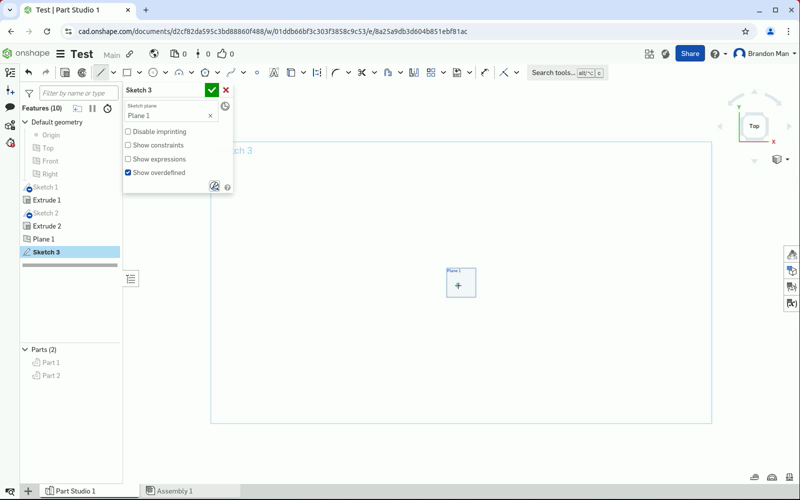
key_down(shift)
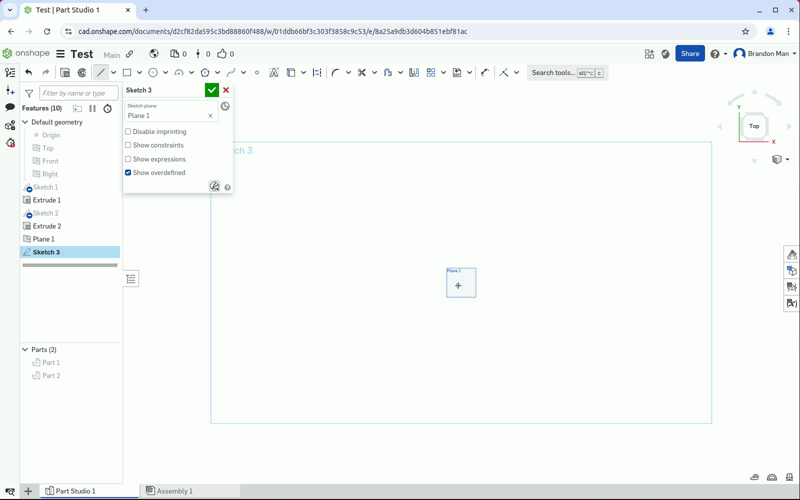
mouse_move(488, 285)
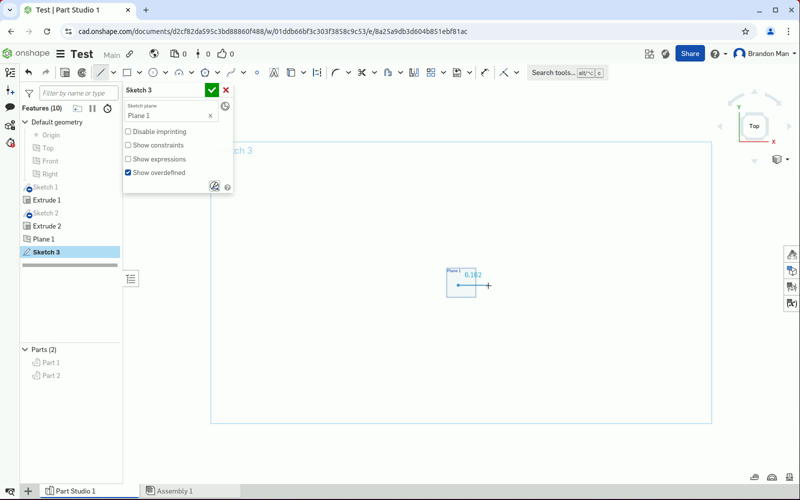
mouse_move(462, 285)
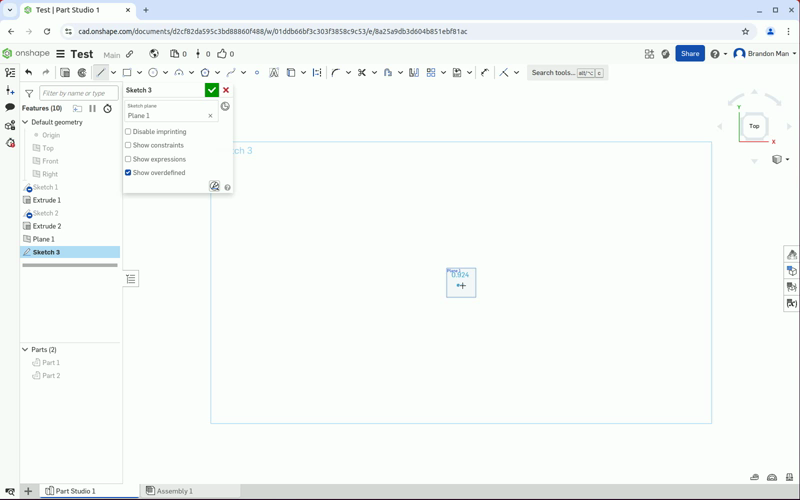
scroll(6)
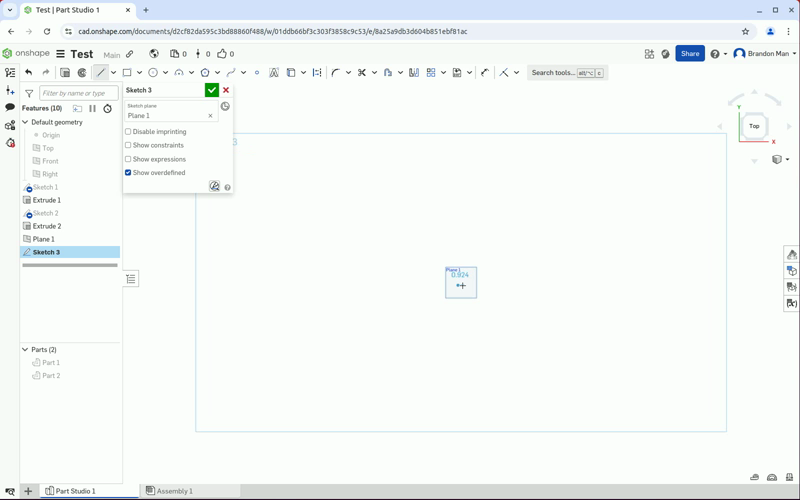
scroll(6)
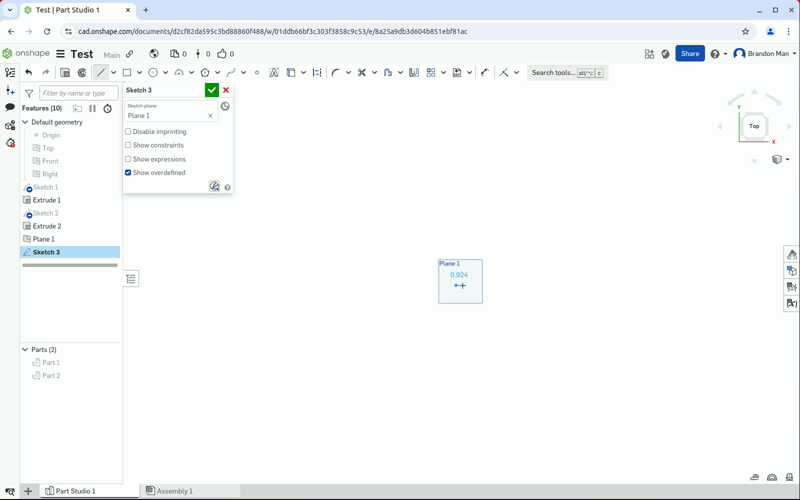
scroll(6)
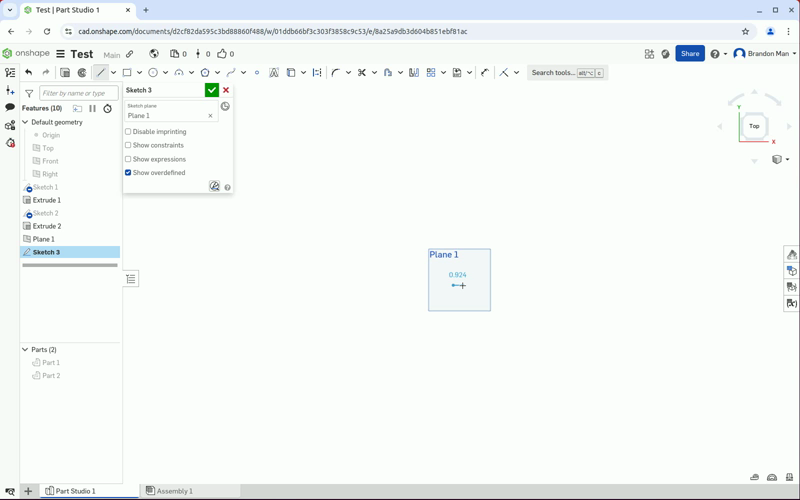
scroll(6)
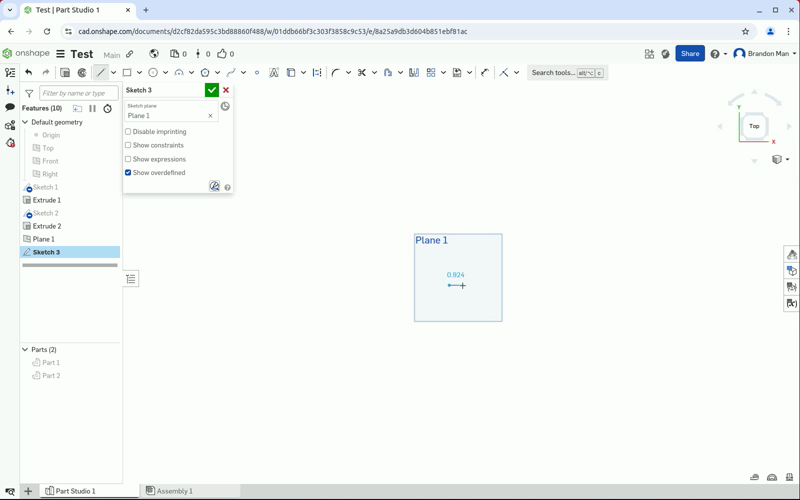
scroll(6)
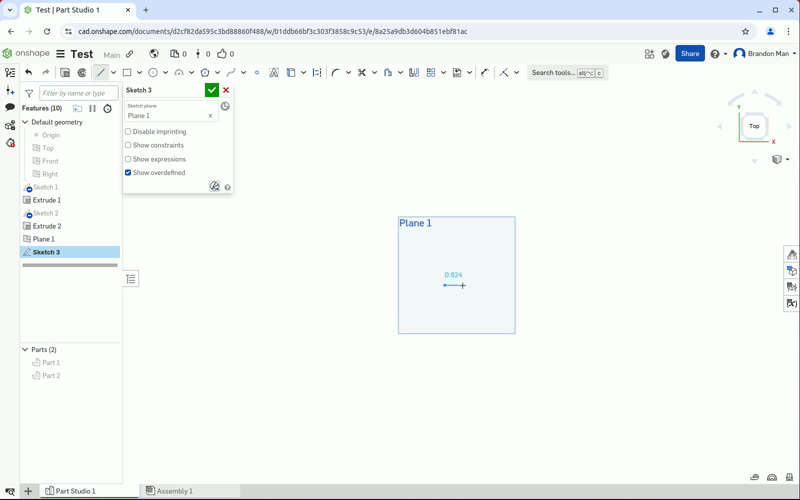
scroll(6)
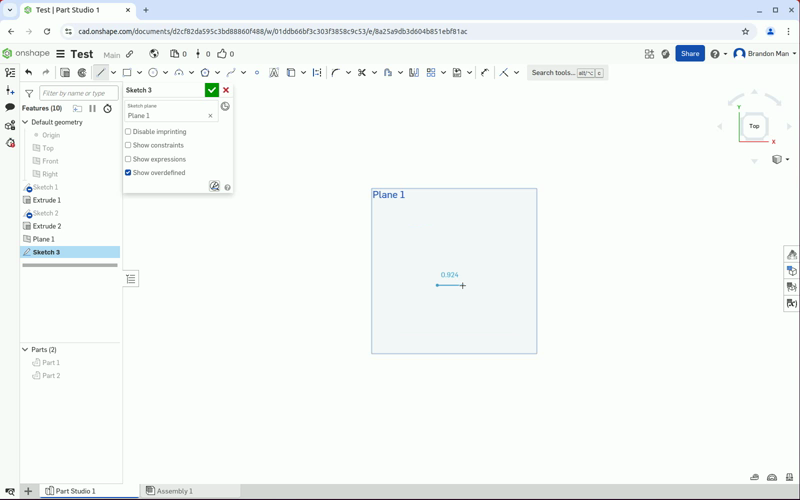
scroll(6)
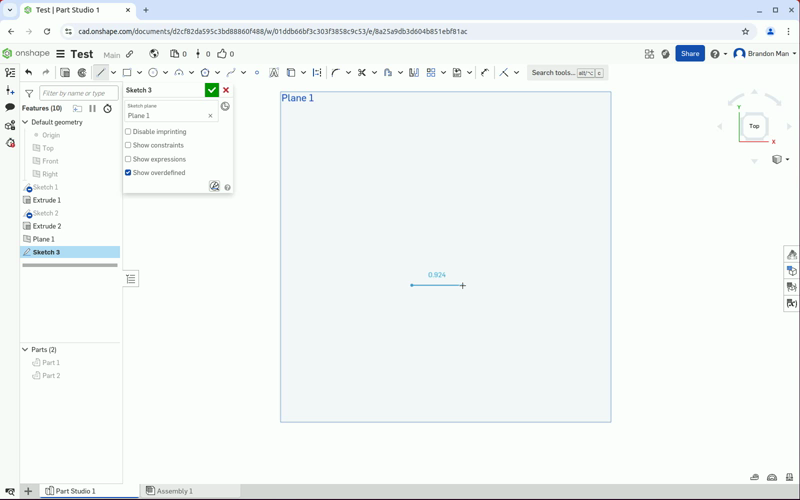
click(462, 285)
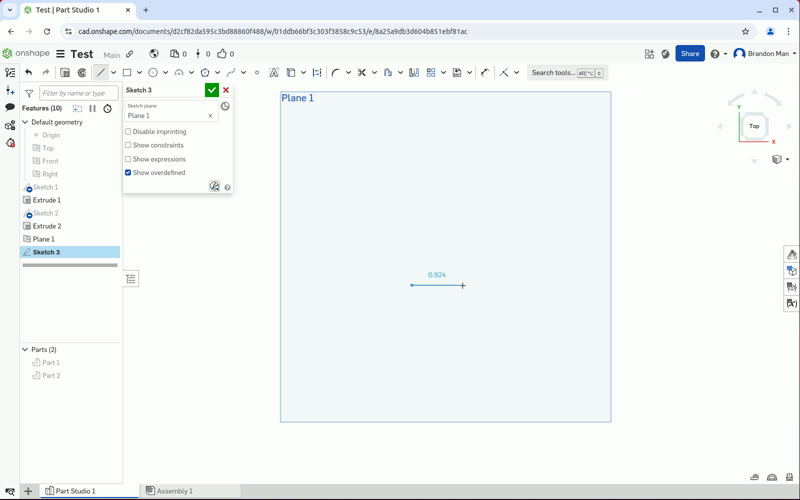
scroll(-6)
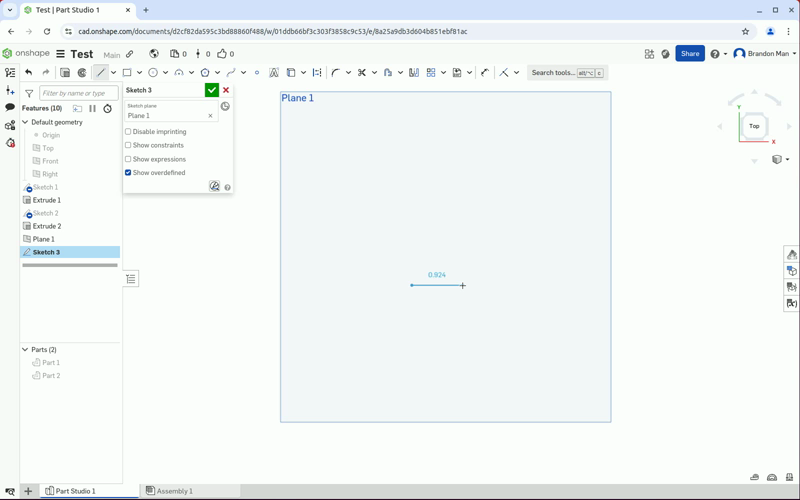
scroll(-6)
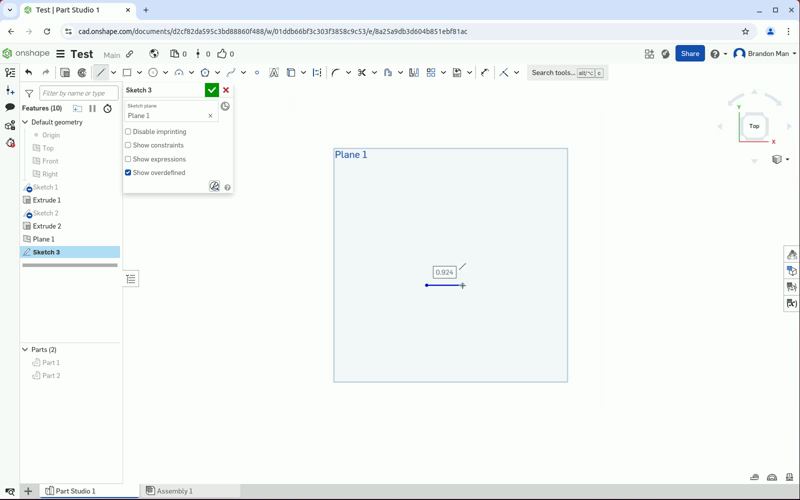
scroll(-6)
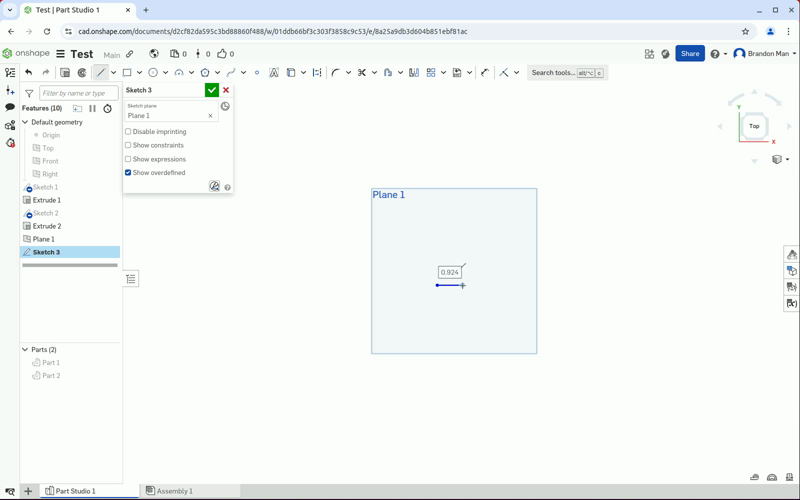
scroll(-6)
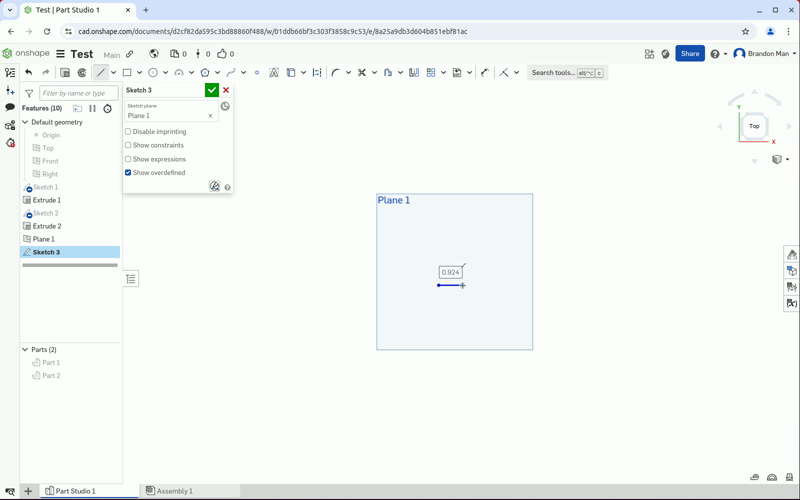
scroll(-6)
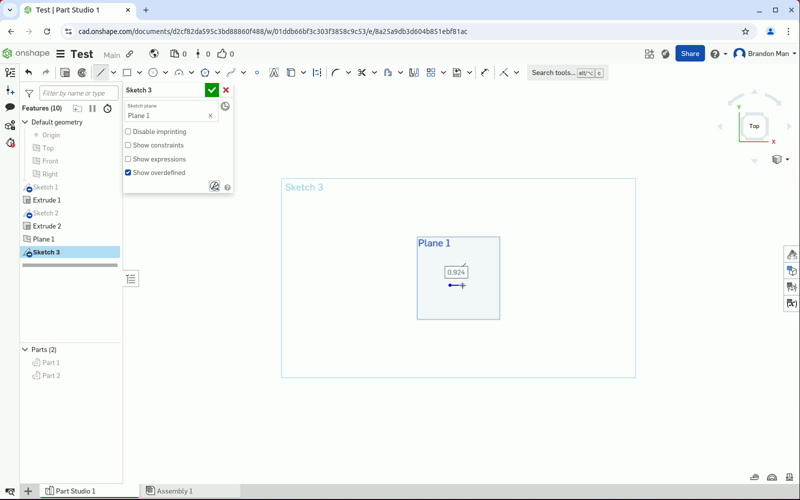
scroll(-6)
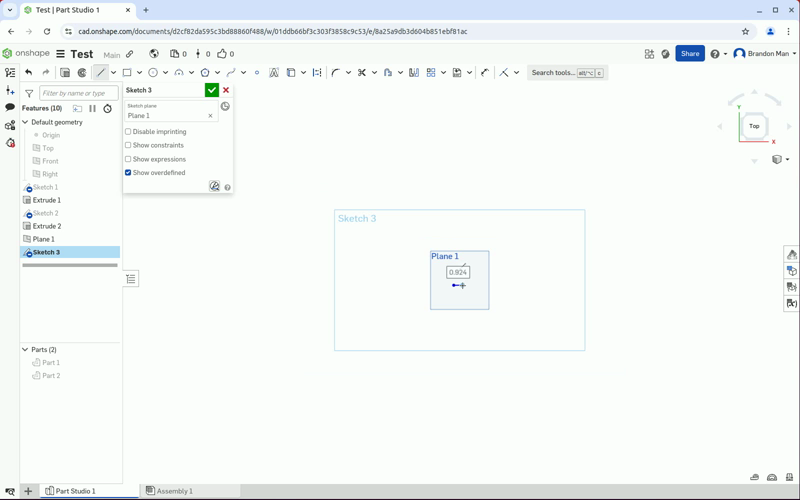
scroll(-6)
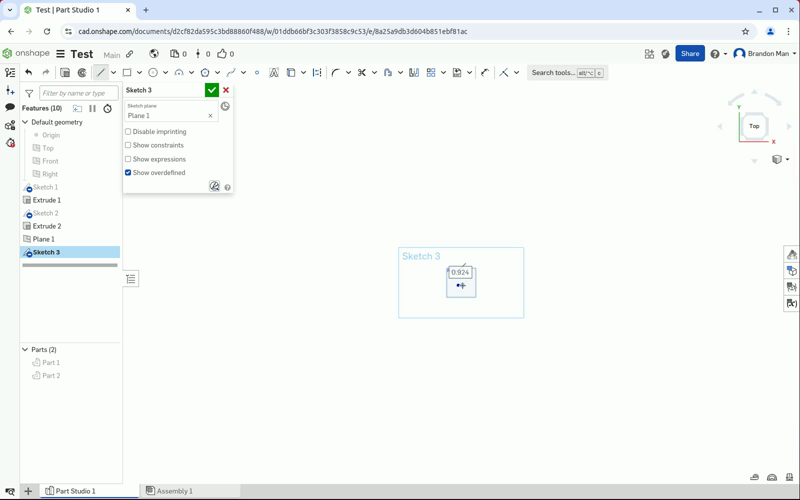
key_up(shift)
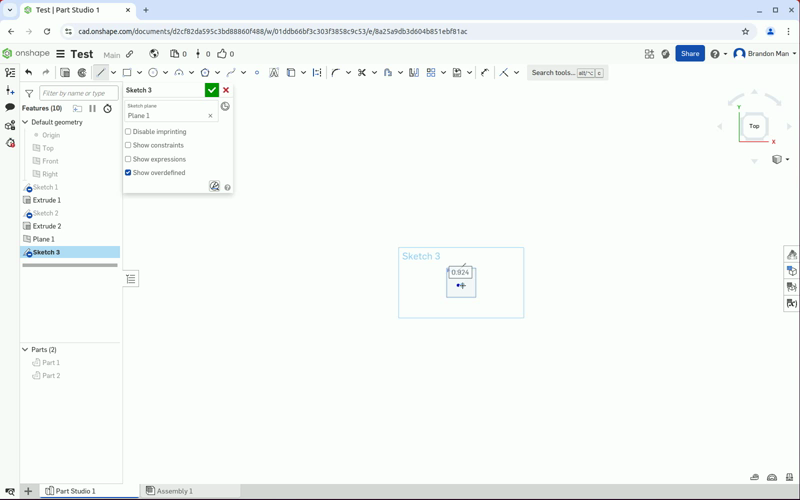
key_down(shift)
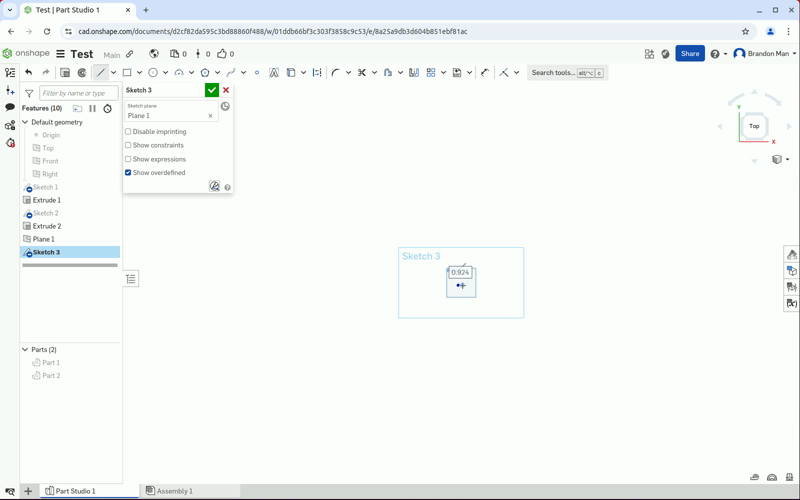
mouse_move(492, 285)
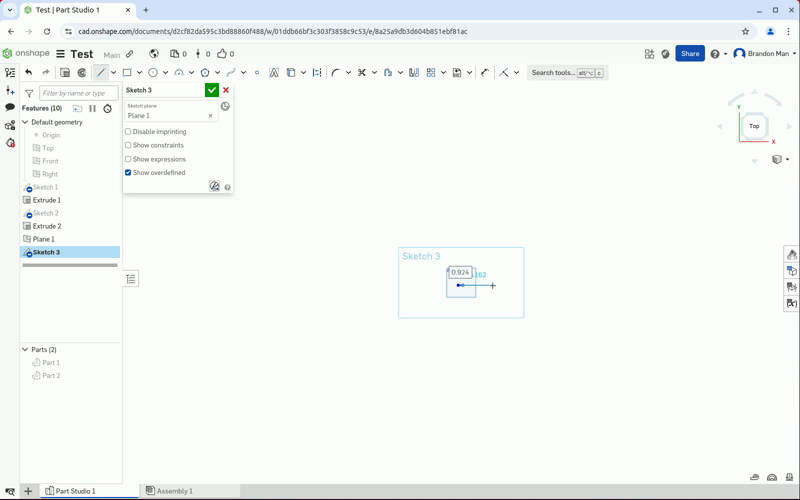
mouse_move(462, 280)
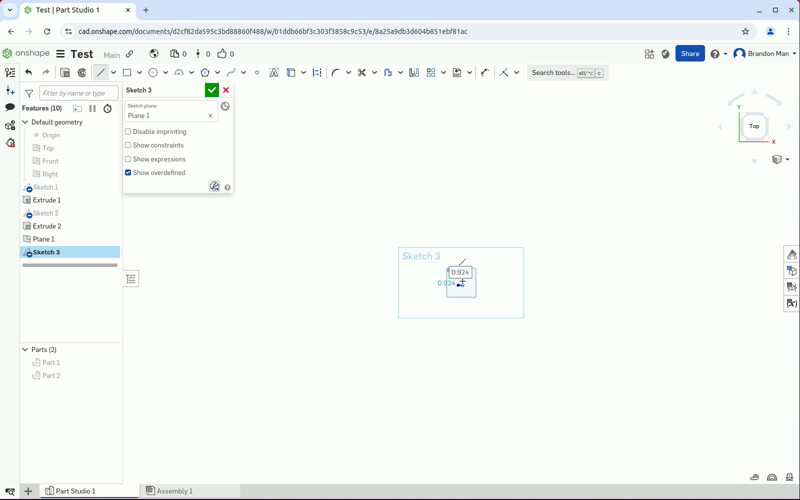
scroll(6)
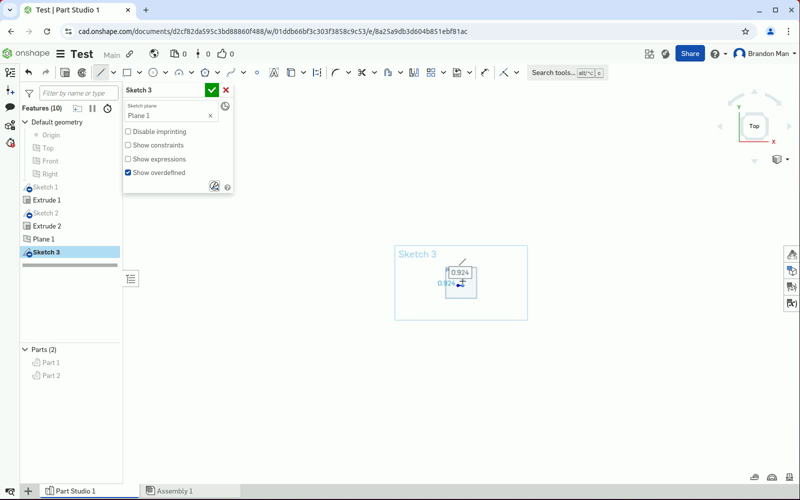
scroll(6)
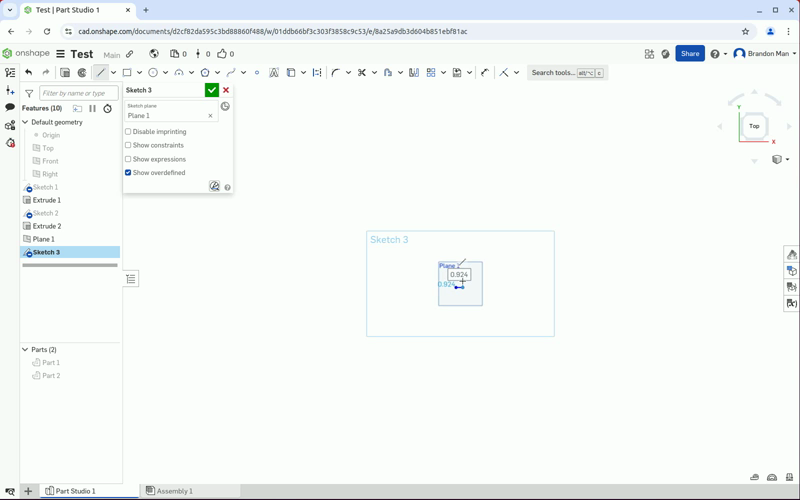
scroll(6)
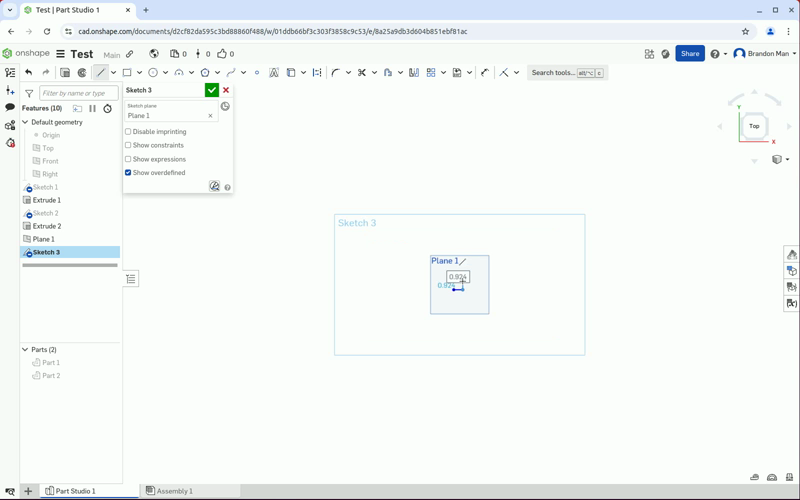
scroll(6)
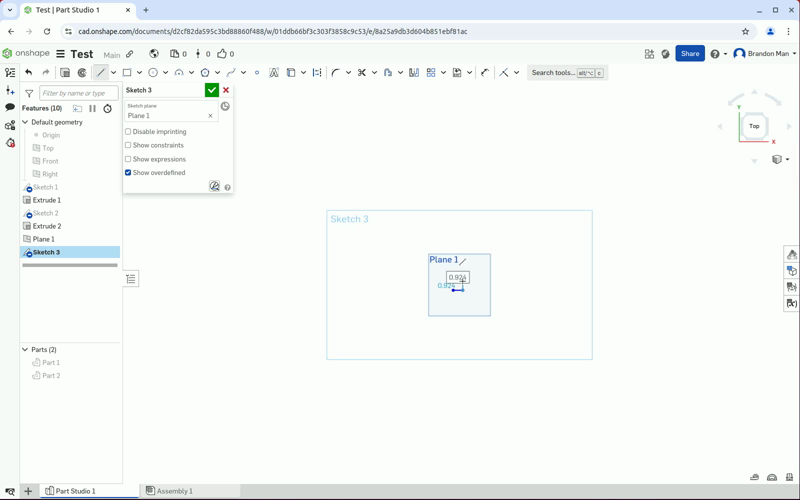
scroll(6)
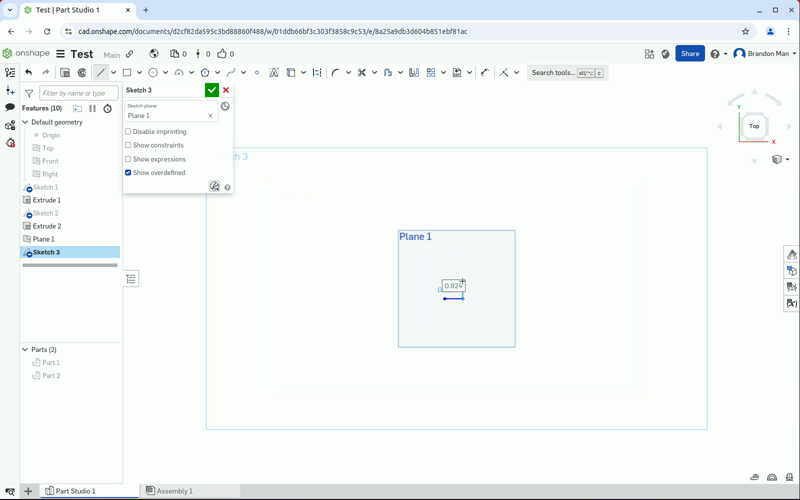
scroll(6)
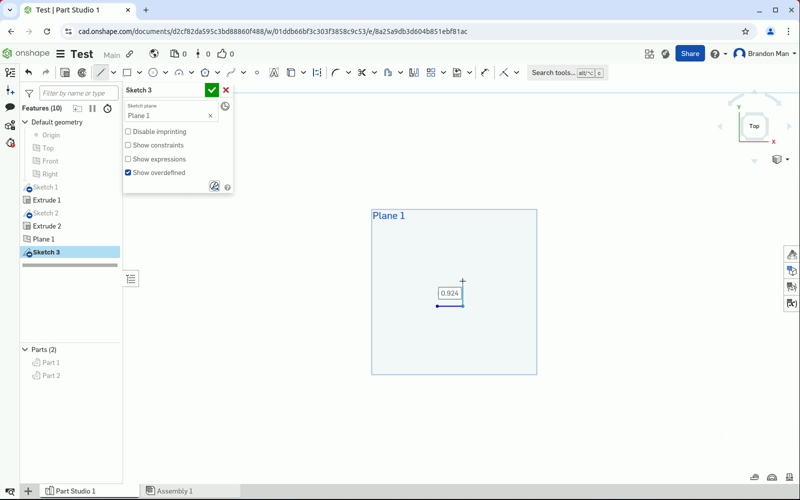
scroll(6)
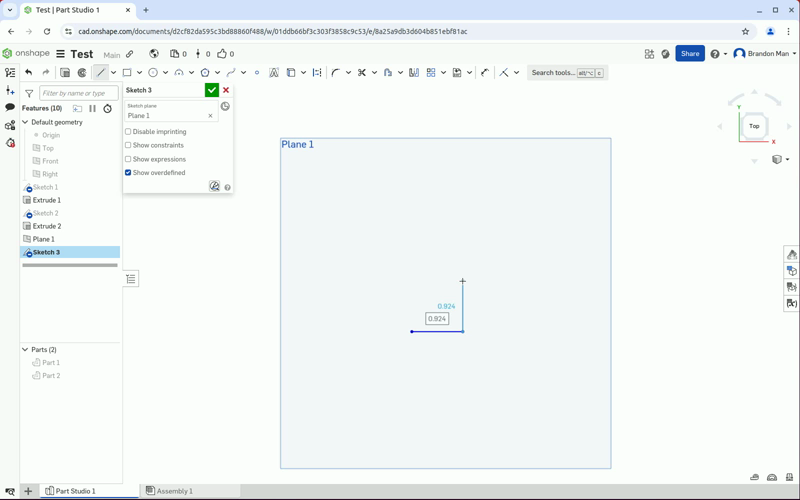
click(462, 280)
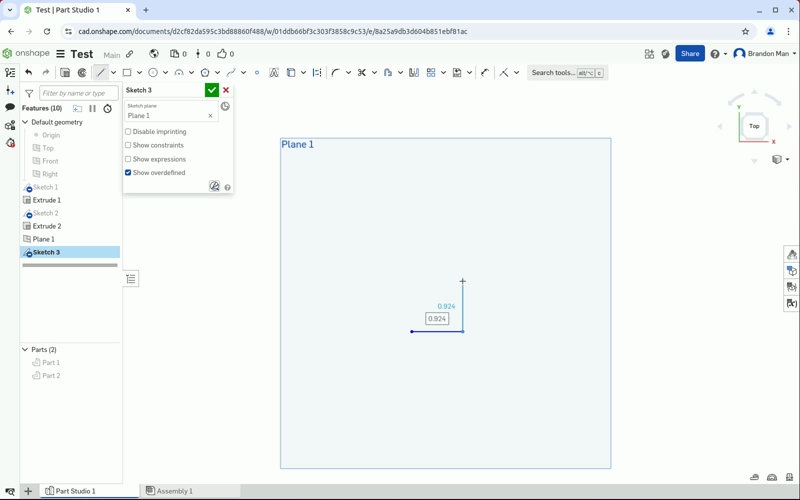
scroll(-6)
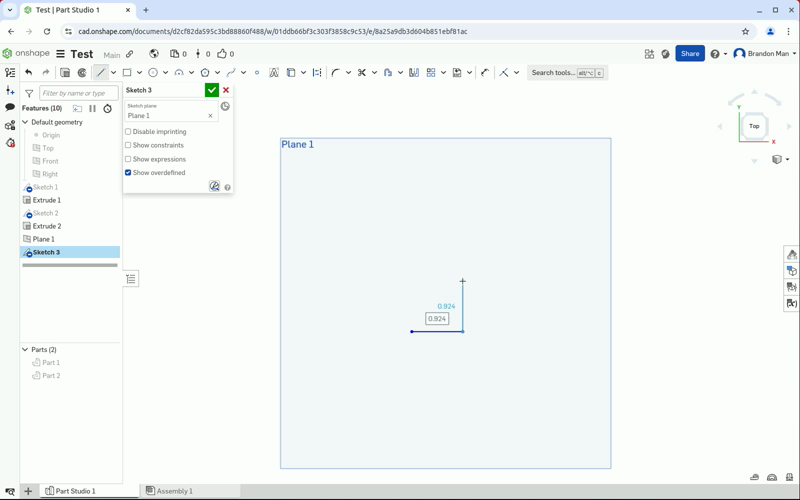
scroll(-6)
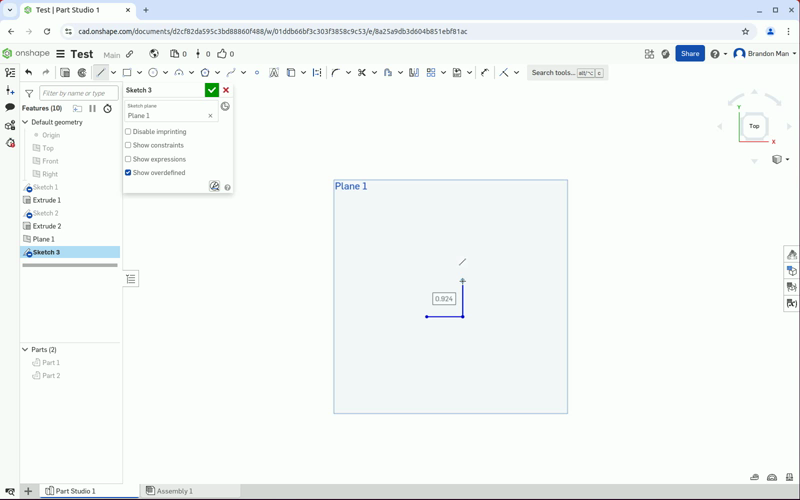
scroll(-6)
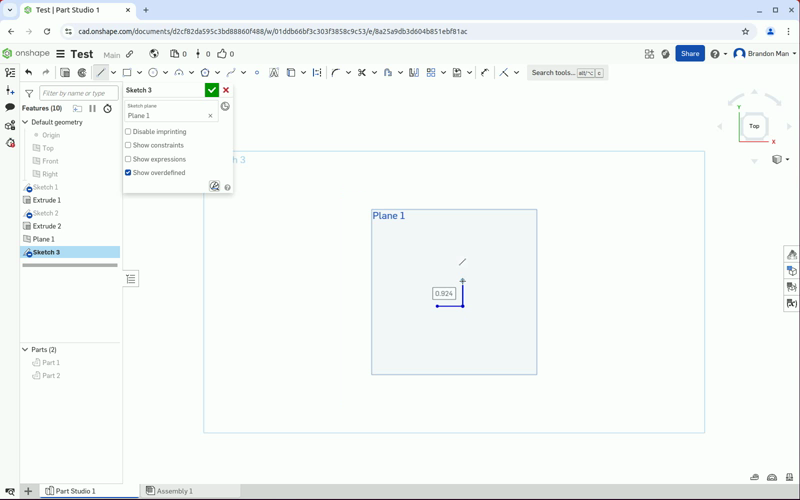
scroll(-6)
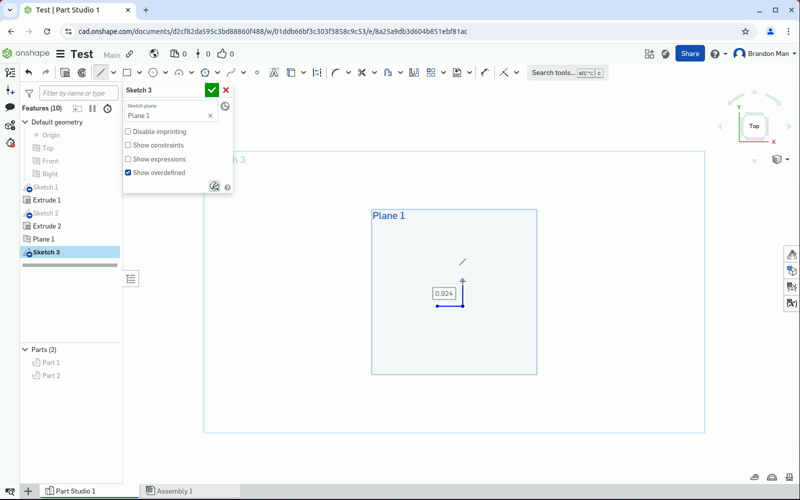
scroll(-6)
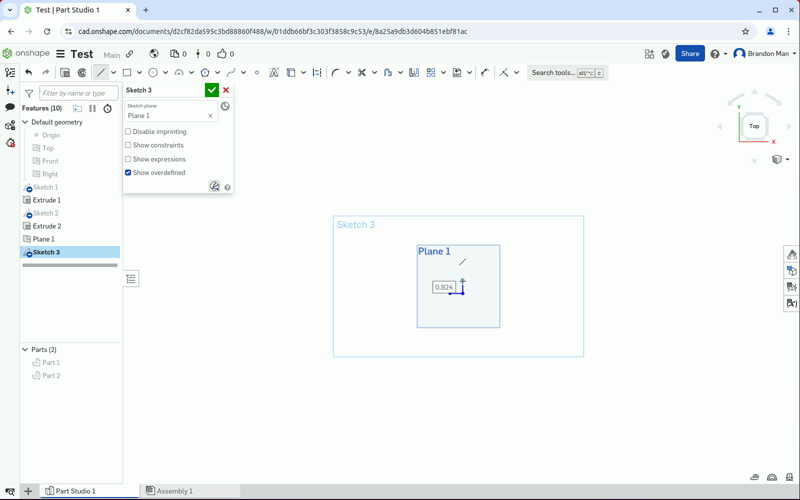
scroll(-6)
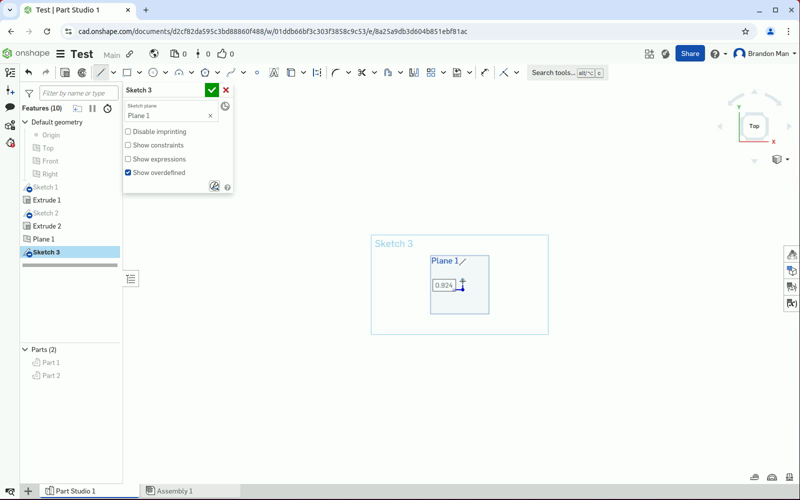
scroll(-6)
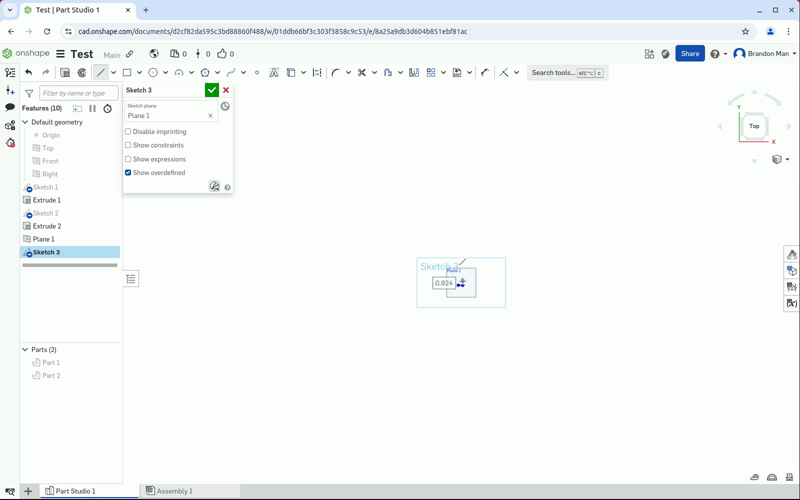
key_up(shift)
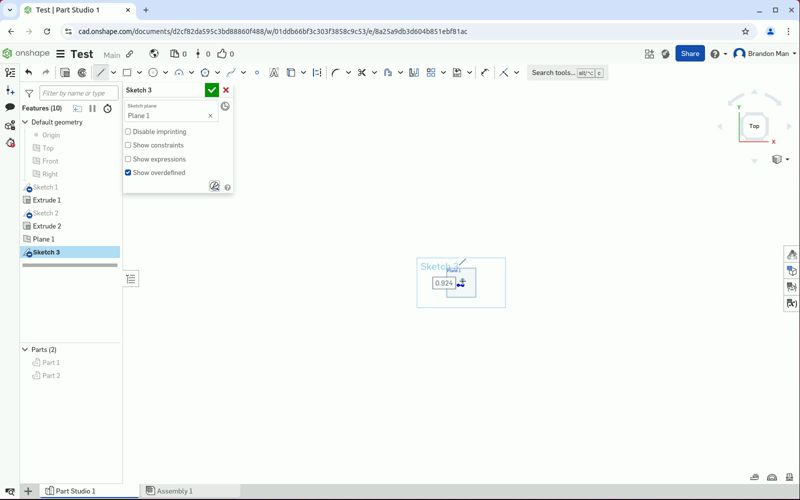
key_down(shift)
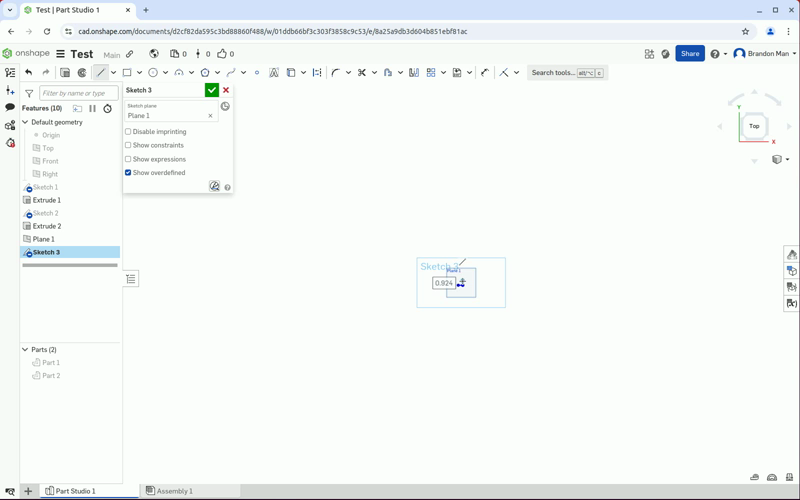
mouse_move(492, 280)
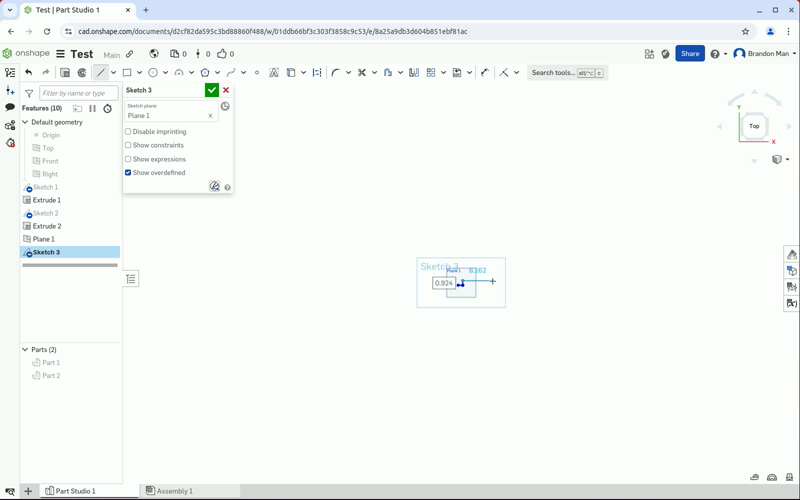
mouse_move(458, 280)
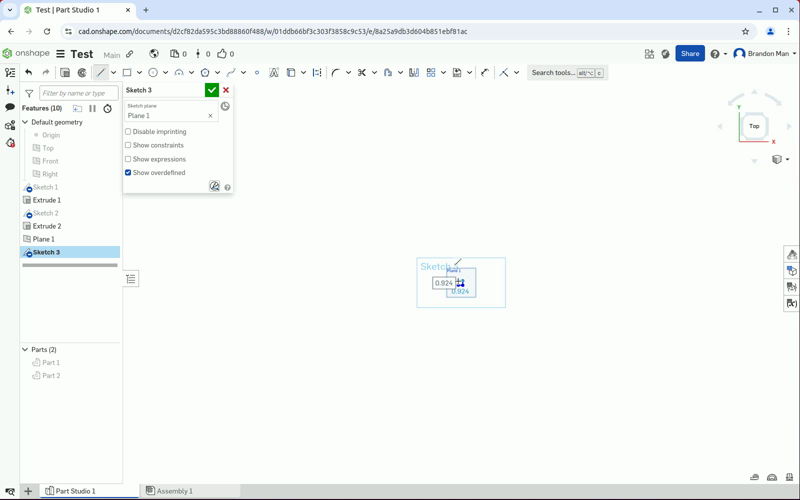
scroll(6)
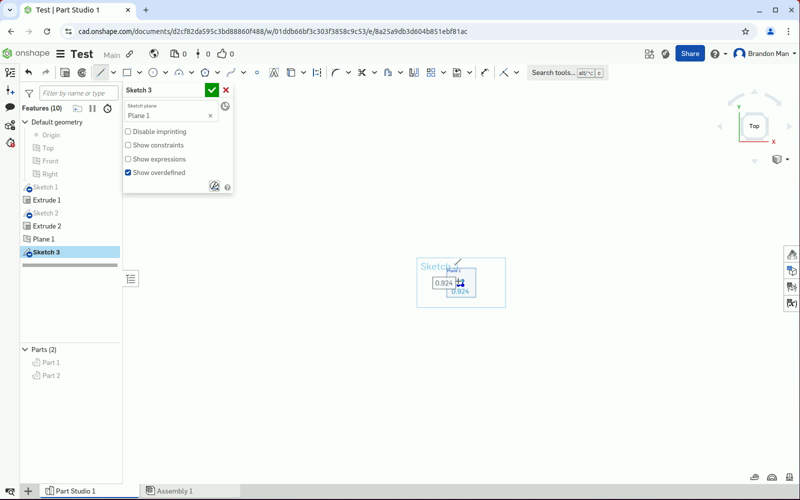
scroll(6)
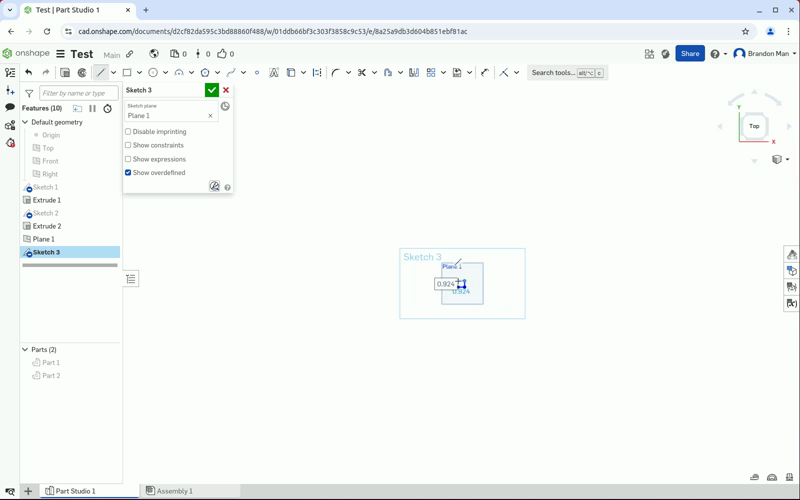
scroll(6)
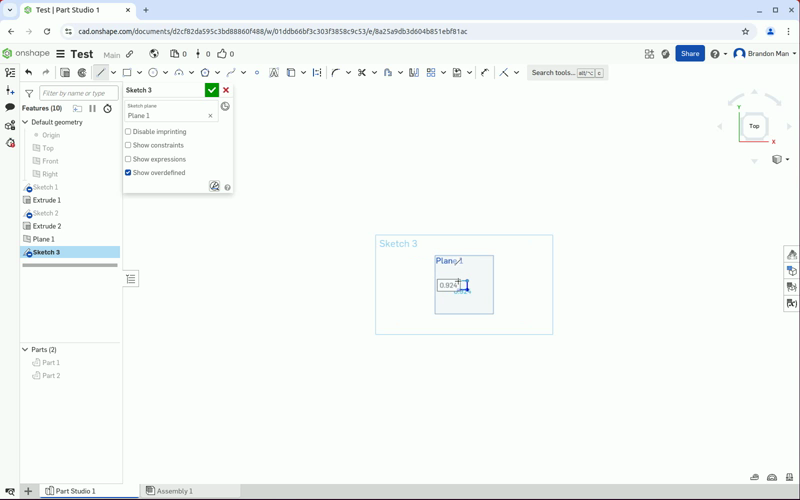
scroll(6)
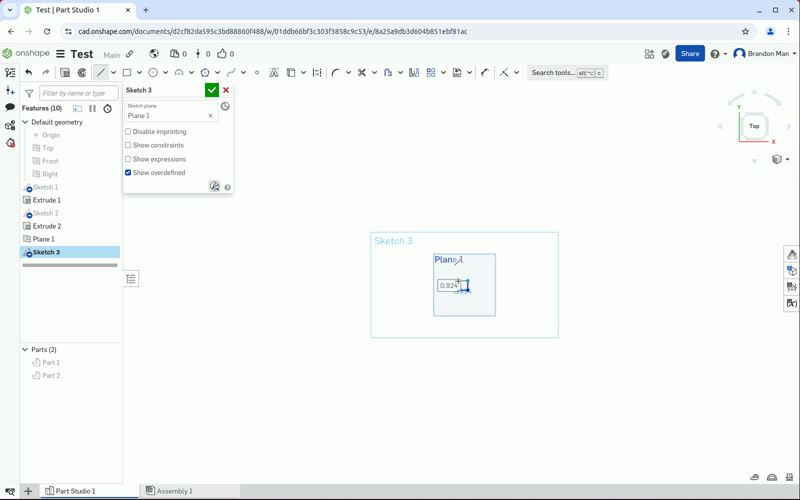
scroll(6)
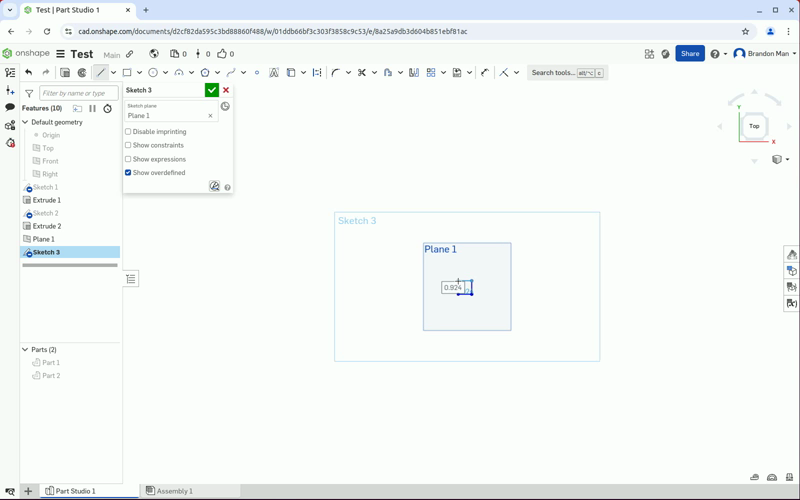
scroll(6)
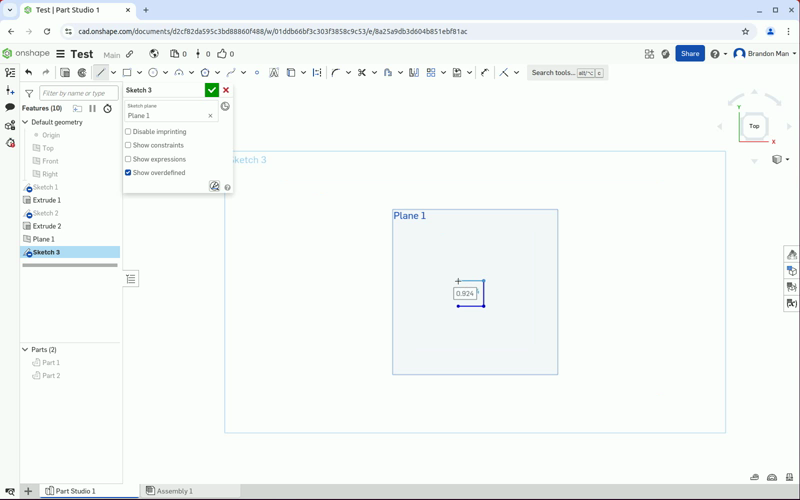
scroll(6)
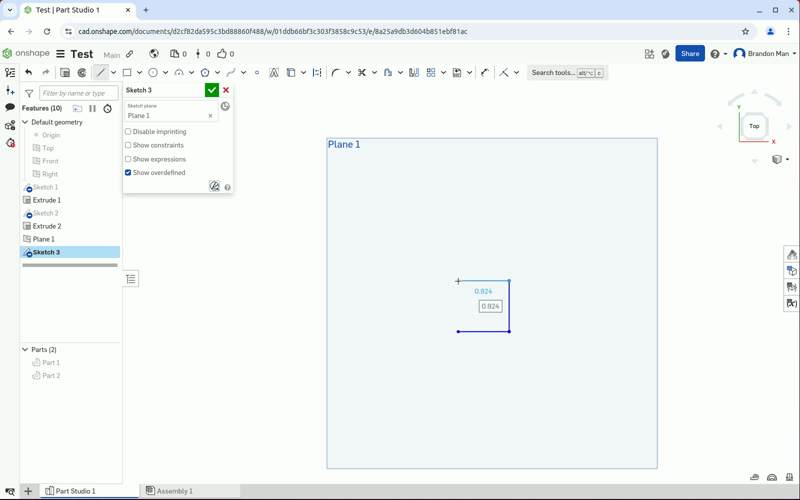
click(458, 280)
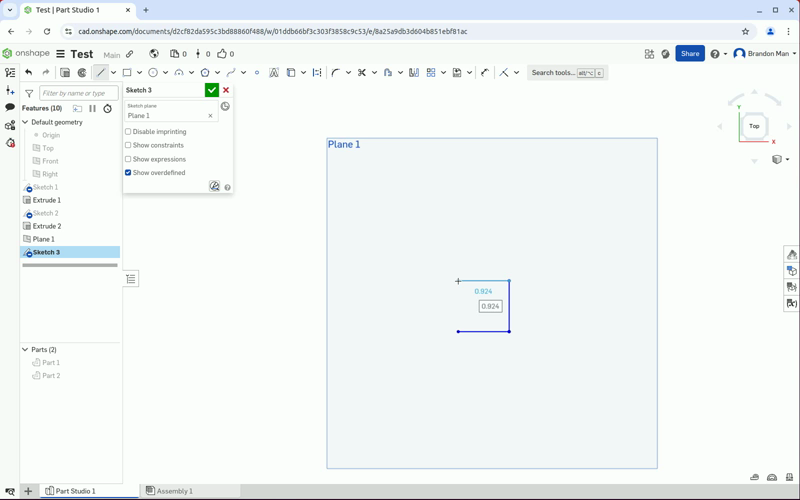
scroll(-6)
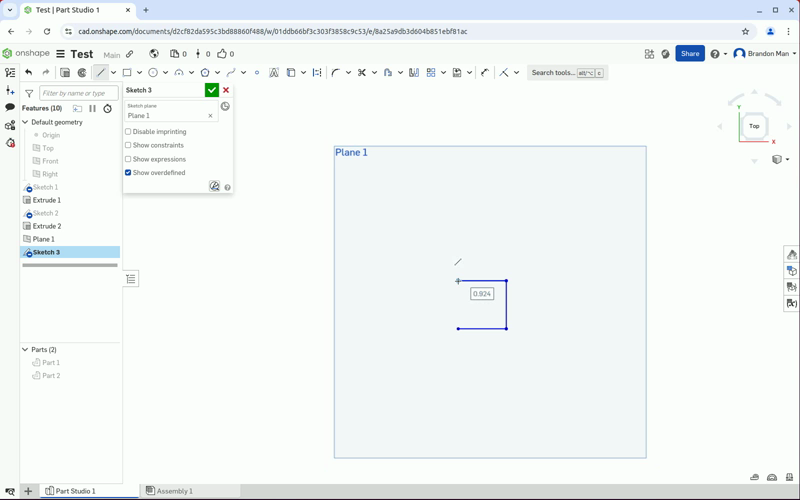
scroll(-6)
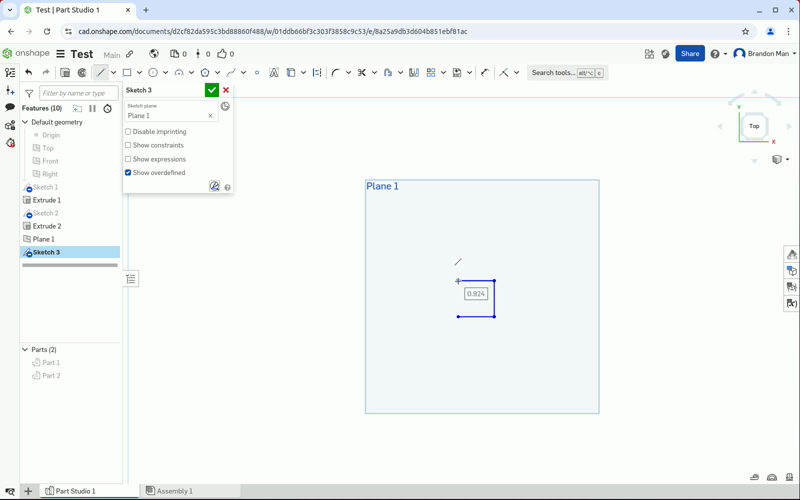
scroll(-6)
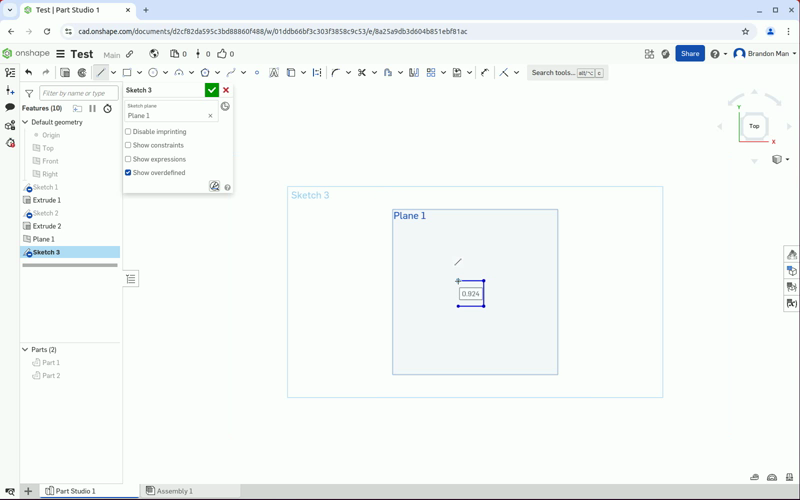
scroll(-6)
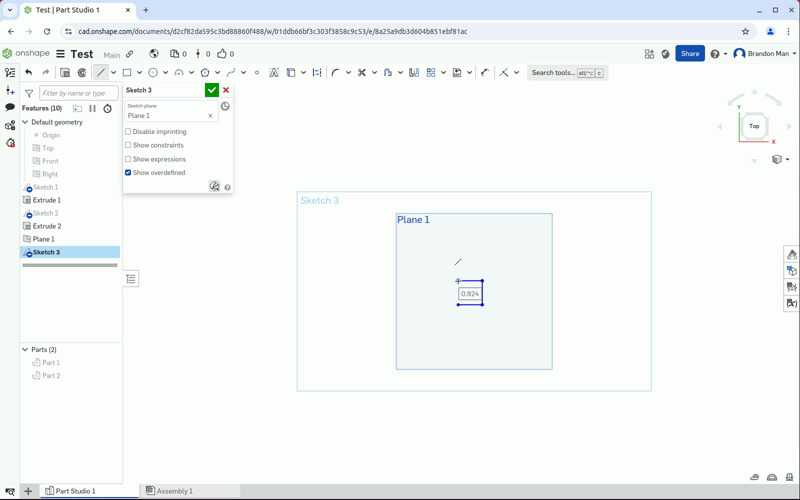
scroll(-6)
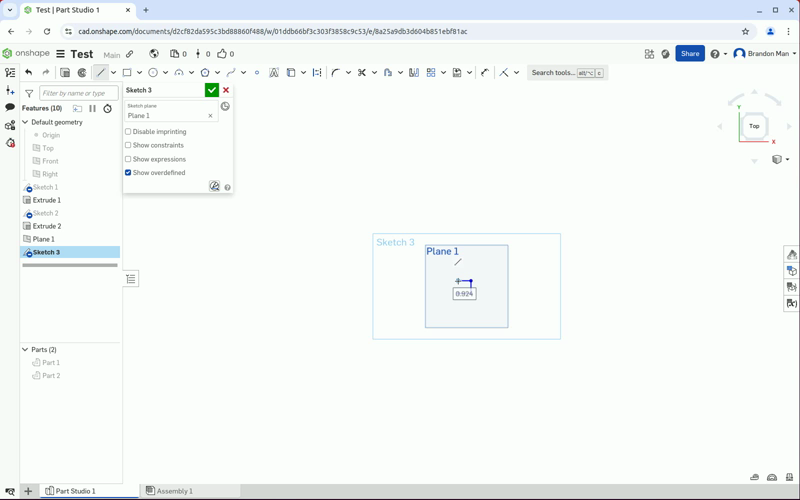
scroll(-6)
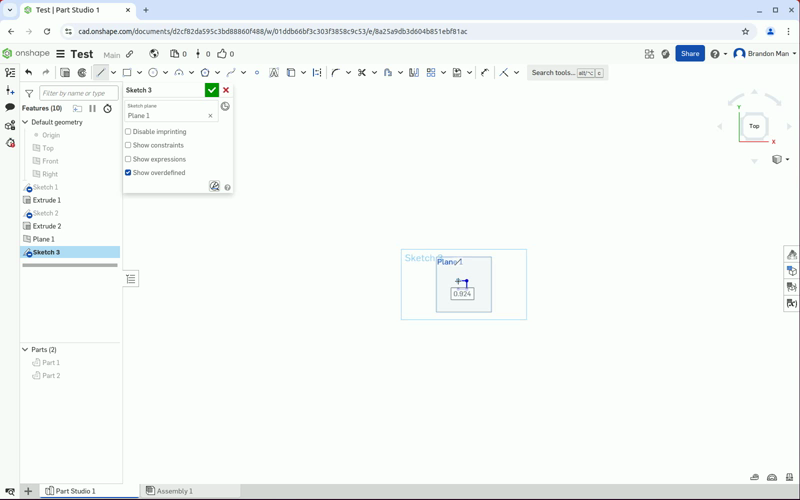
scroll(-6)
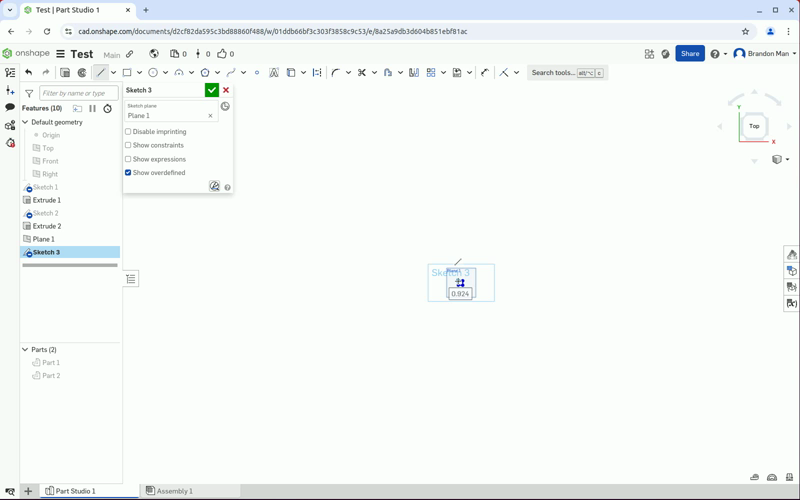
key_up(shift)
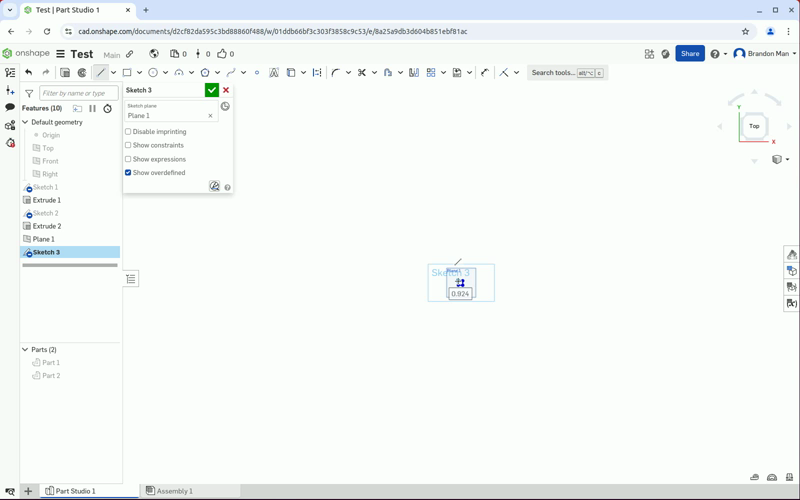
mouse_move(488, 280)
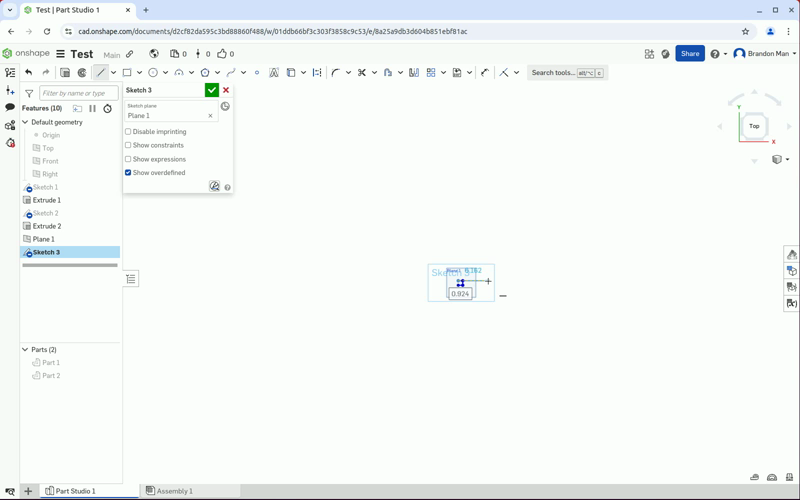
key_down(shift)
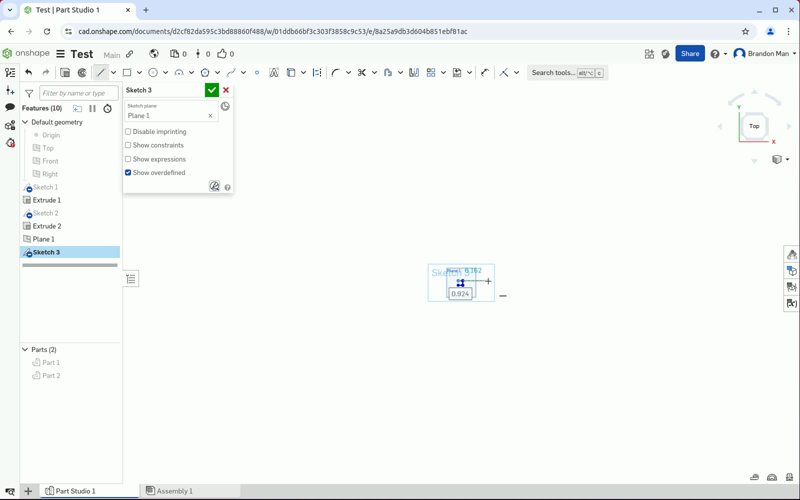
mouse_move(458, 285)
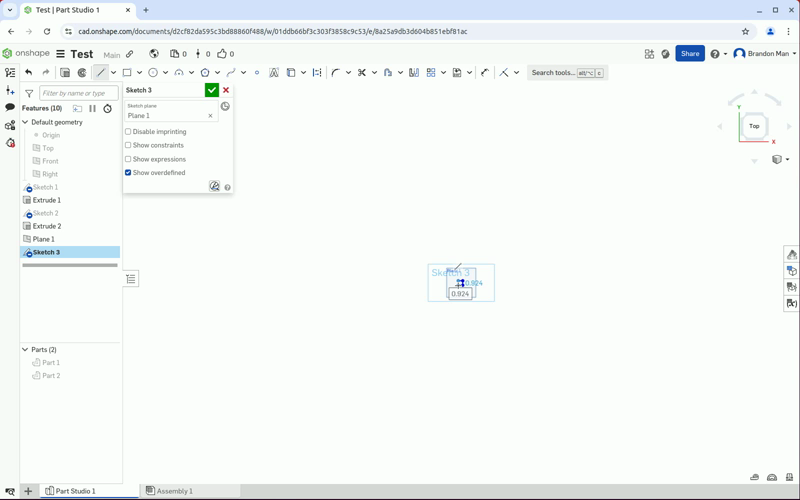
scroll(6)
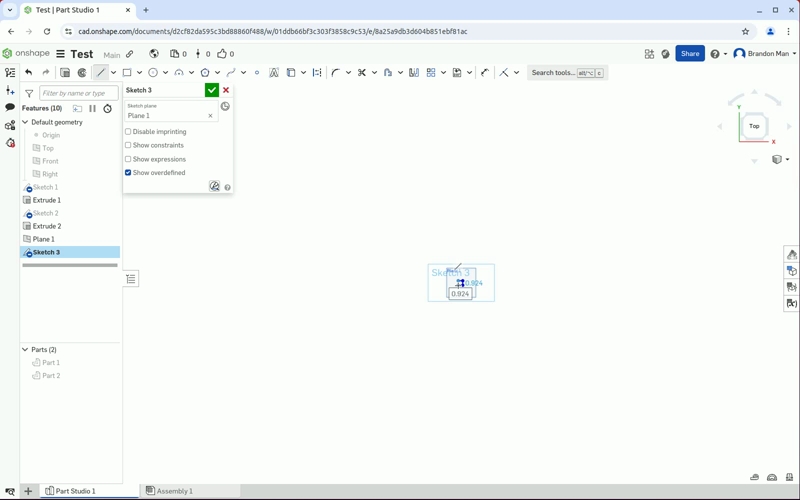
scroll(6)
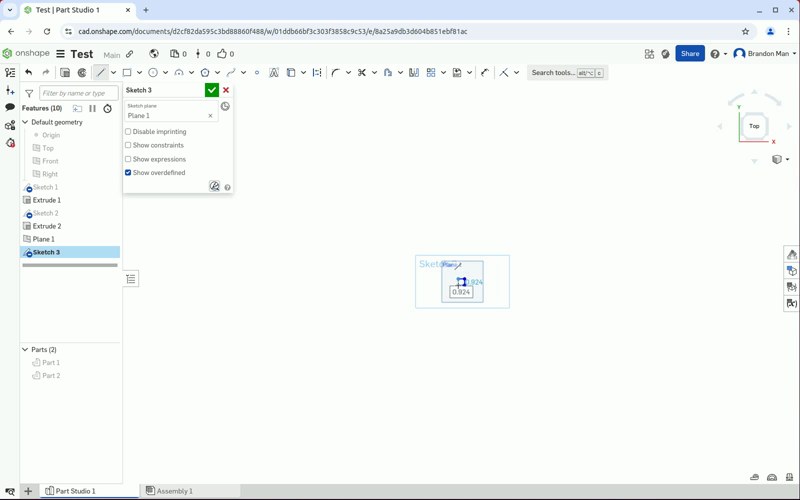
scroll(6)
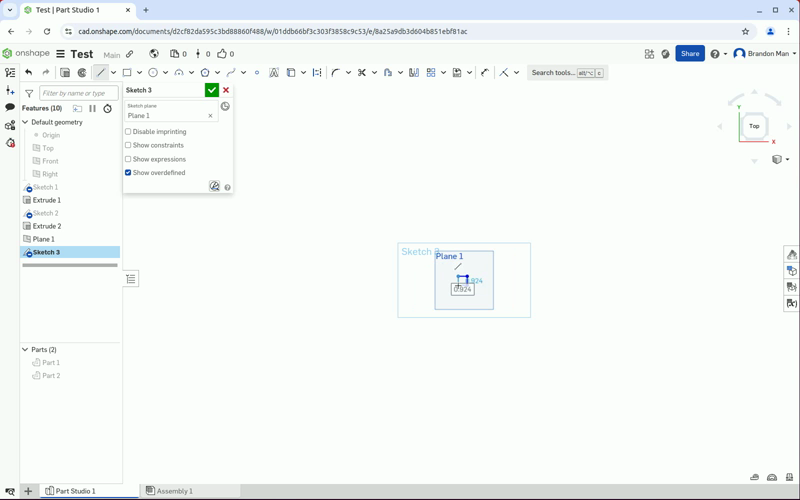
scroll(6)
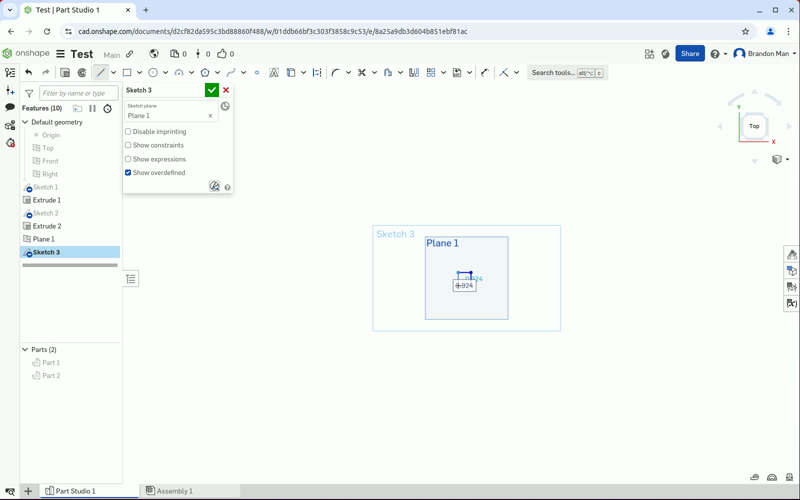
scroll(6)
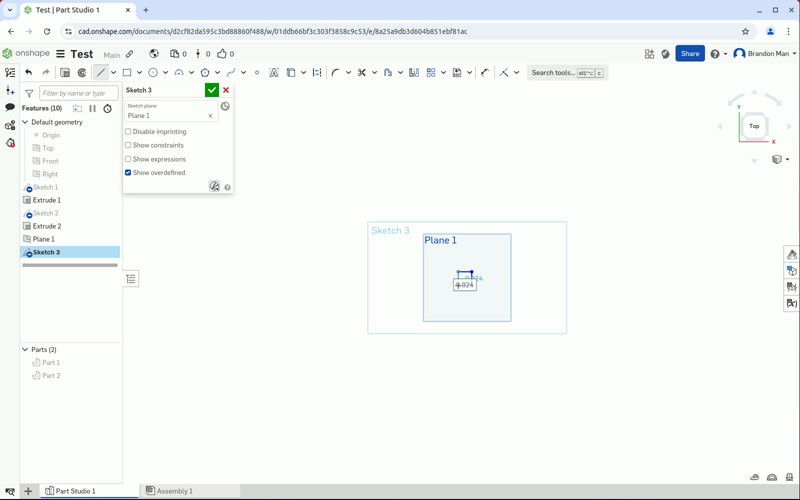
scroll(6)
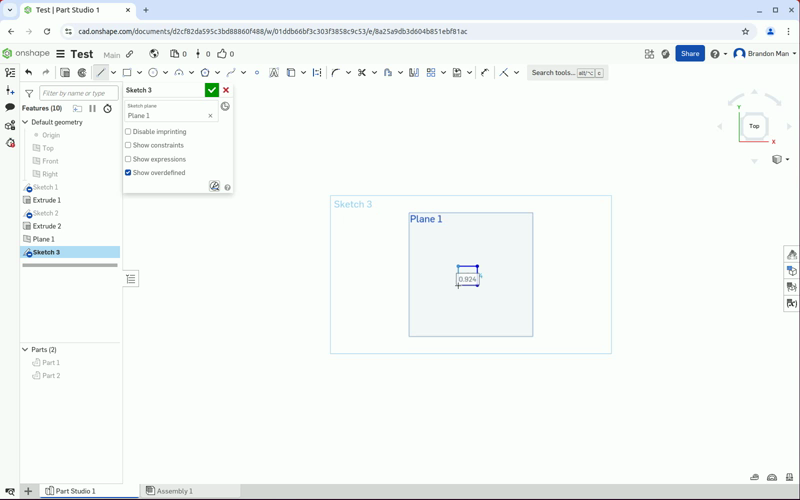
scroll(6)
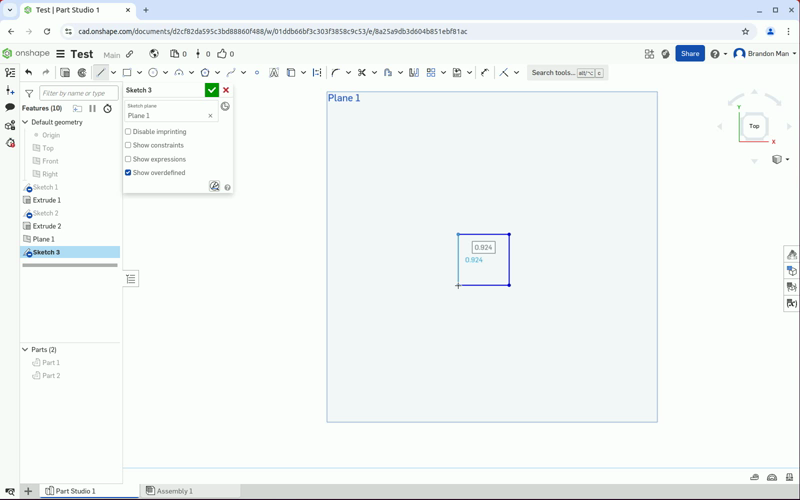
key_up(shift)
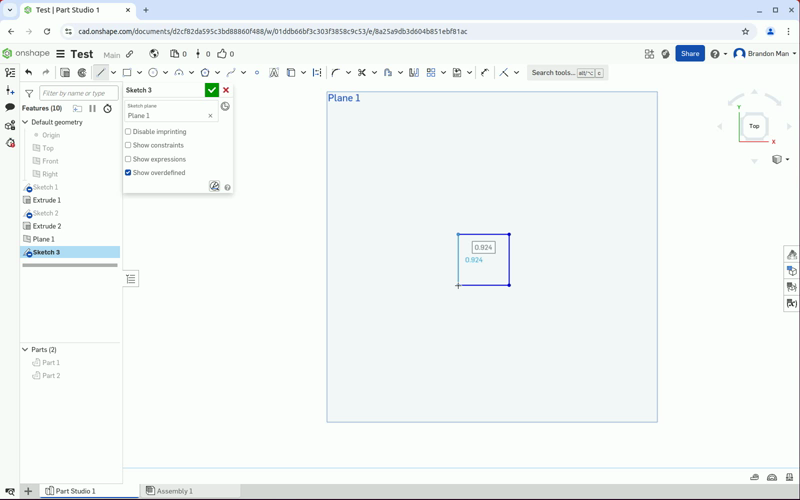
click(458, 285)
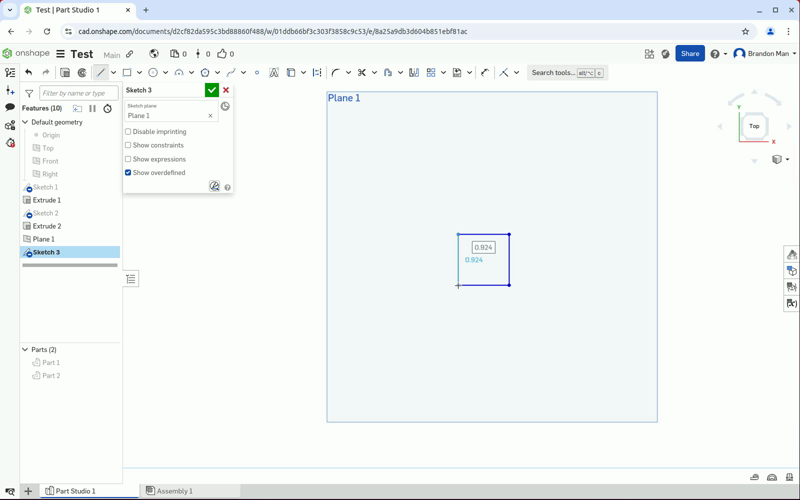
scroll(-6)
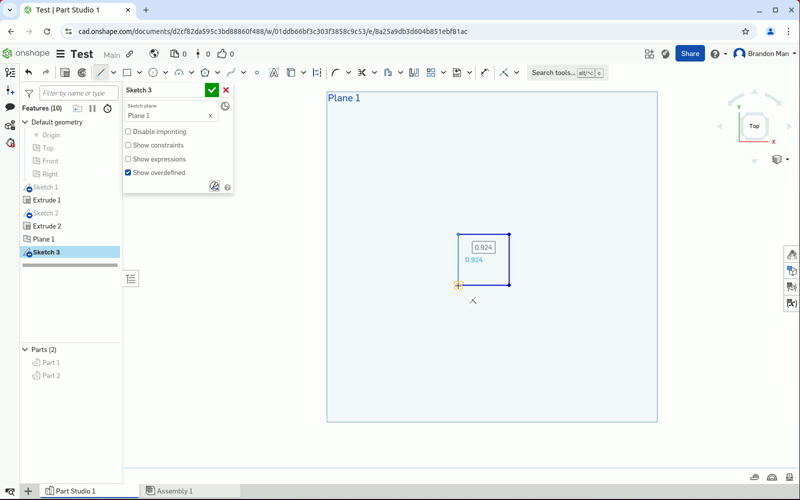
scroll(-6)
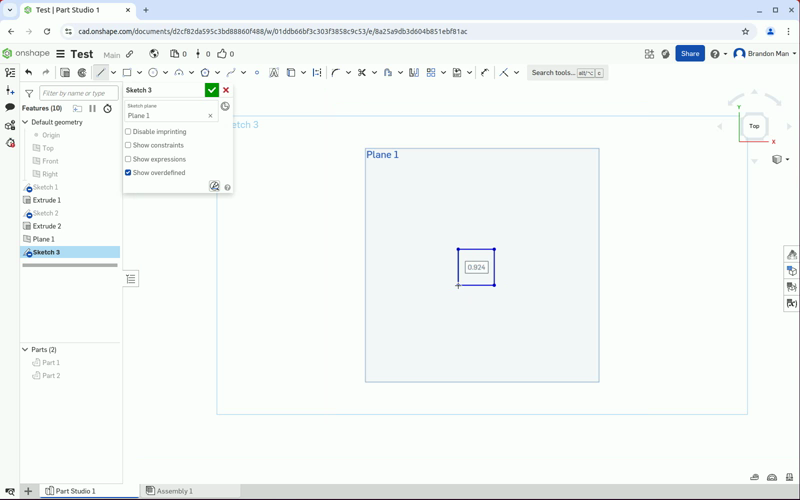
scroll(-6)
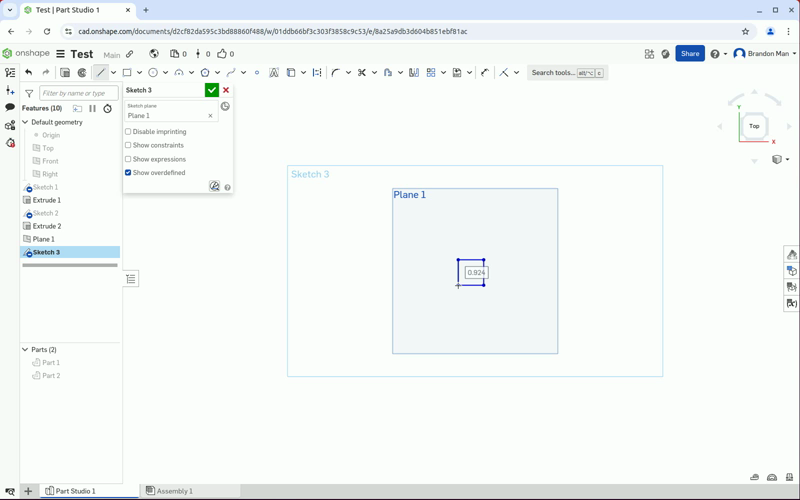
scroll(-6)
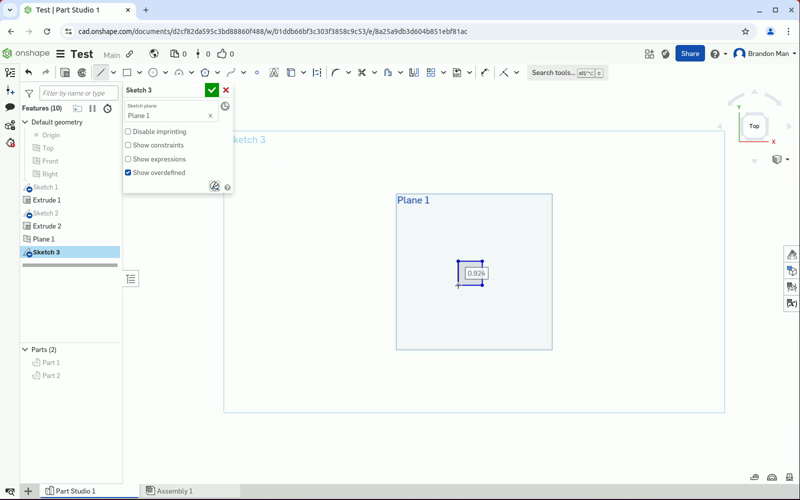
scroll(-6)
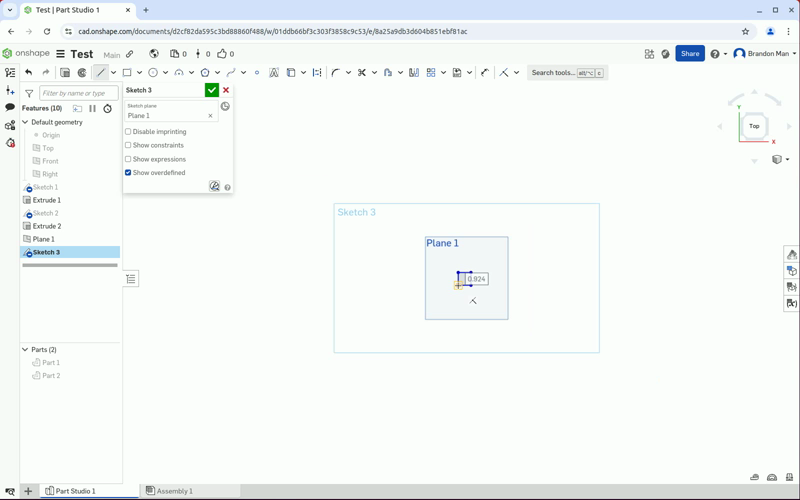
scroll(-6)
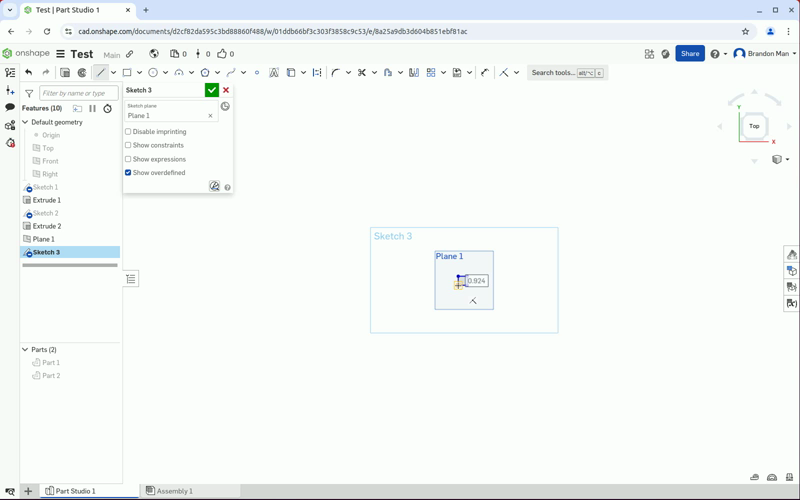
scroll(-6)
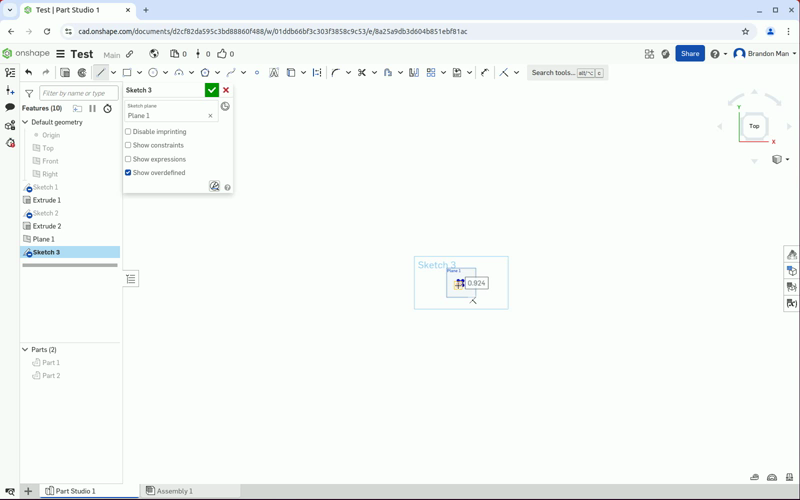
key(esc)
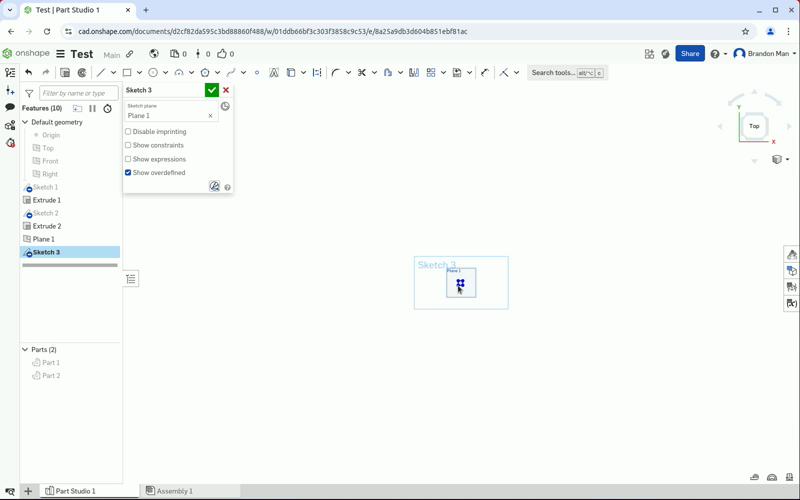
mouse_move(458, 281)
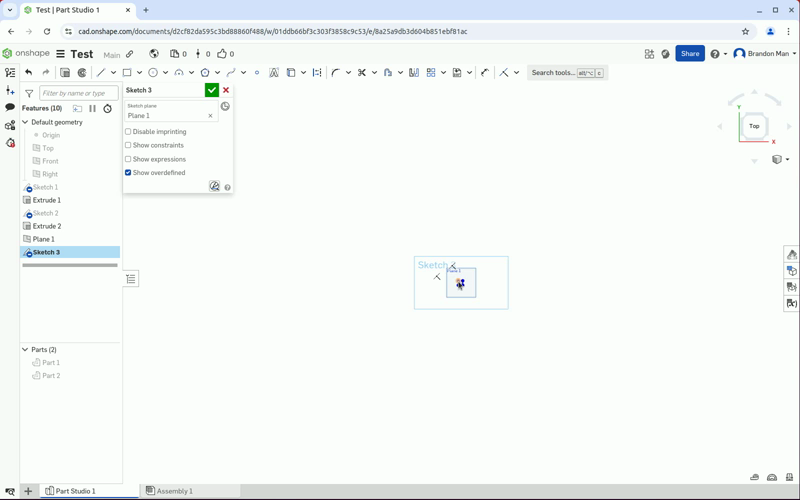
scroll(6)
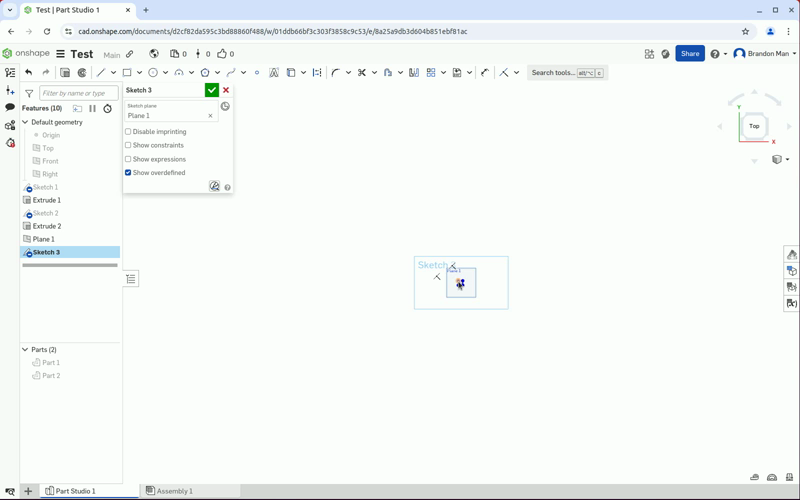
scroll(6)
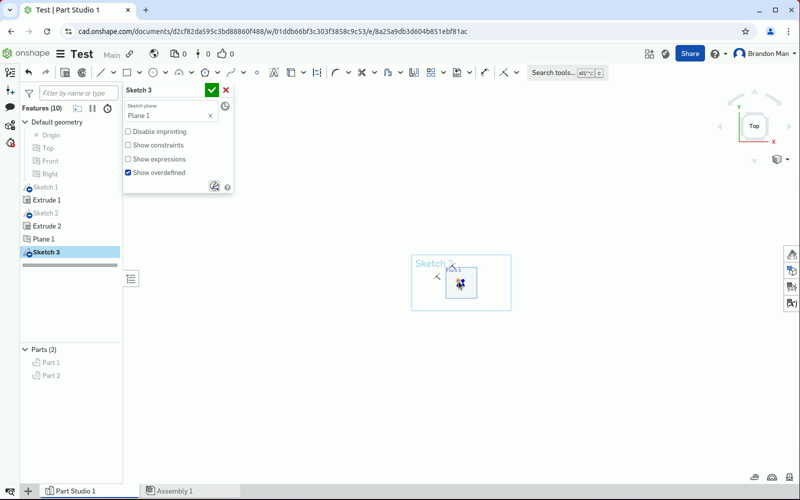
scroll(6)
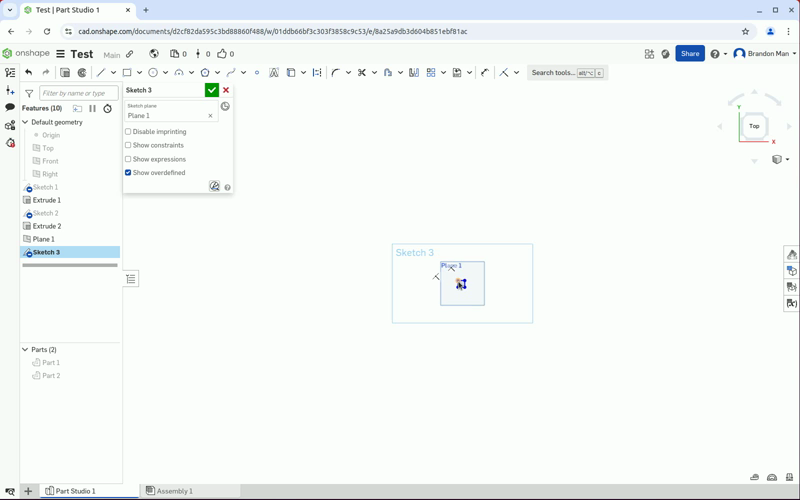
scroll(6)
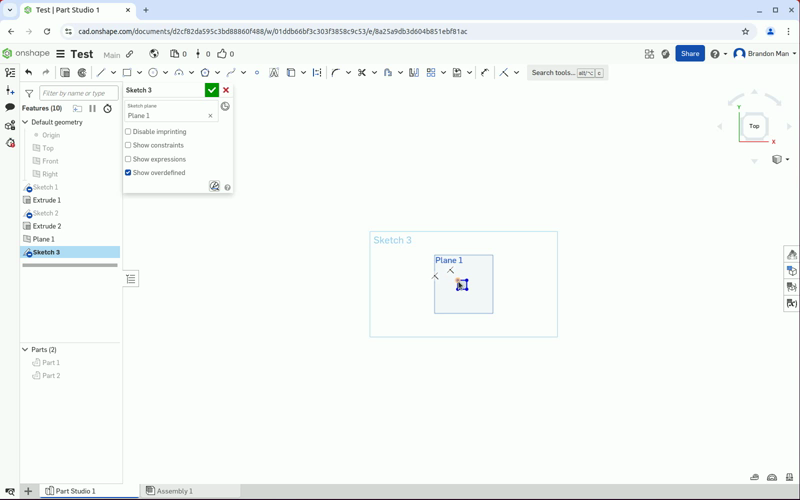
scroll(6)
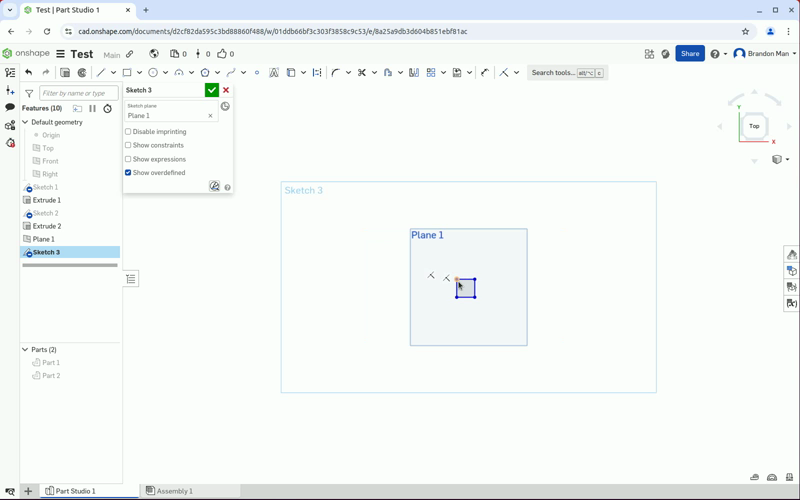
scroll(6)
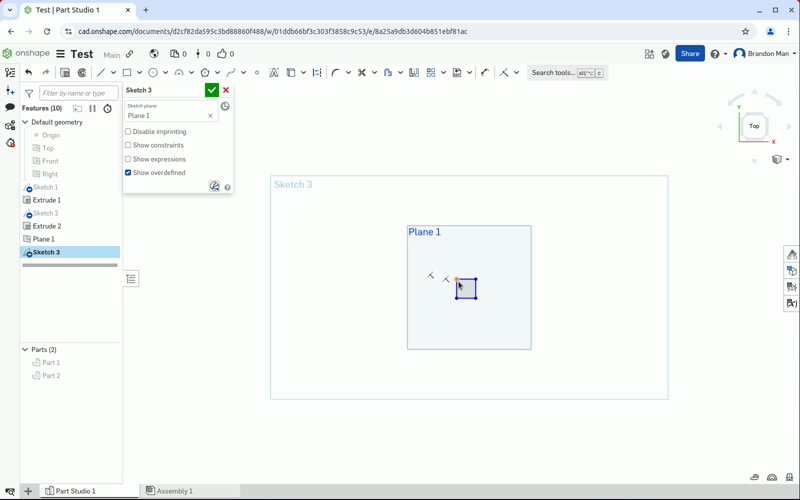
scroll(6)
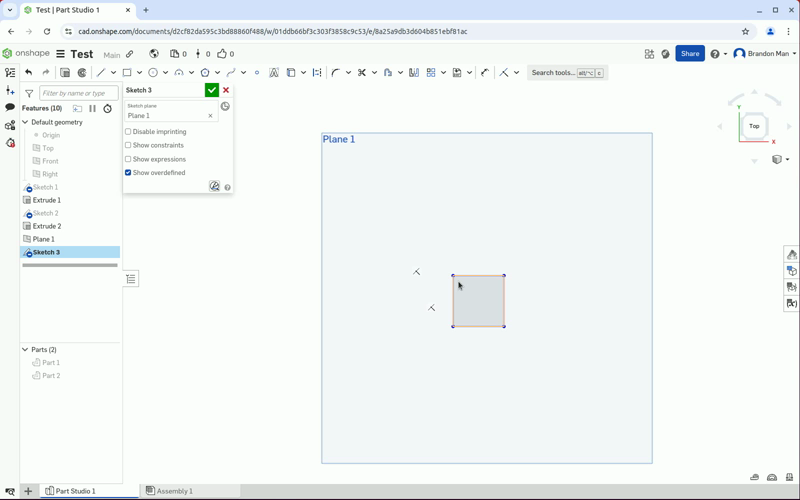
click(458, 281)
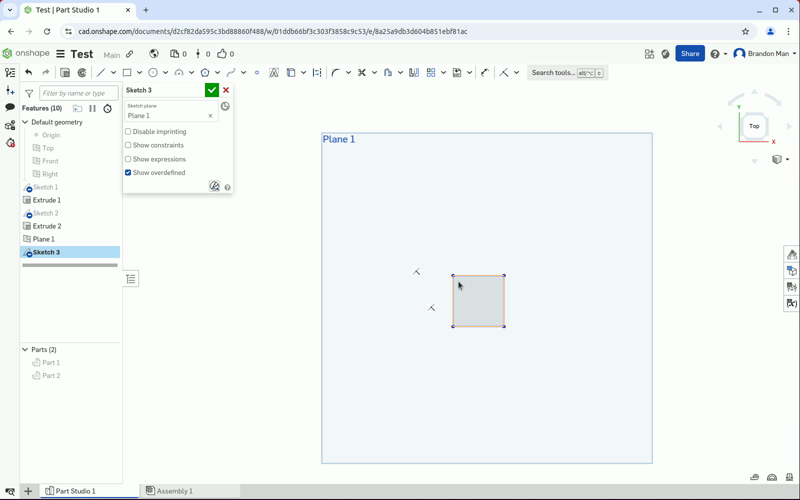
scroll(-6)
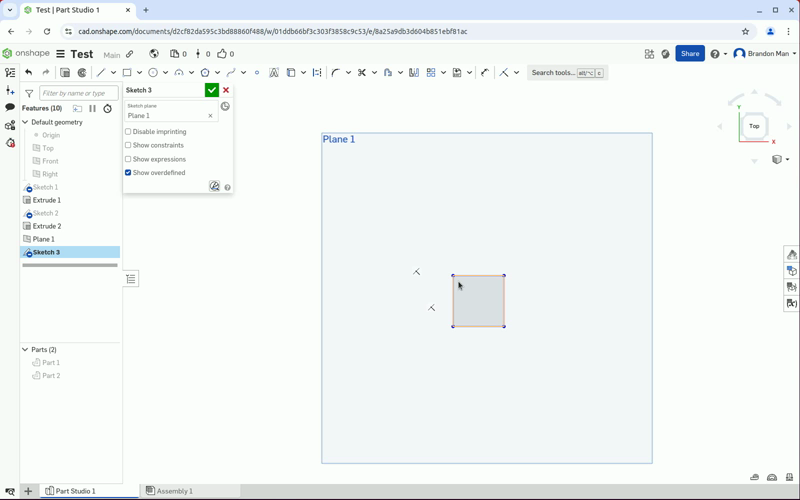
scroll(-6)
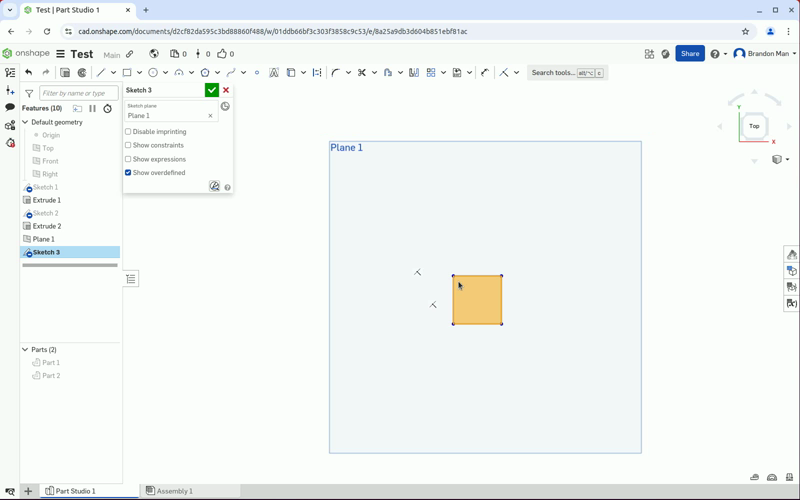
scroll(-6)
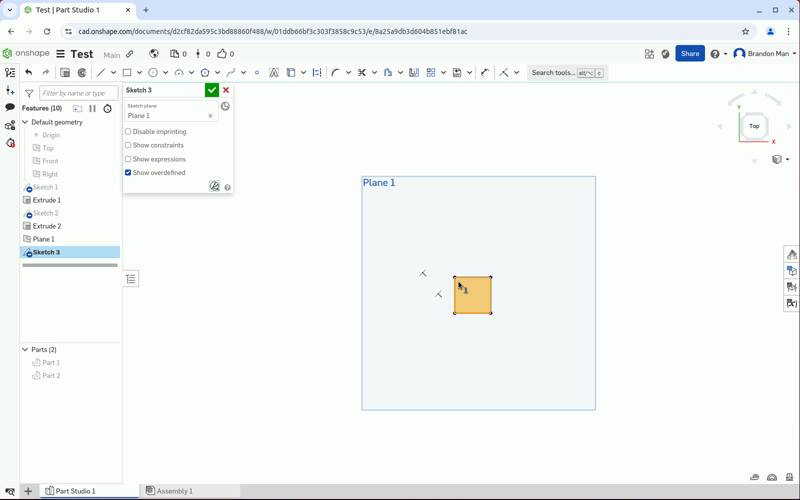
scroll(-6)
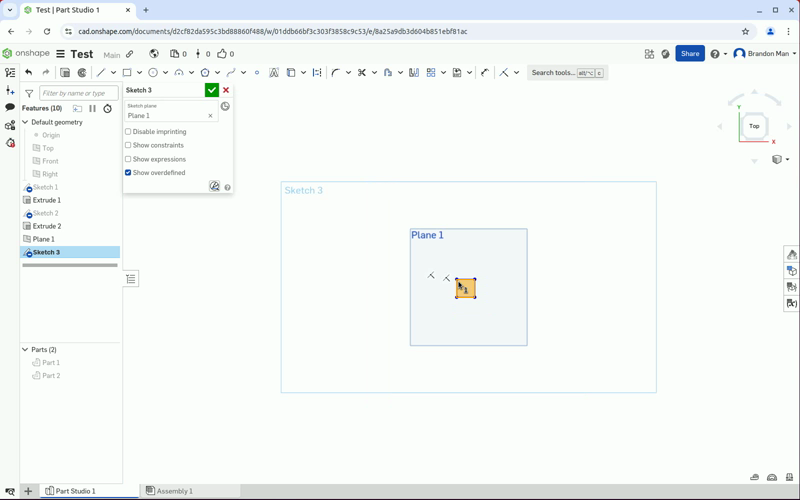
scroll(-6)
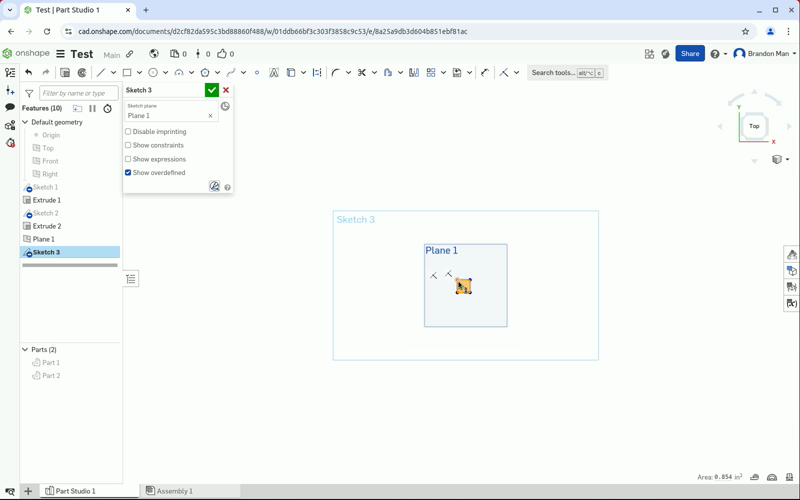
scroll(-6)
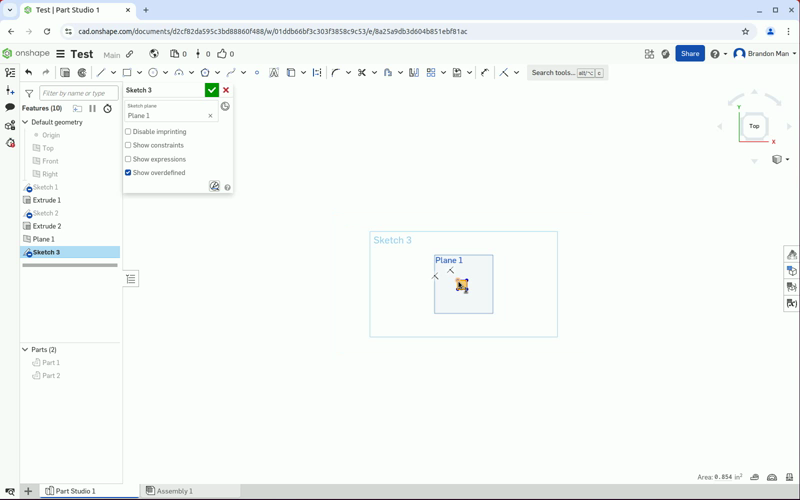
scroll(-6)
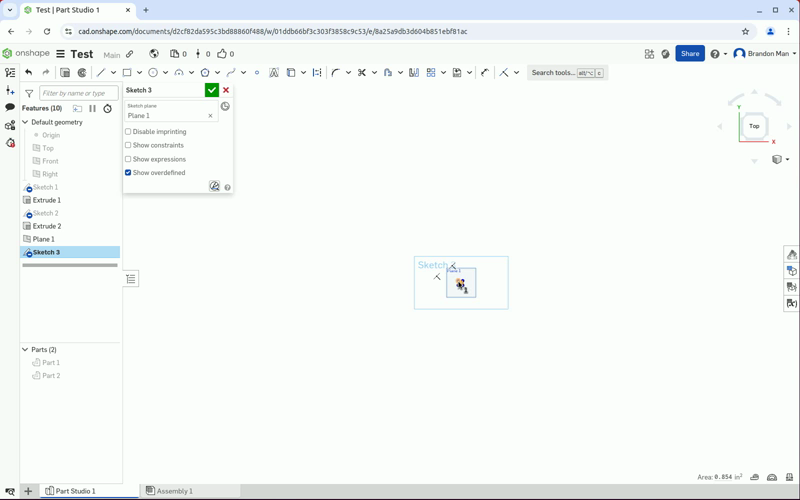
mouse_move(73, 352)
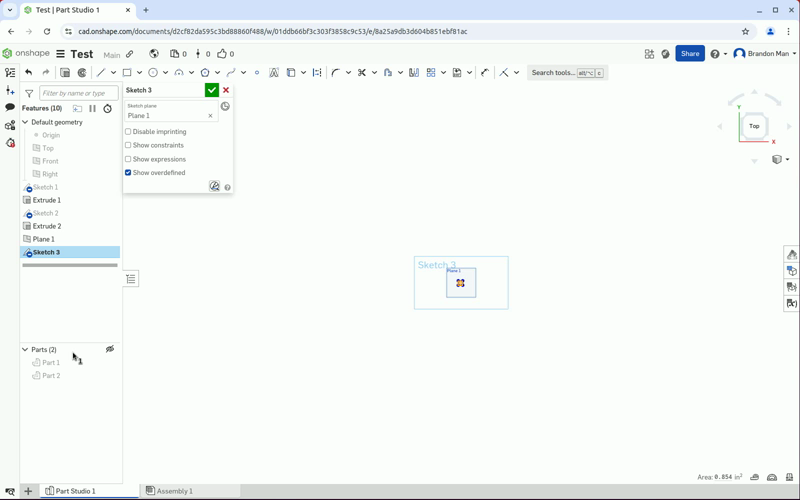
key(shift+y)
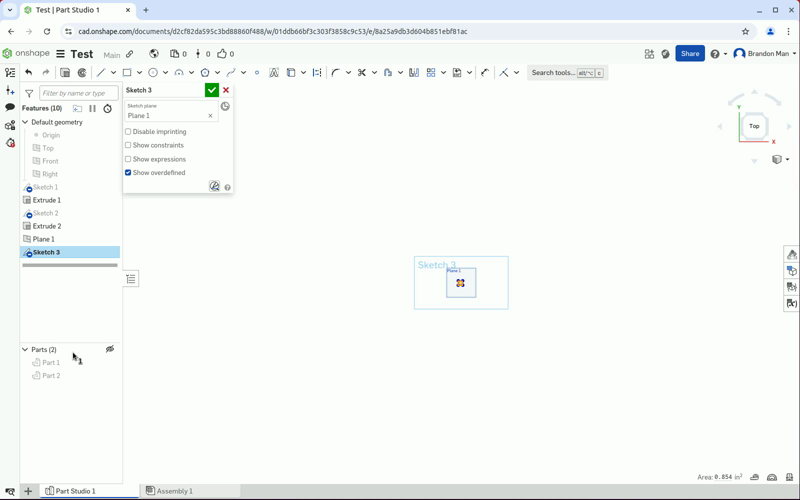
key(shift+e)
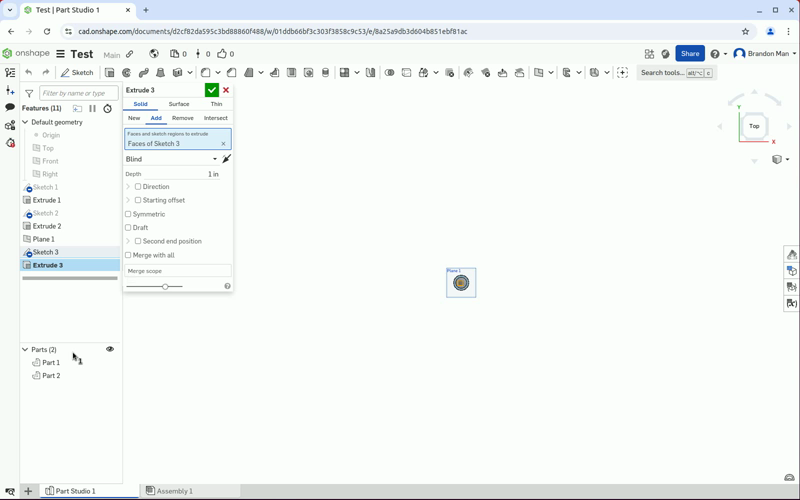
mouse_move(143, 106)
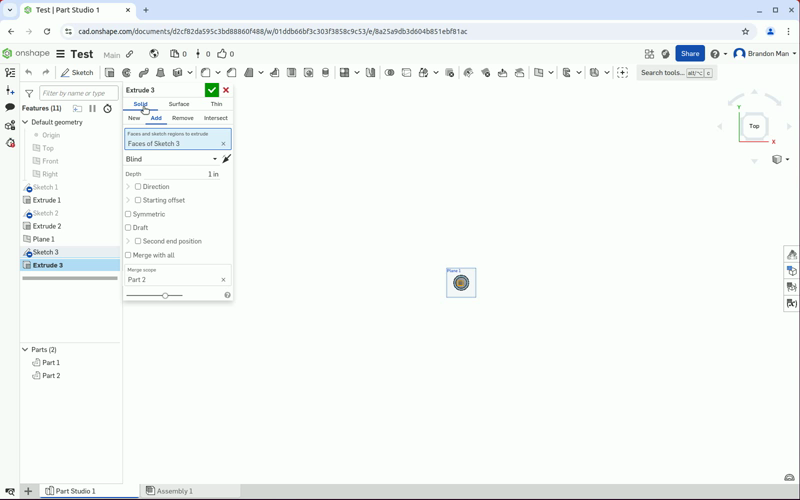
click(143, 106)
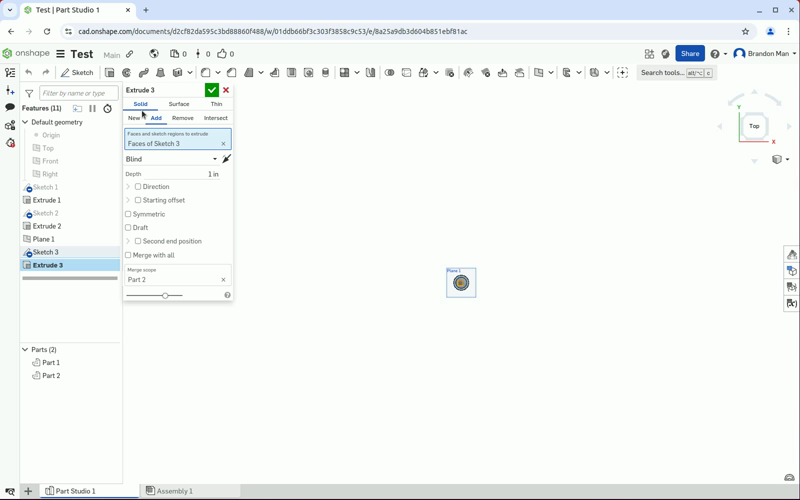
mouse_move(137, 120)
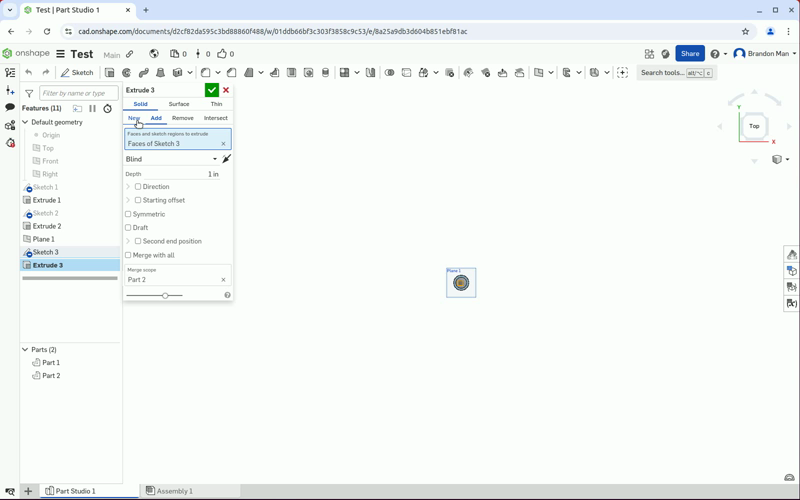
click(137, 120)
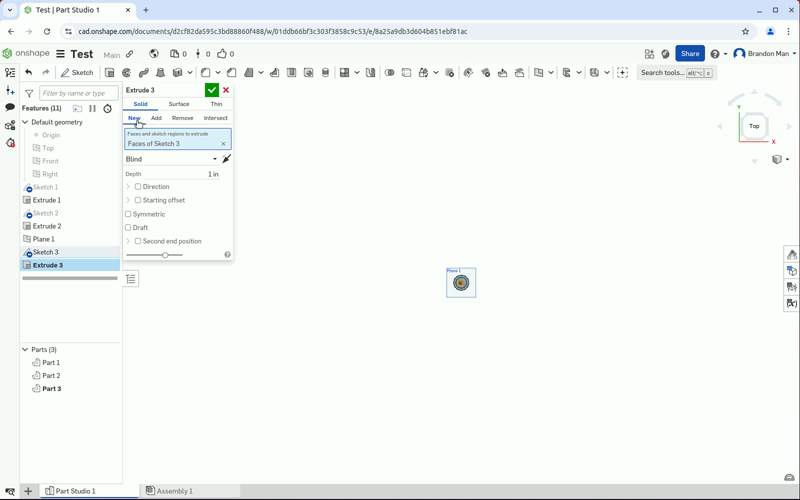
key(tab, 4)
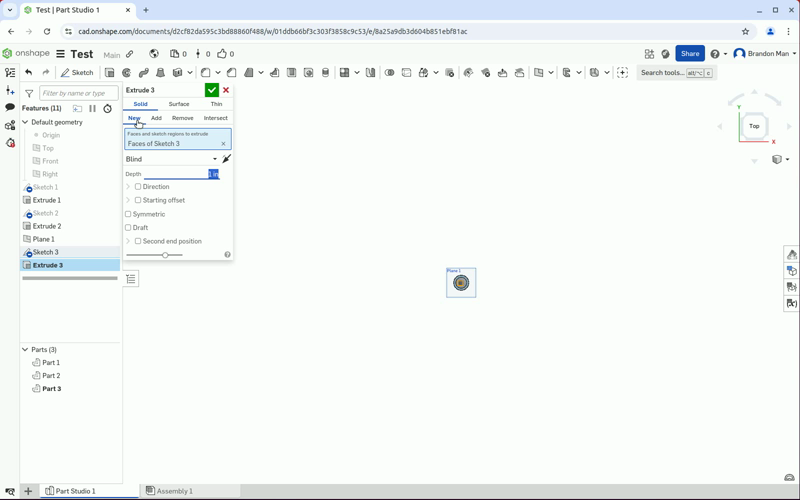
text(3.851)
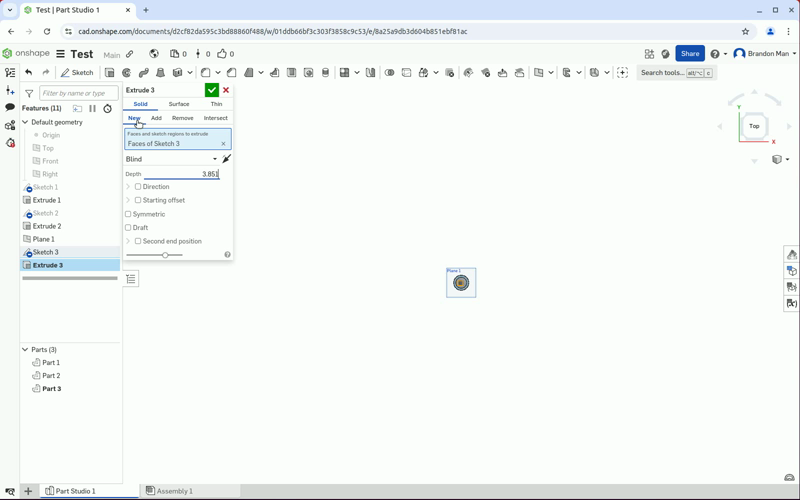
key(enter)
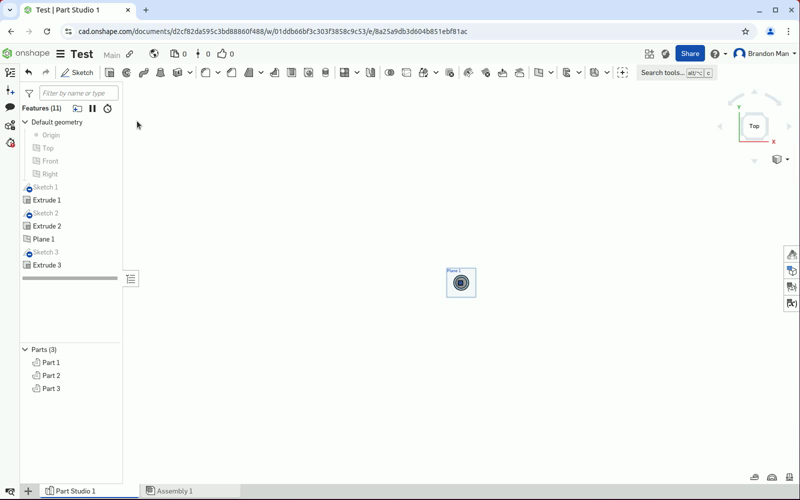
key(shift+h)
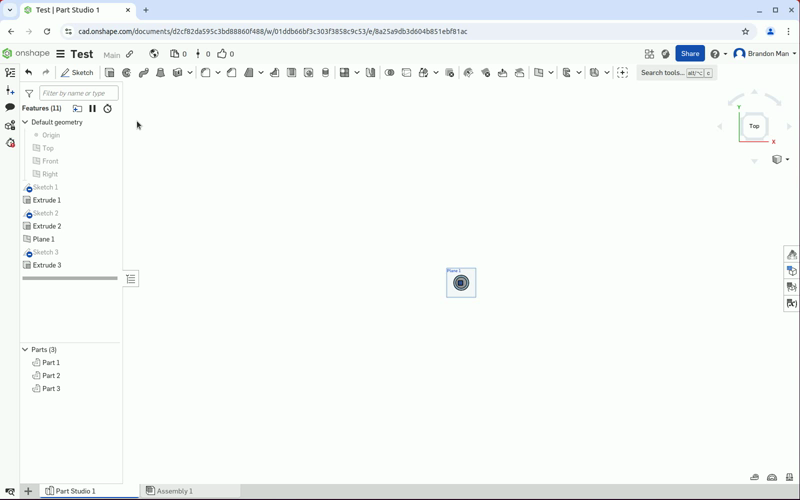
key(shift+h)
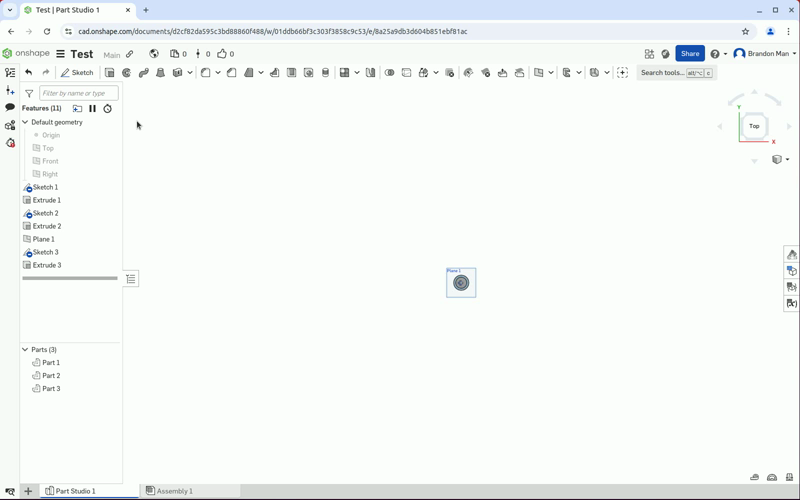
key(shift+7)
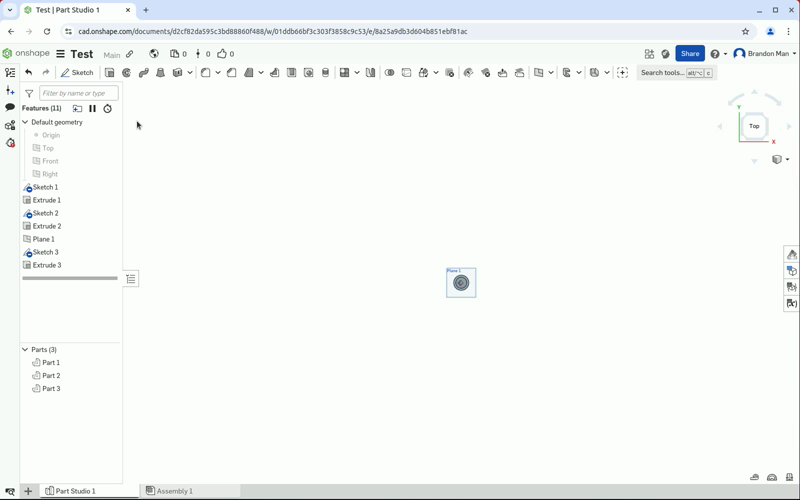
key(up, 3)
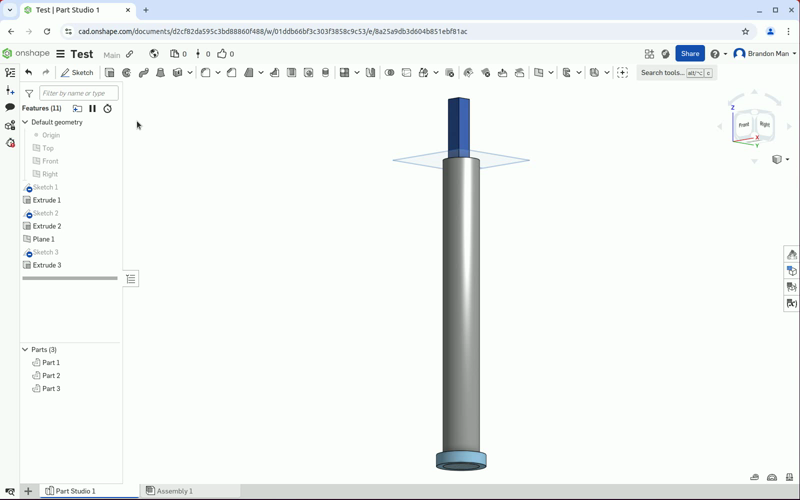
key(left, 3)
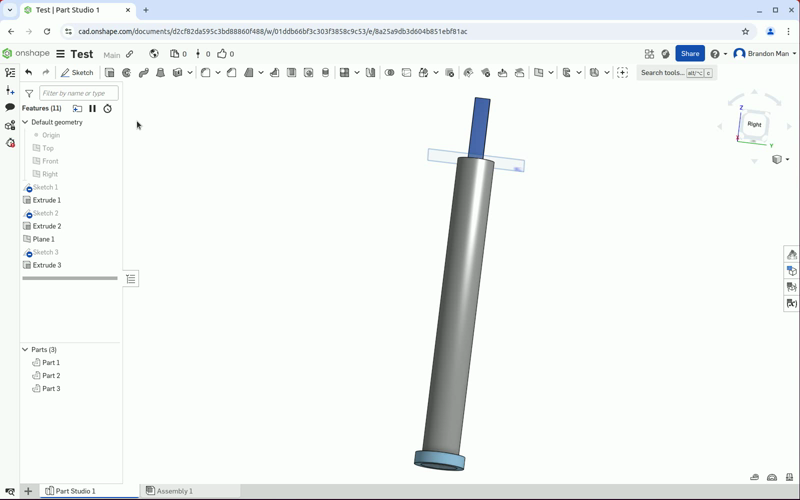
key(right, 3)
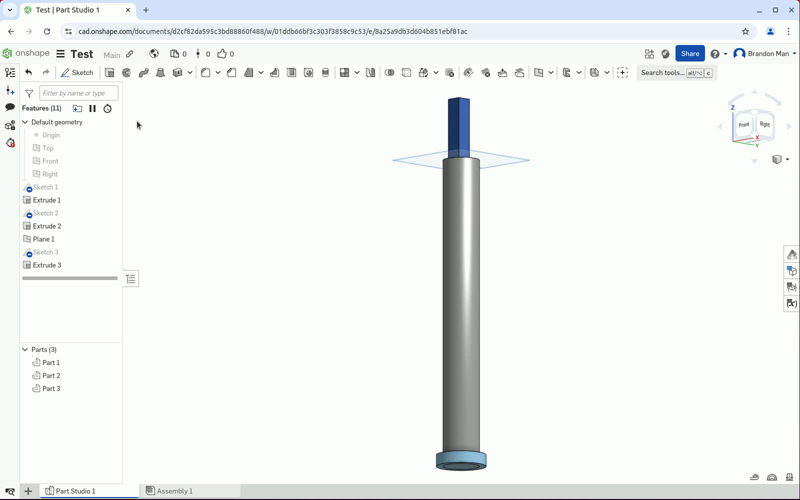
key(down, 3)
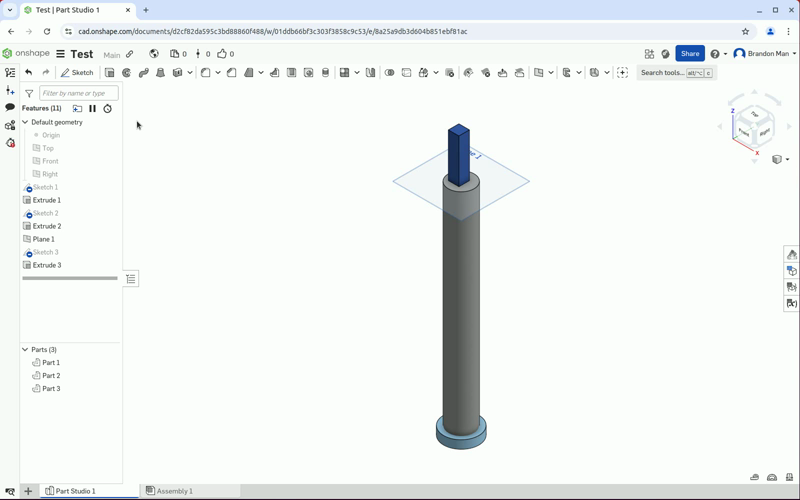
mouse_move(73, 189)
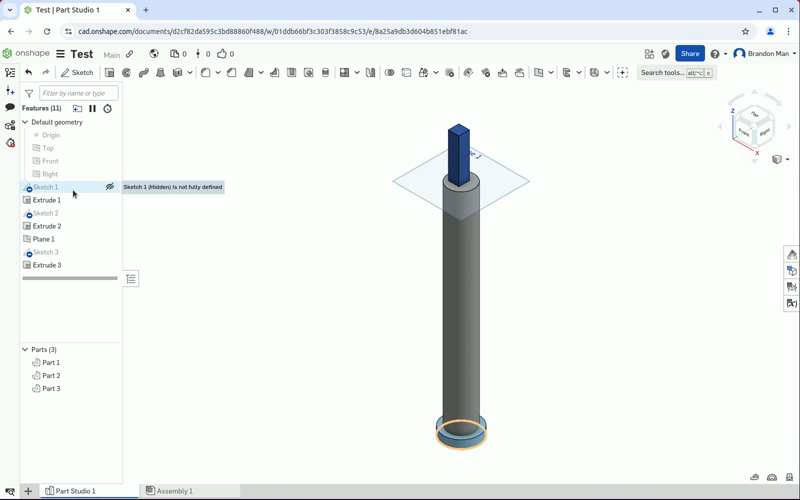
click(73, 189)